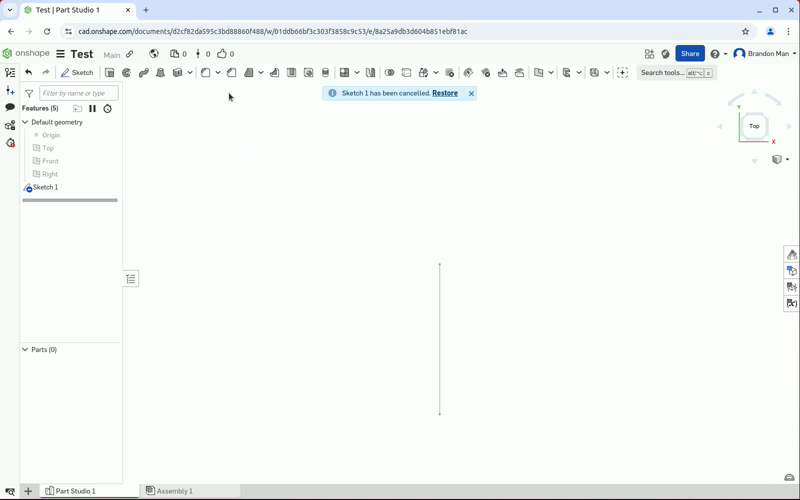
key(shift+h)
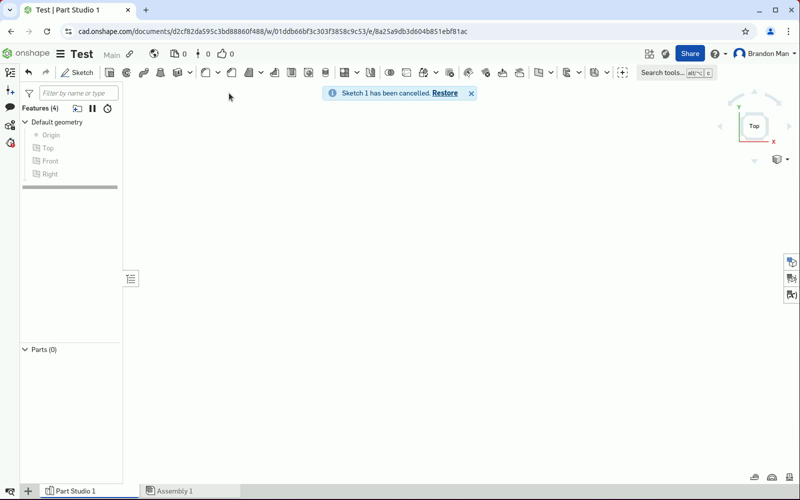
mouse_move(73, 352)
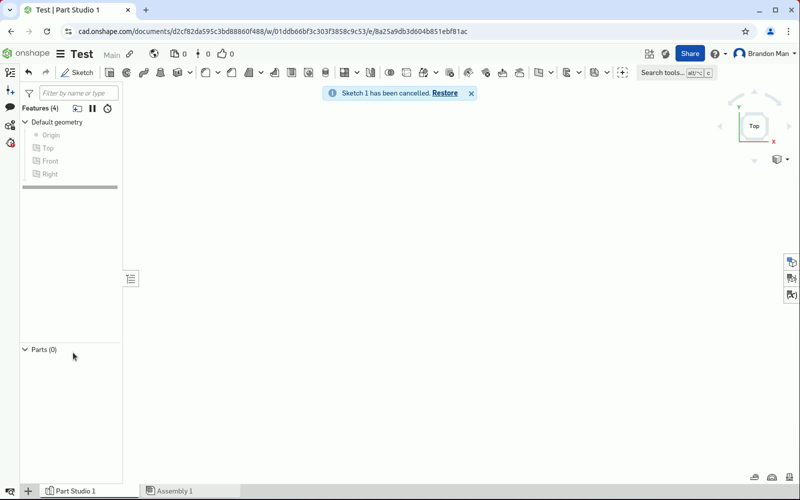
key(y)
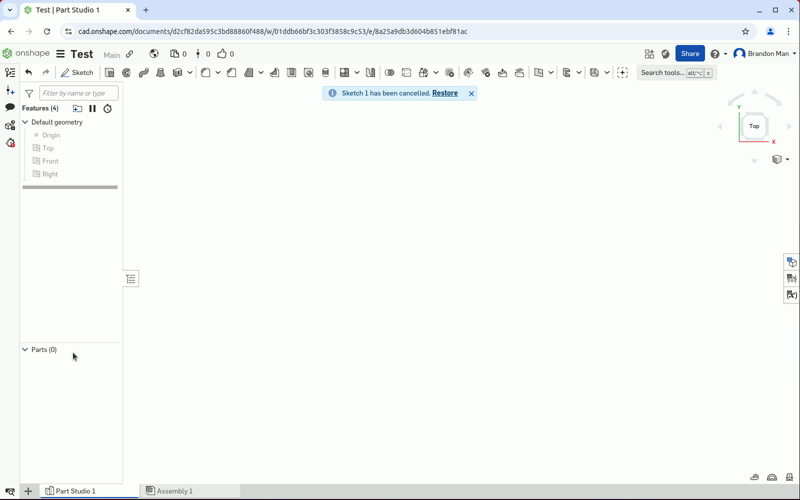
key(shift+p)
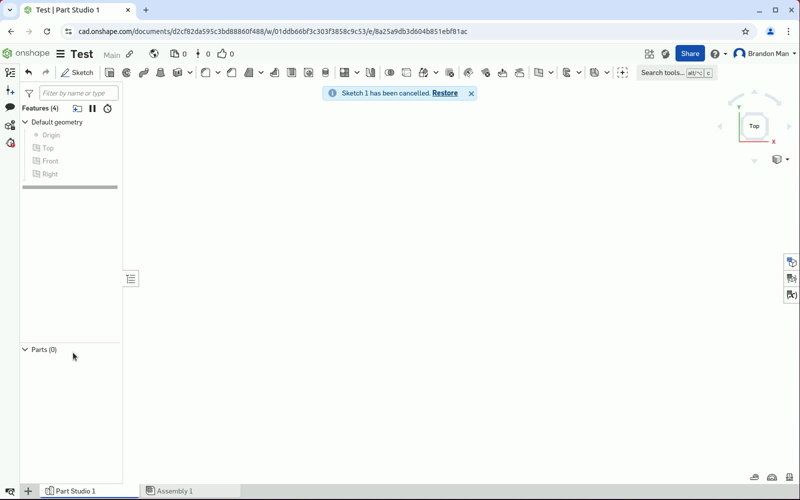
key(space)
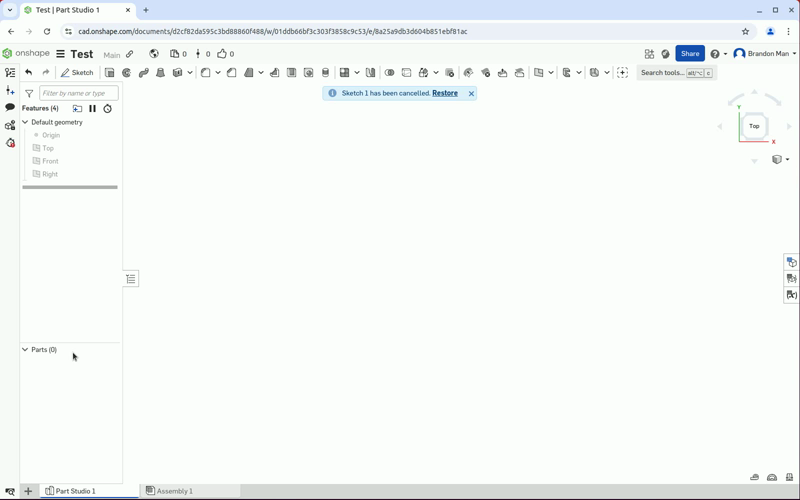
key_down(shift)
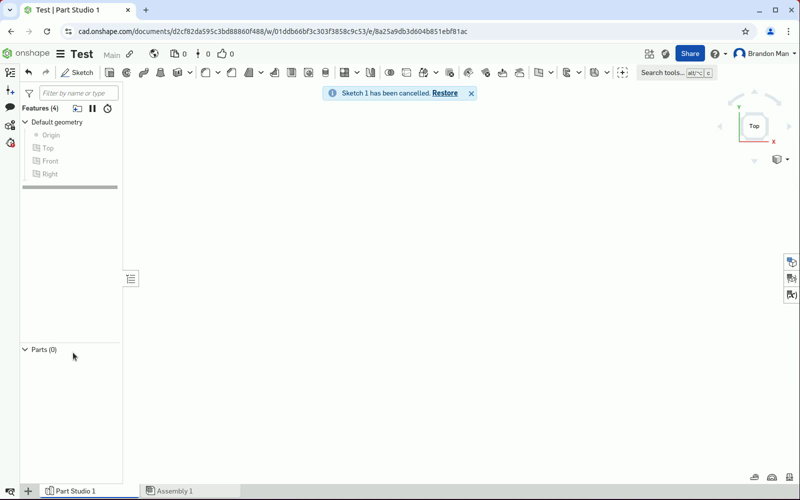
key(up)
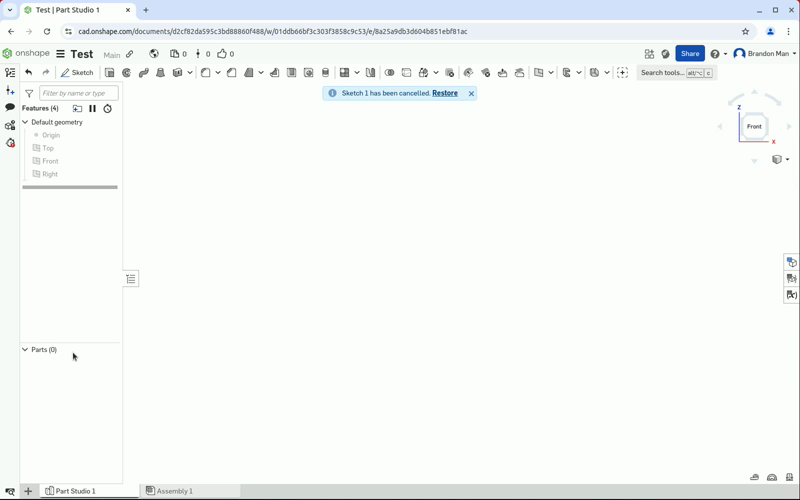
key_up(shift)
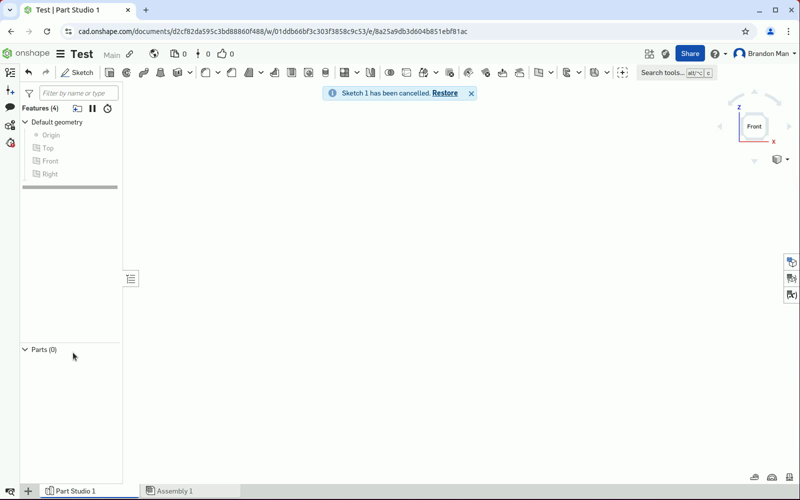
mouse_move(73, 352)
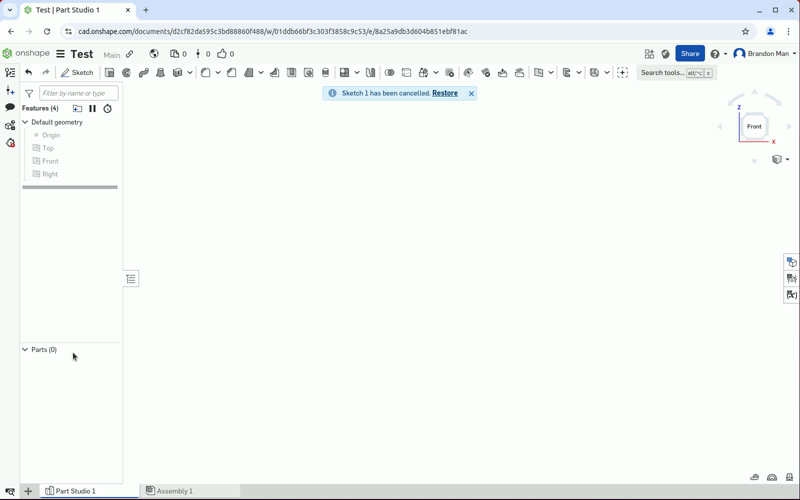
key(shift+y)
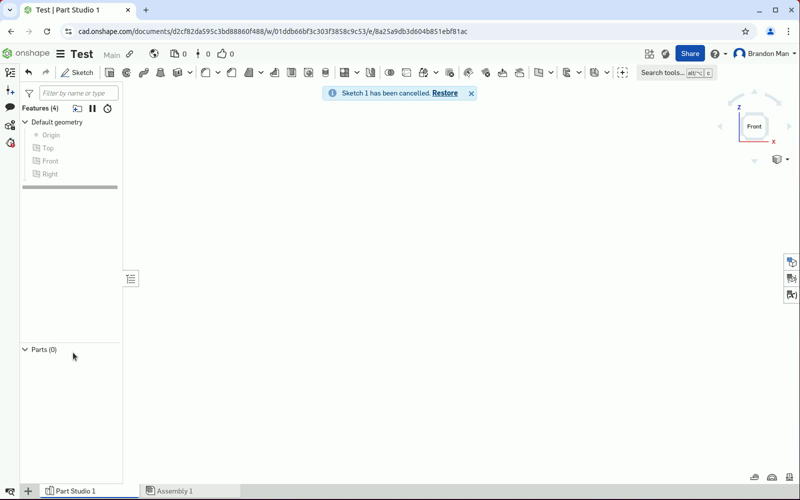
key(shift+s)
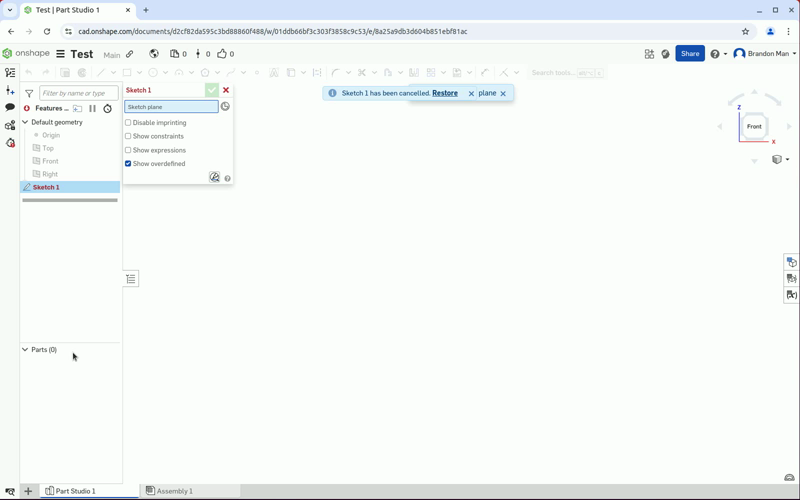
mouse_move(73, 163)
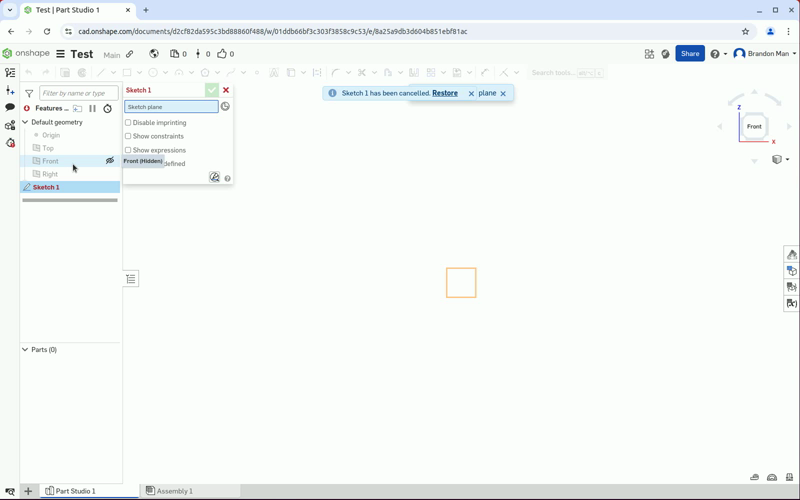
click(73, 163)
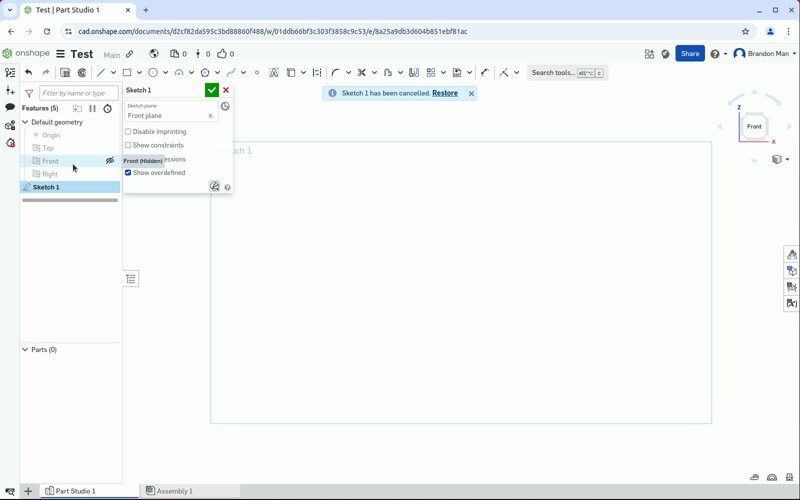
mouse_move(73, 352)
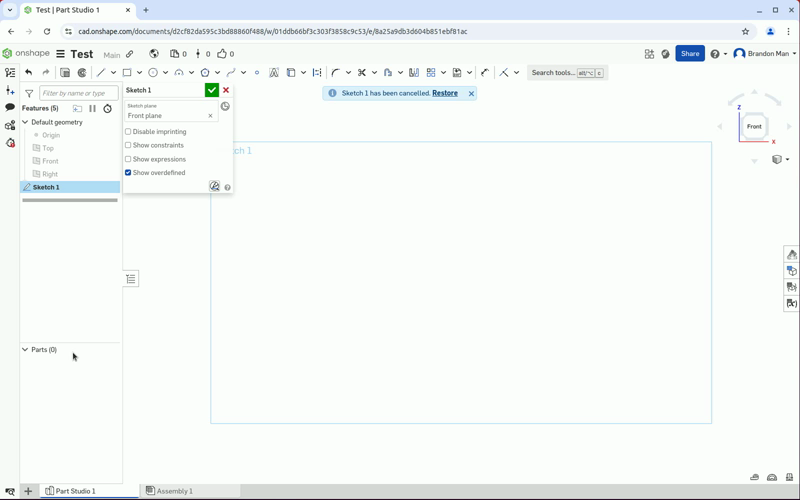
key(y)
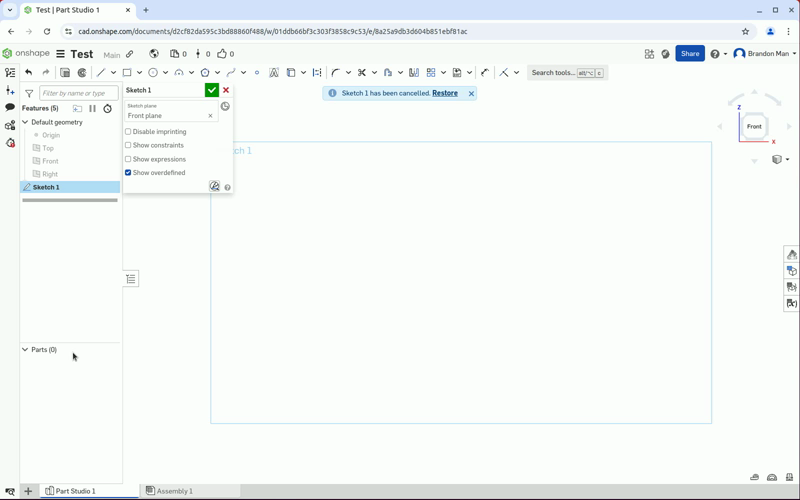
key(l)
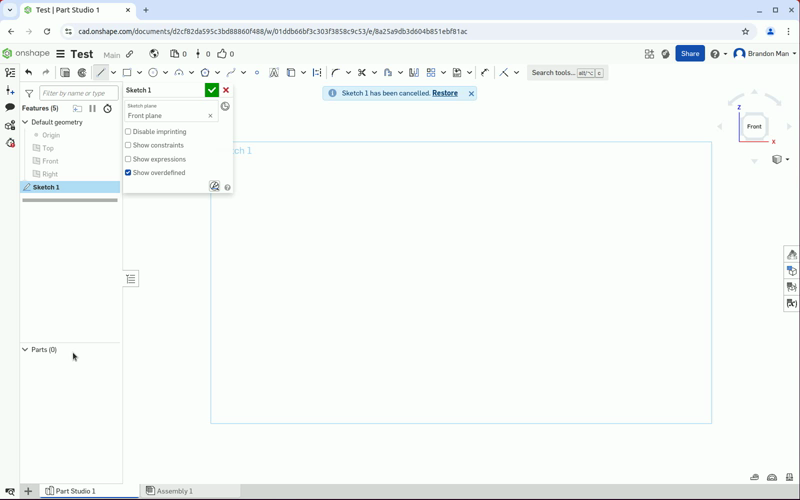
key_down(shift)
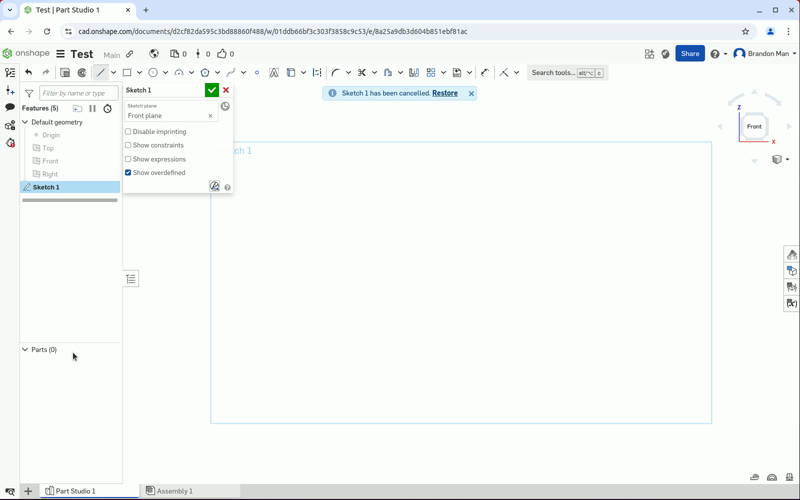
mouse_move(504, 249)
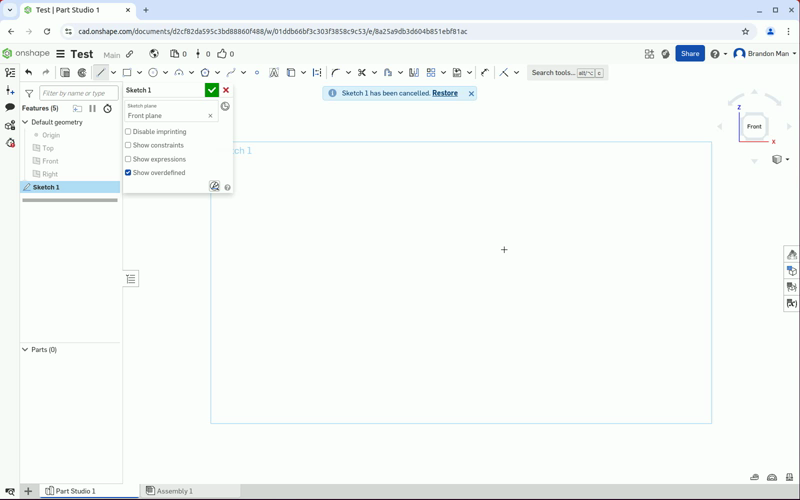
click(504, 249)
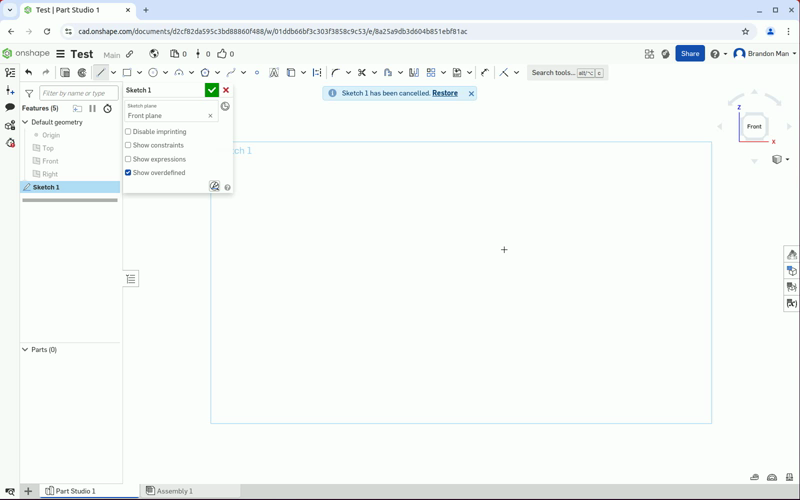
key_up(shift)
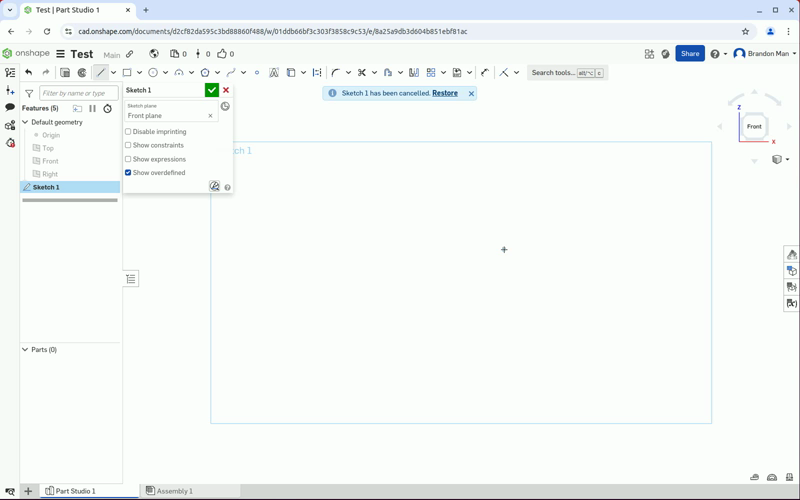
key_down(shift)
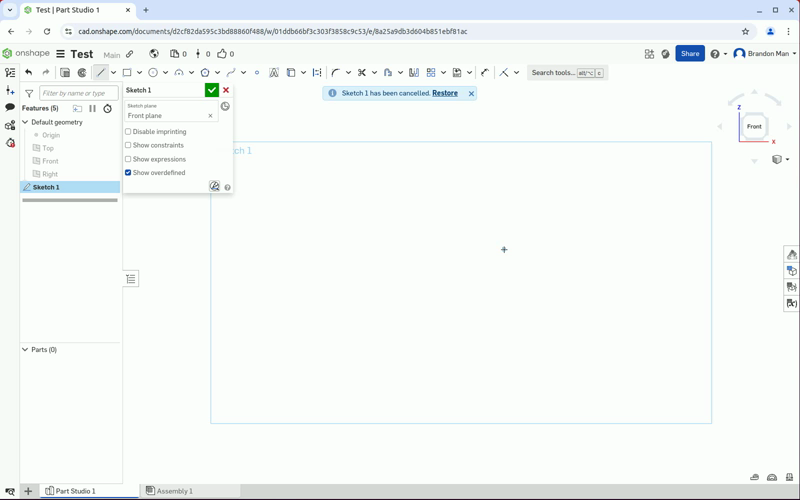
mouse_move(534, 249)
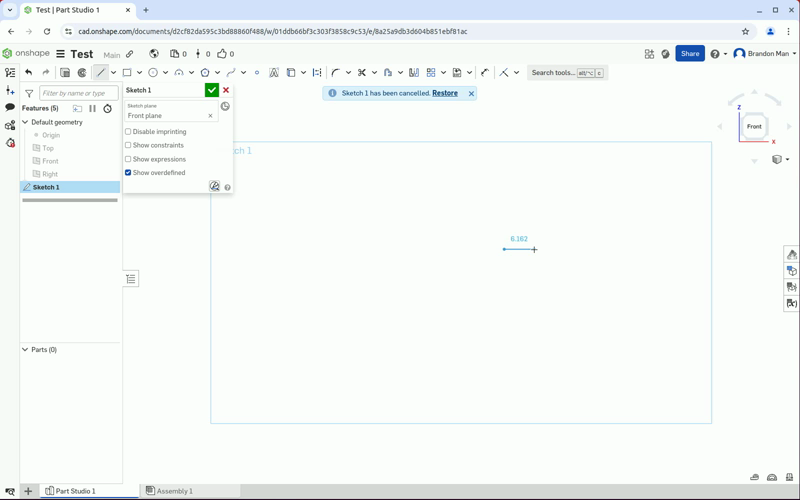
mouse_move(507, 249)
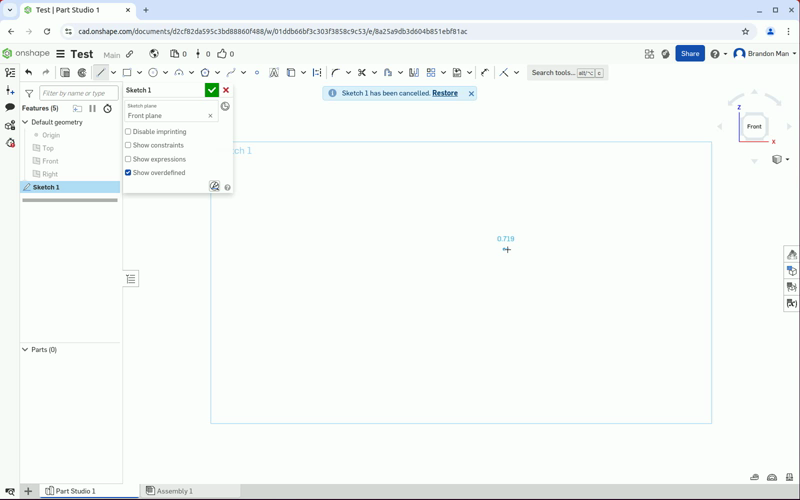
scroll(6)
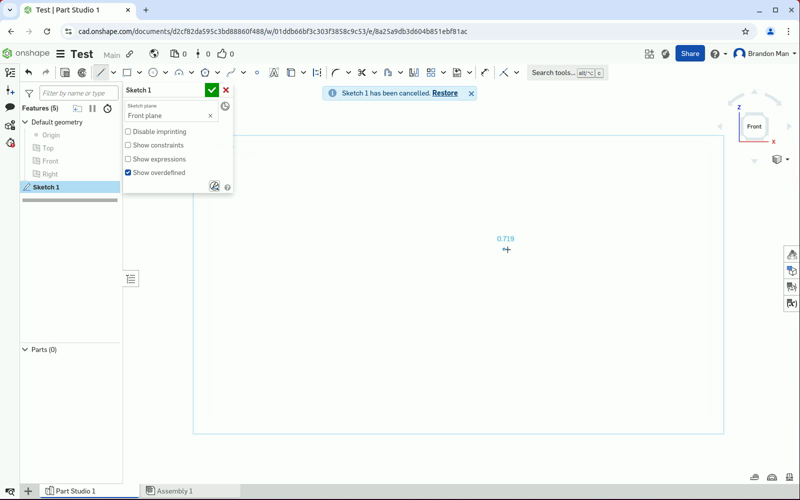
scroll(6)
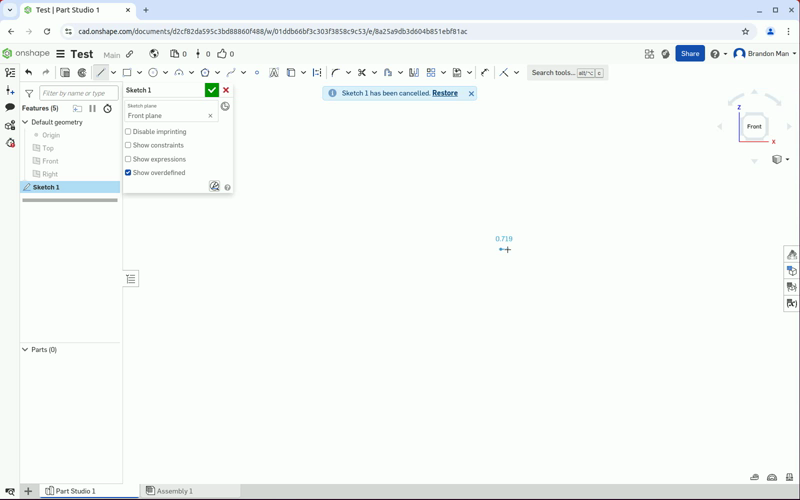
scroll(6)
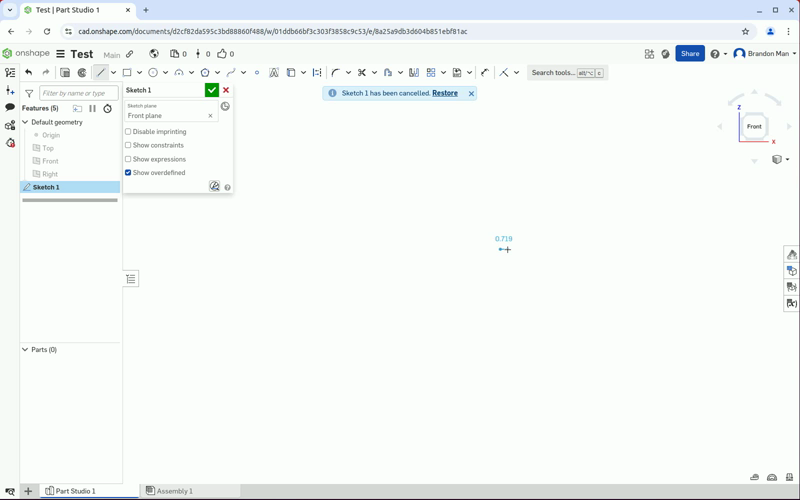
scroll(6)
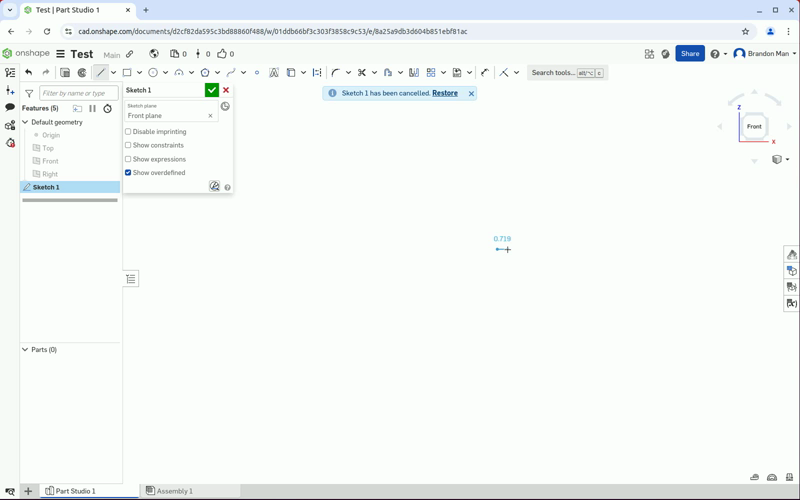
scroll(6)
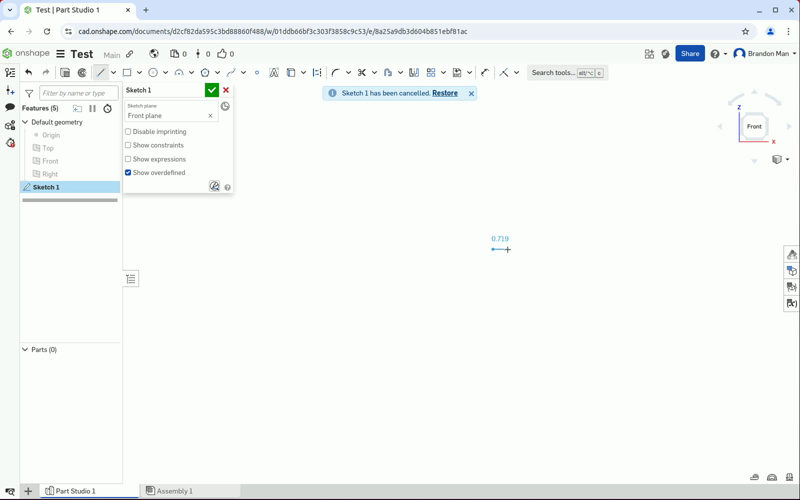
scroll(6)
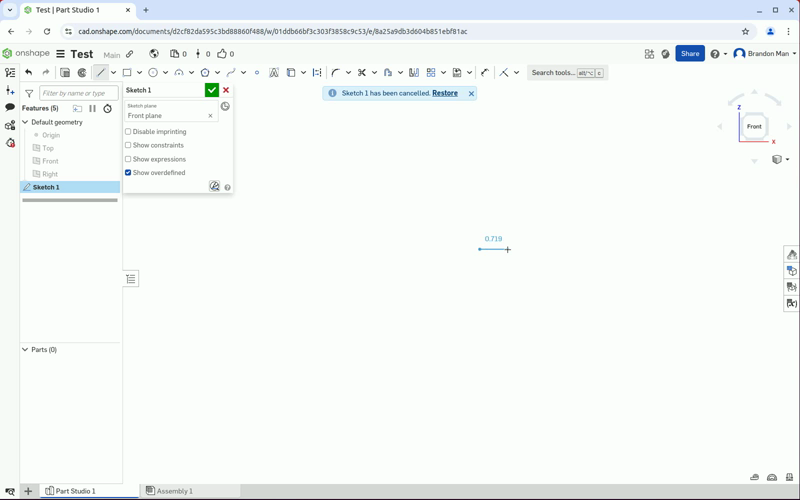
scroll(6)
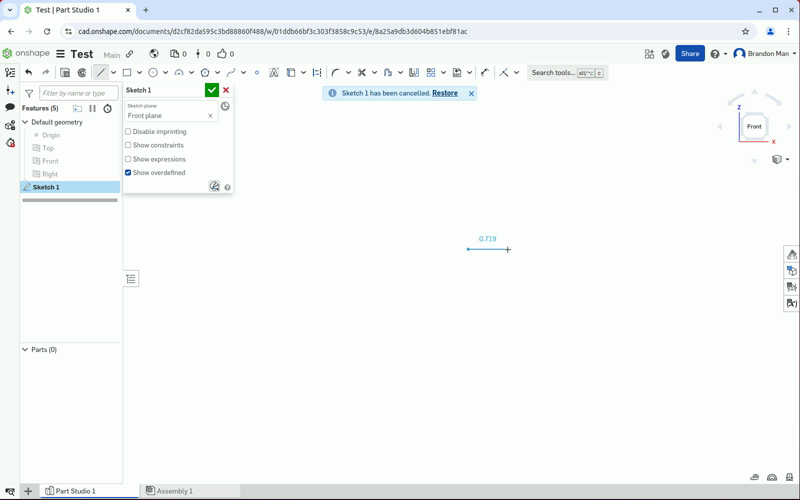
click(507, 249)
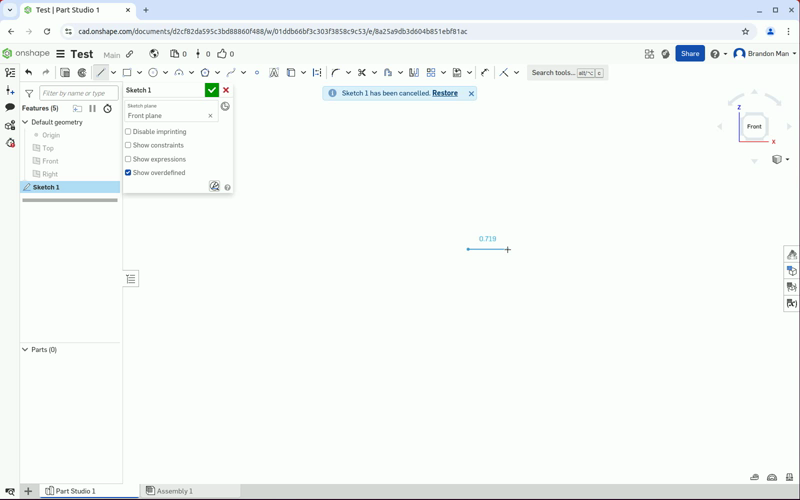
scroll(-6)
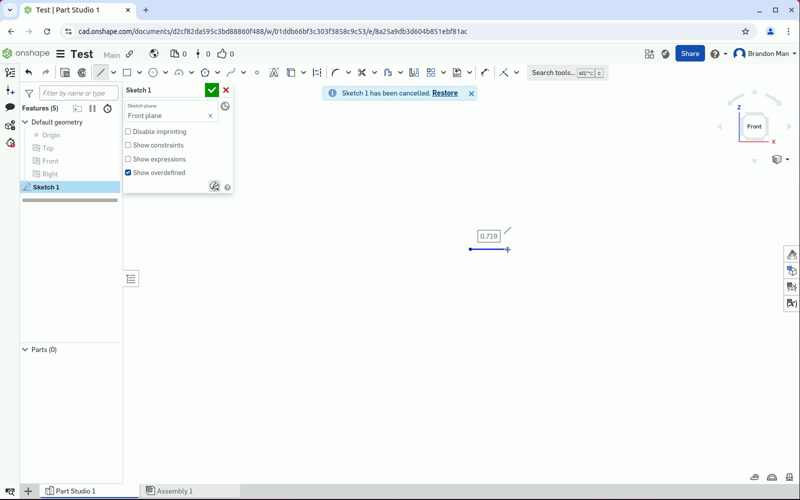
scroll(-6)
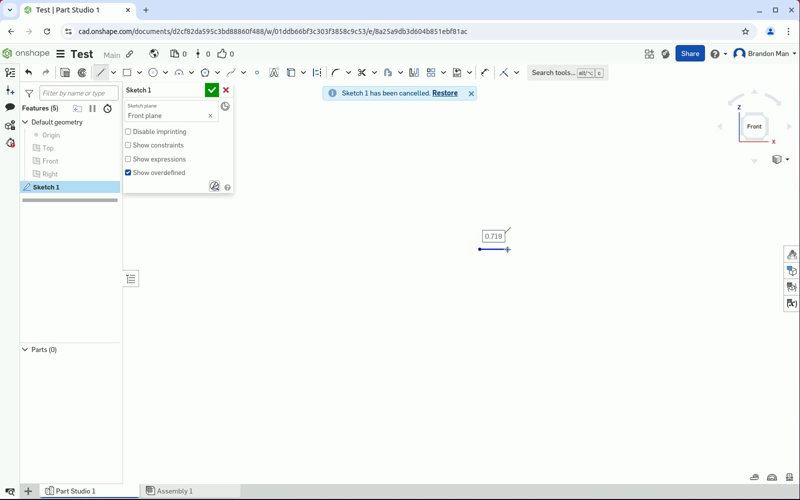
scroll(-6)
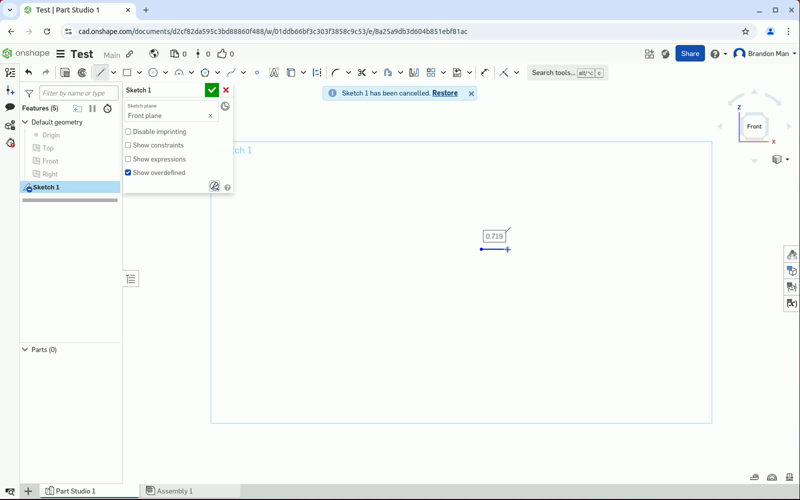
scroll(-6)
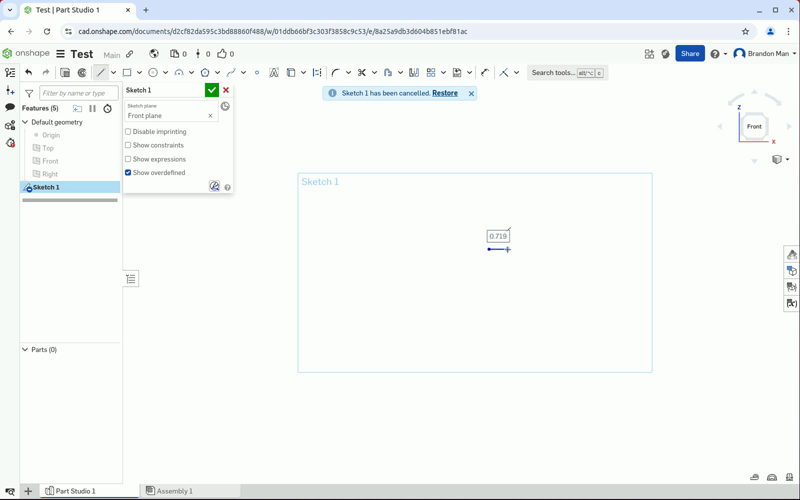
scroll(-6)
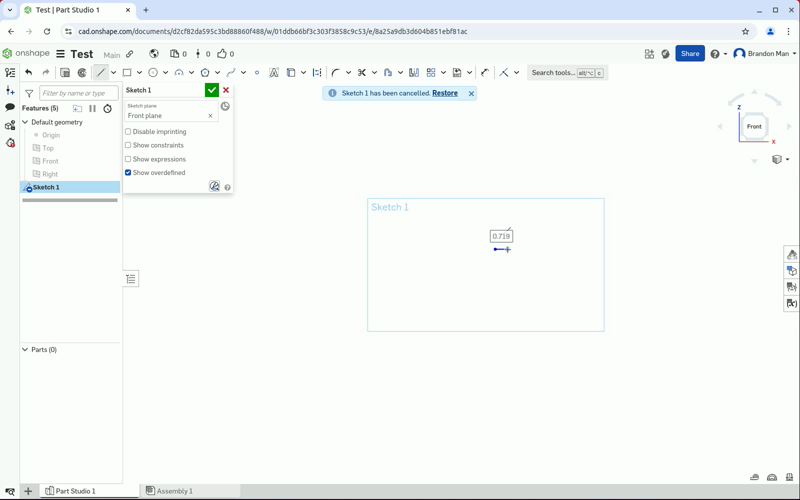
scroll(-6)
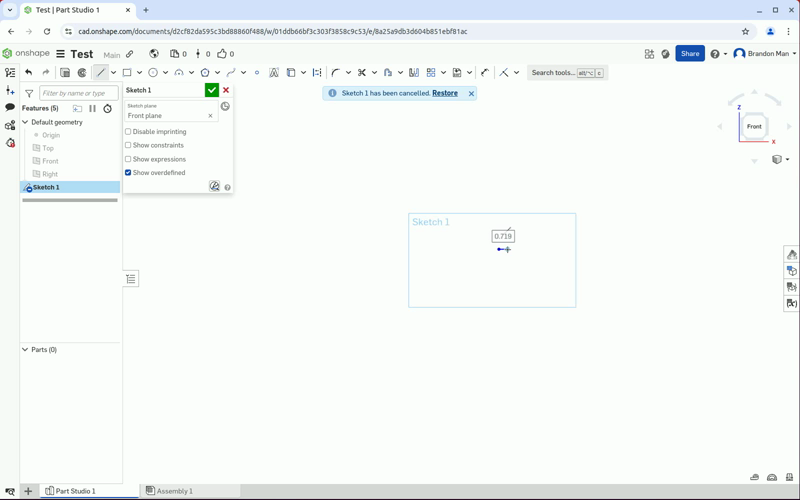
scroll(-6)
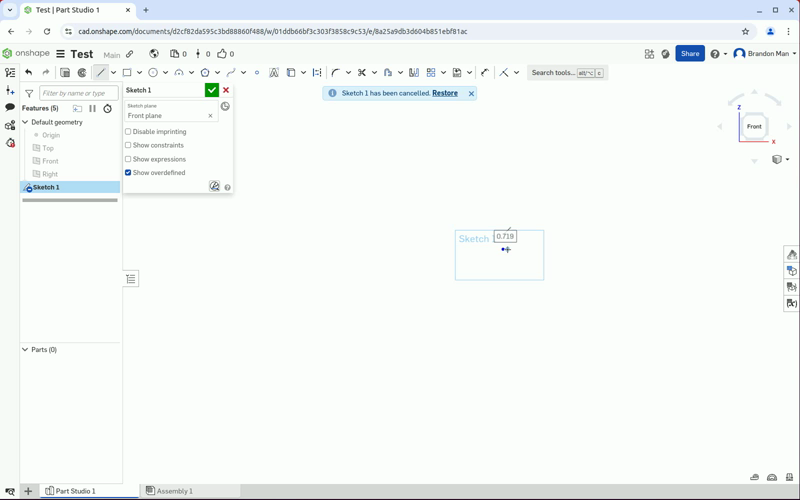
key_up(shift)
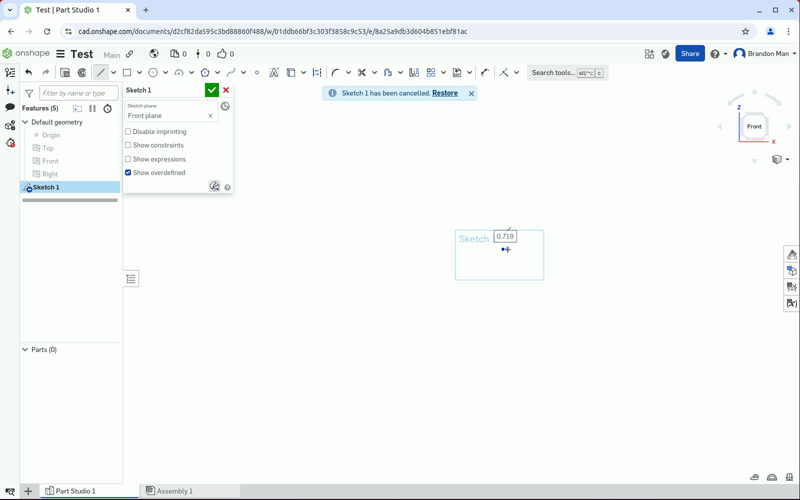
key(esc)
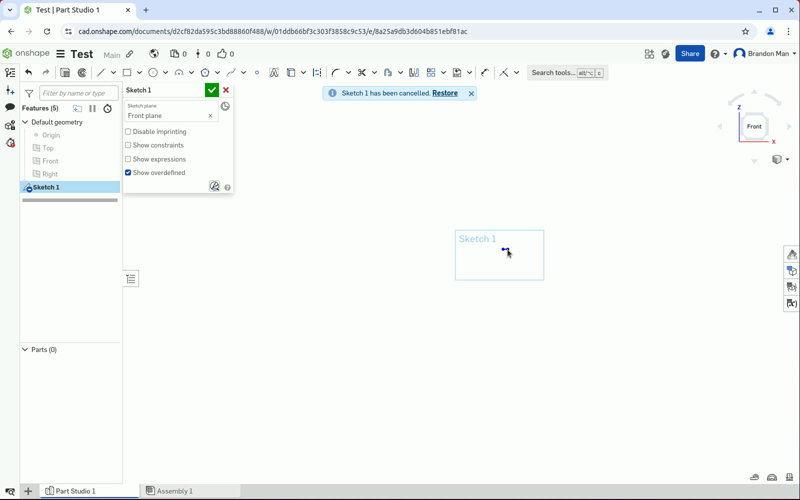
key(a)
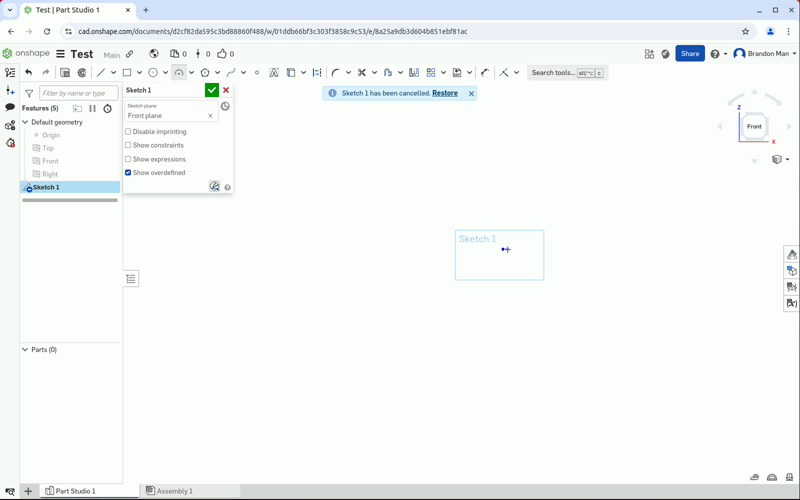
mouse_move(507, 249)
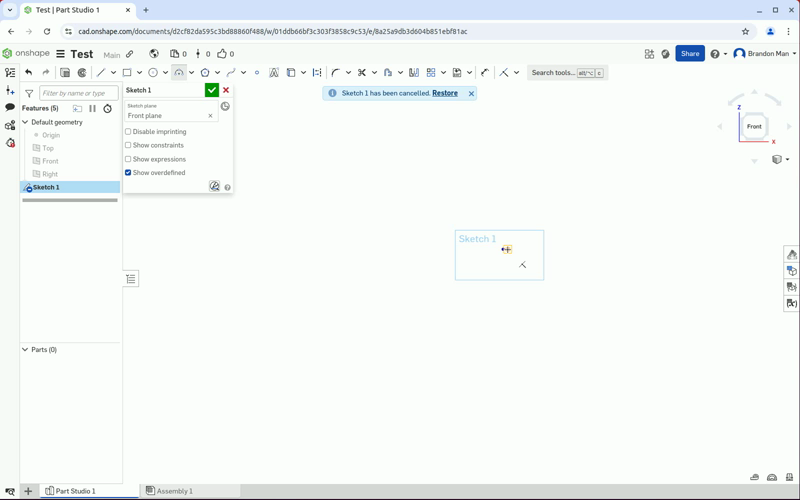
scroll(6)
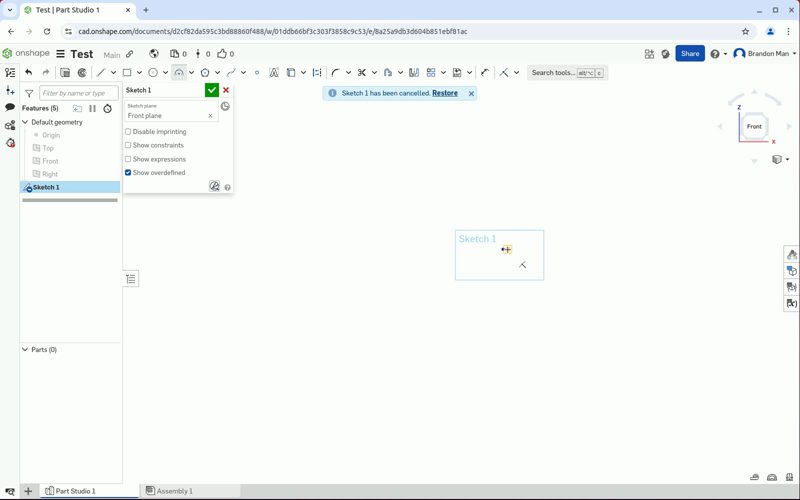
scroll(6)
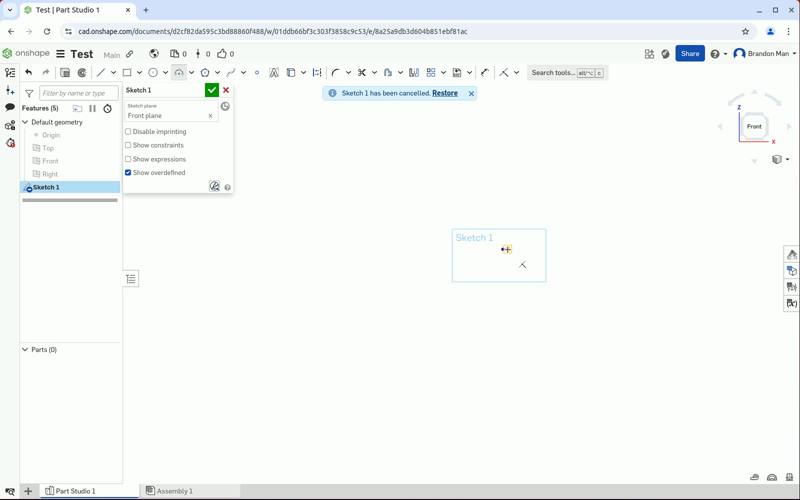
scroll(6)
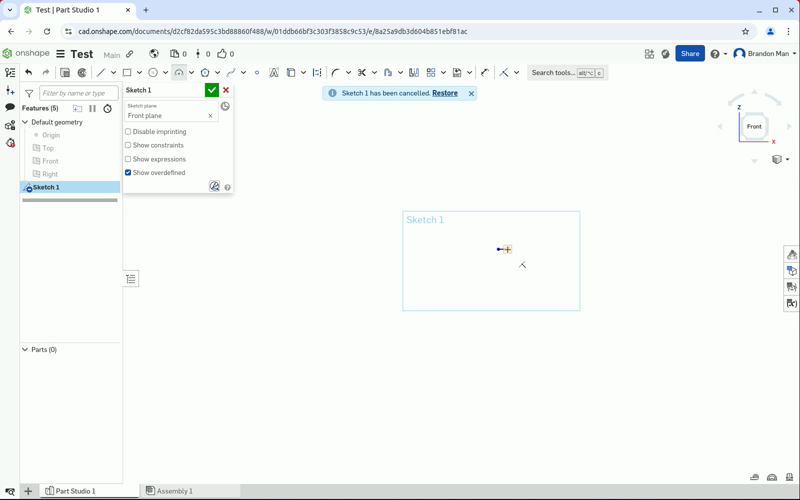
scroll(6)
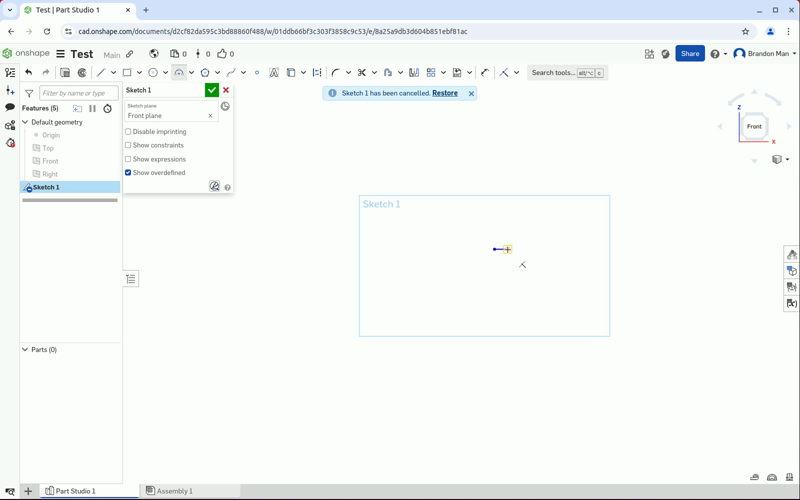
scroll(6)
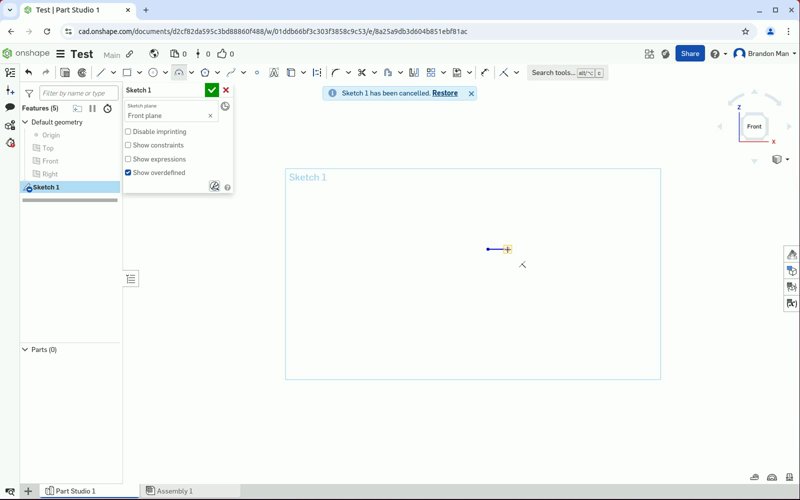
scroll(6)
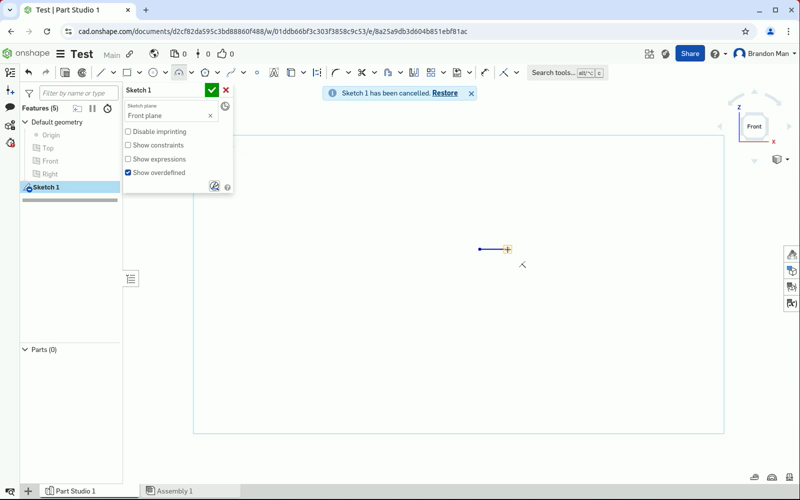
scroll(6)
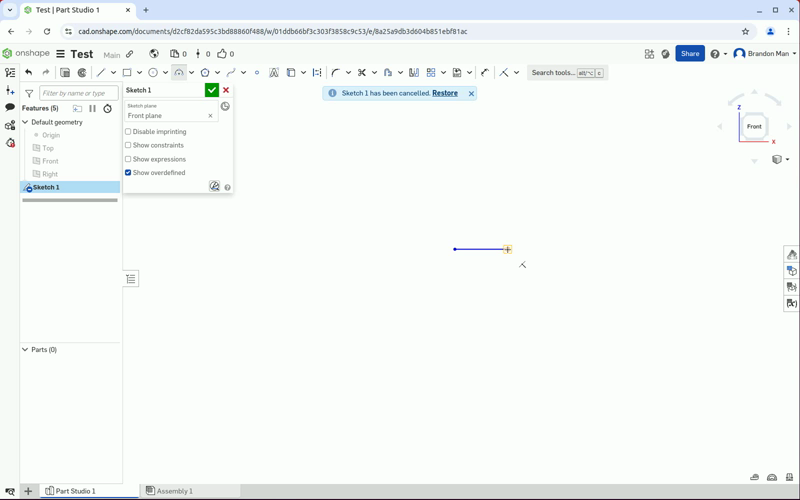
click(507, 249)
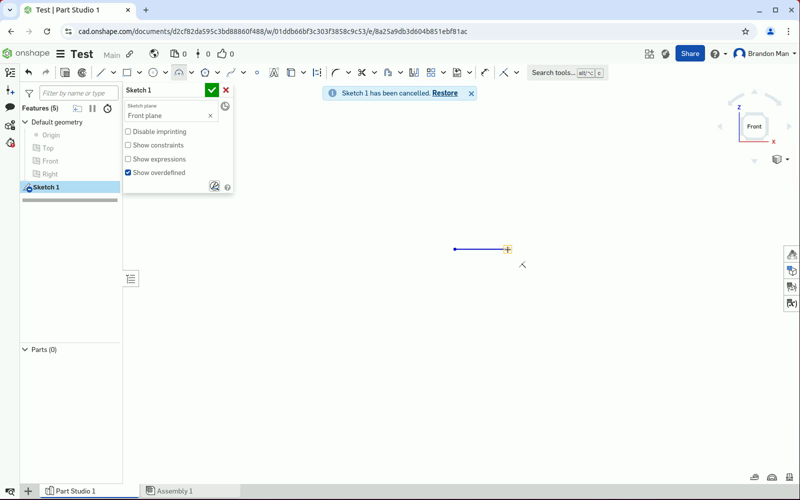
scroll(-6)
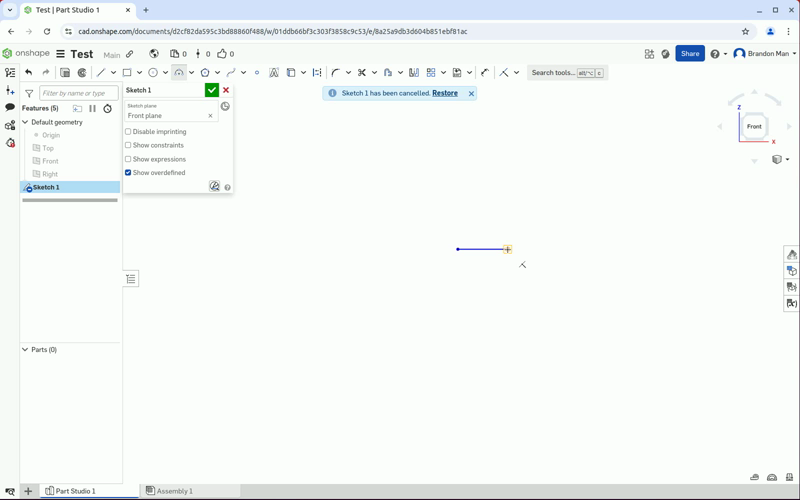
scroll(-6)
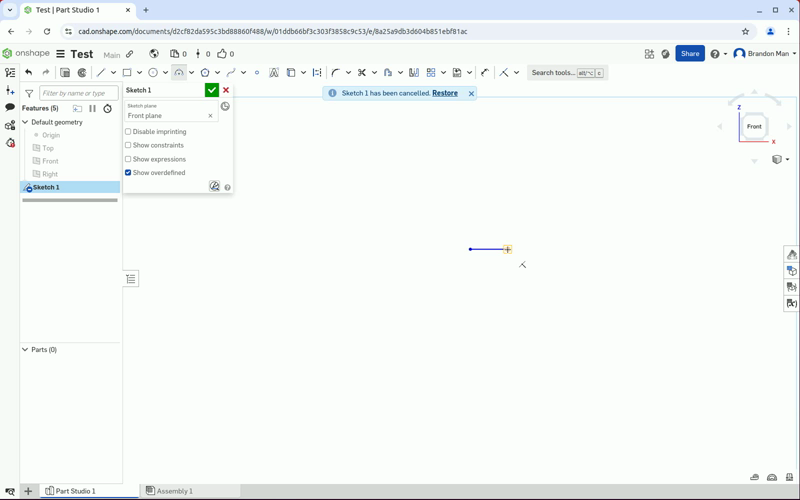
scroll(-6)
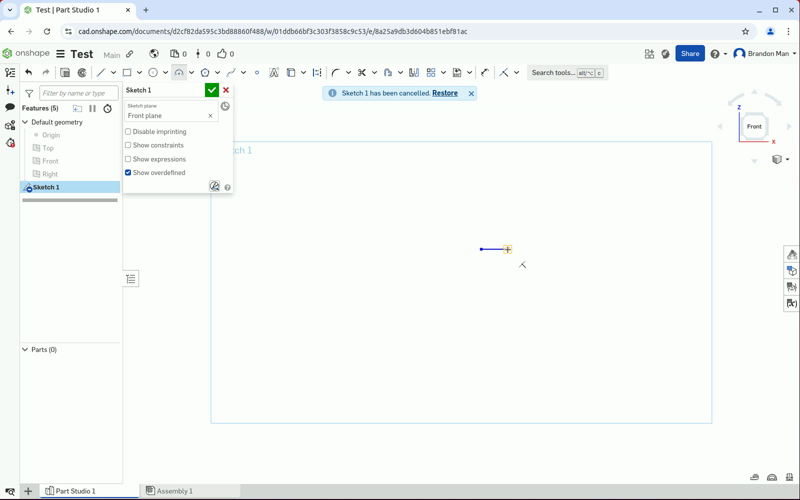
scroll(-6)
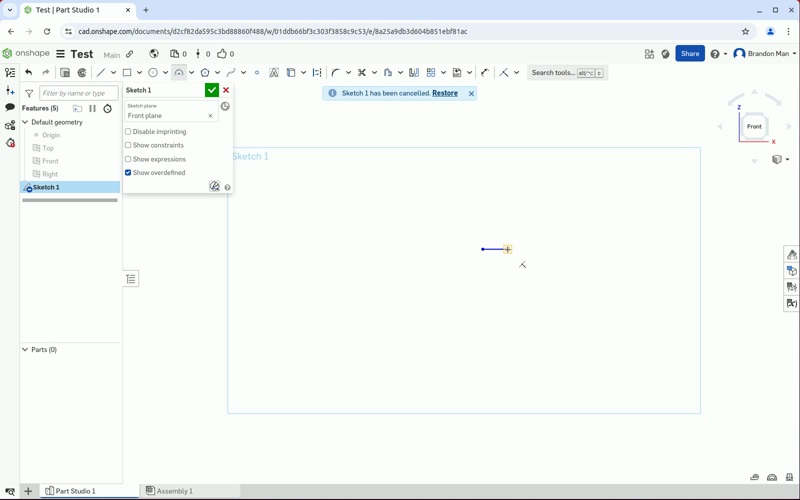
scroll(-6)
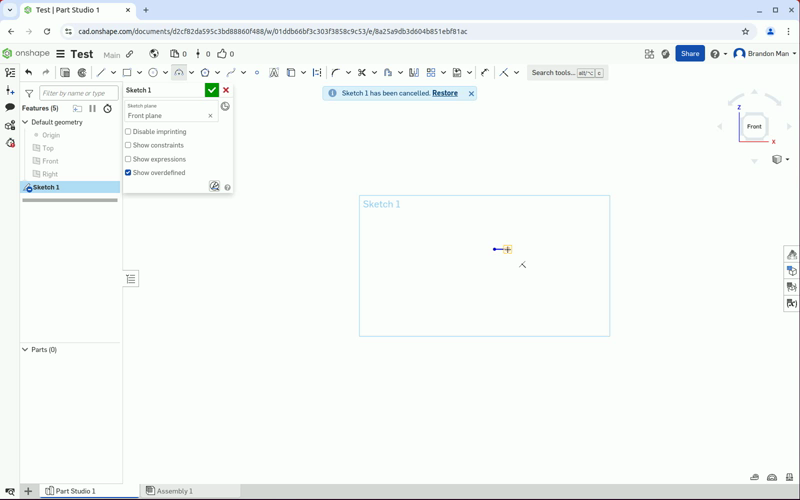
scroll(-6)
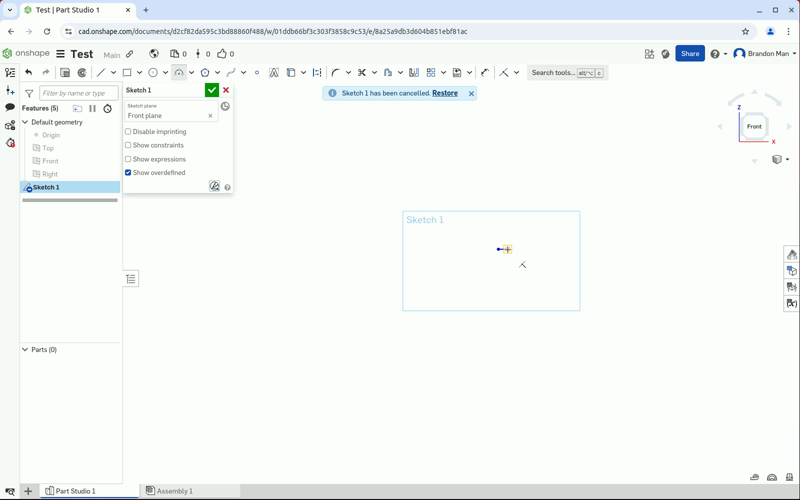
scroll(-6)
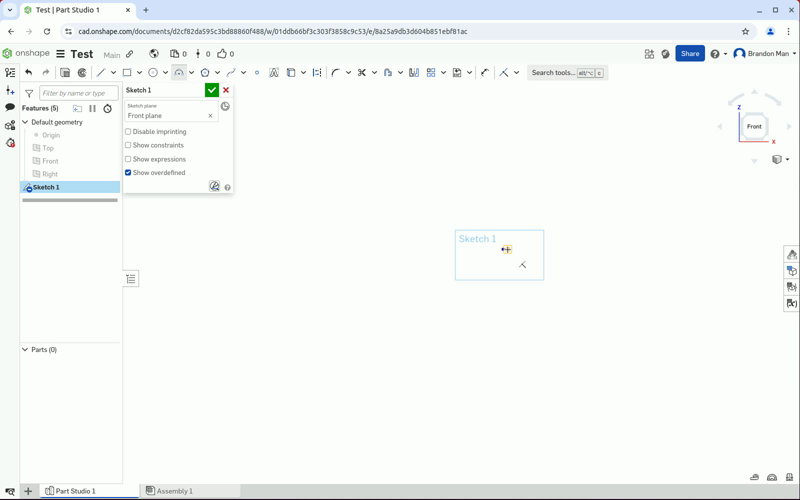
key_down(shift)
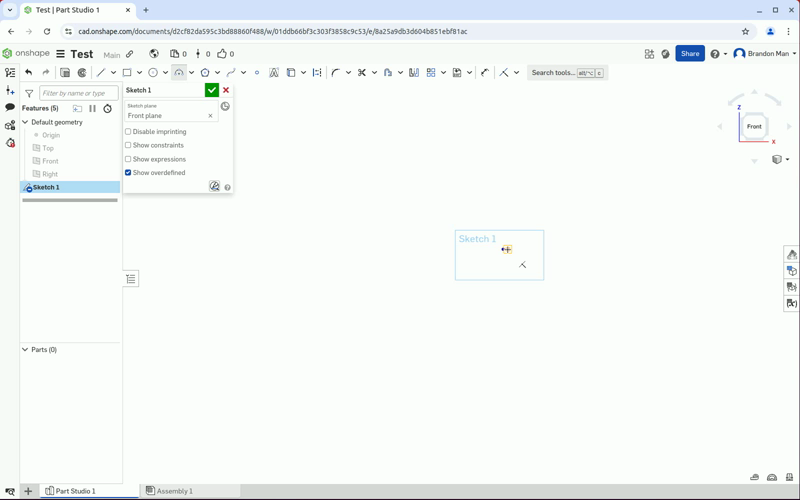
mouse_move(536, 245)
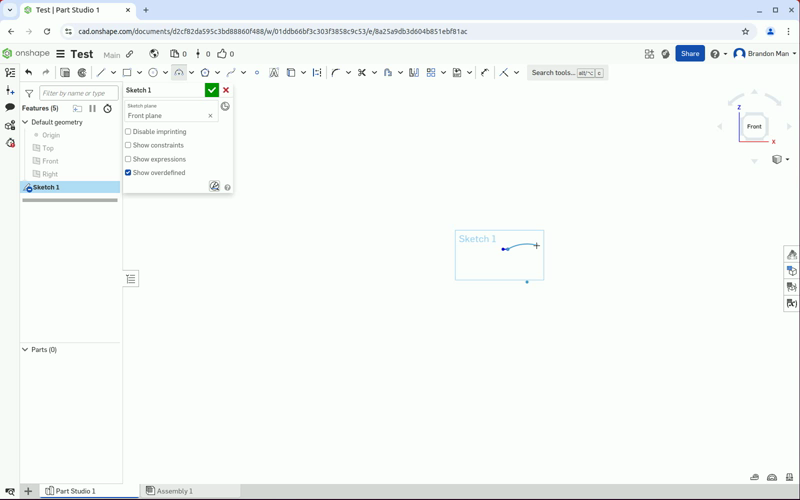
click(536, 245)
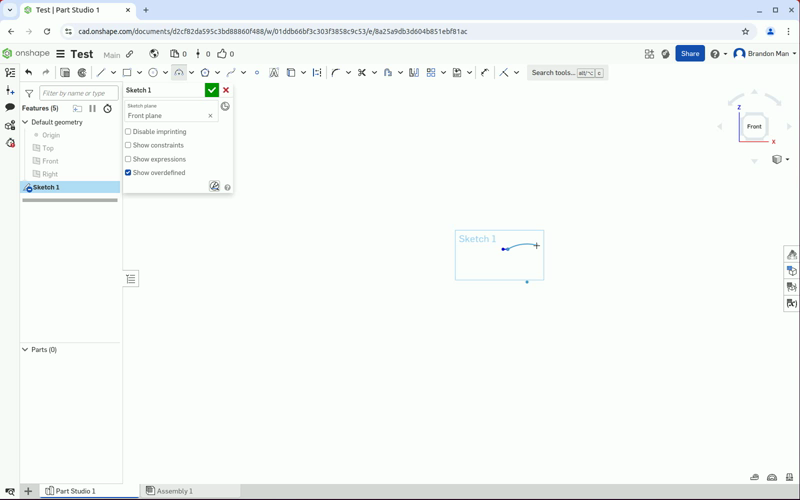
mouse_move(522, 247)
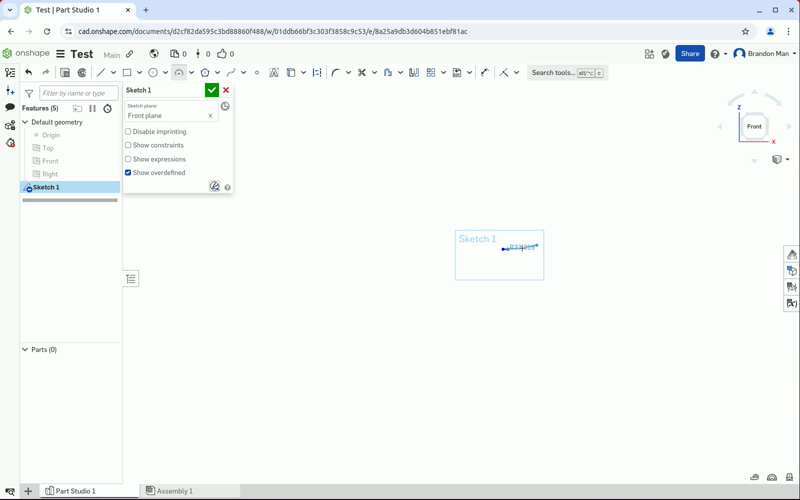
click(522, 247)
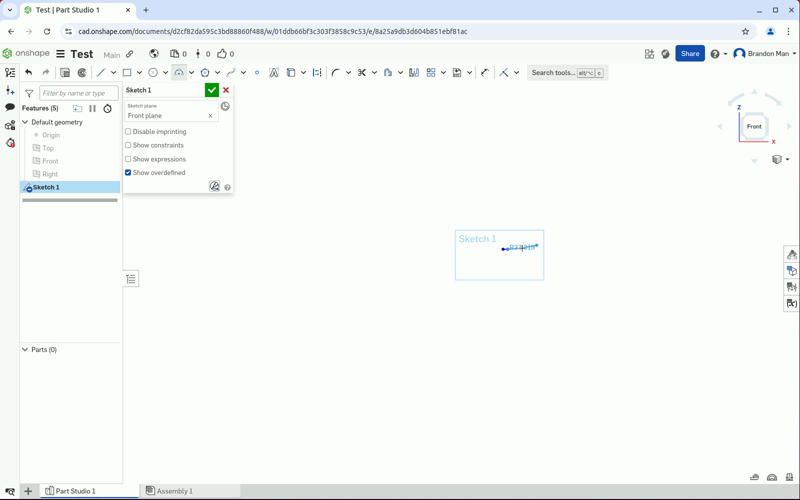
key_up(shift)
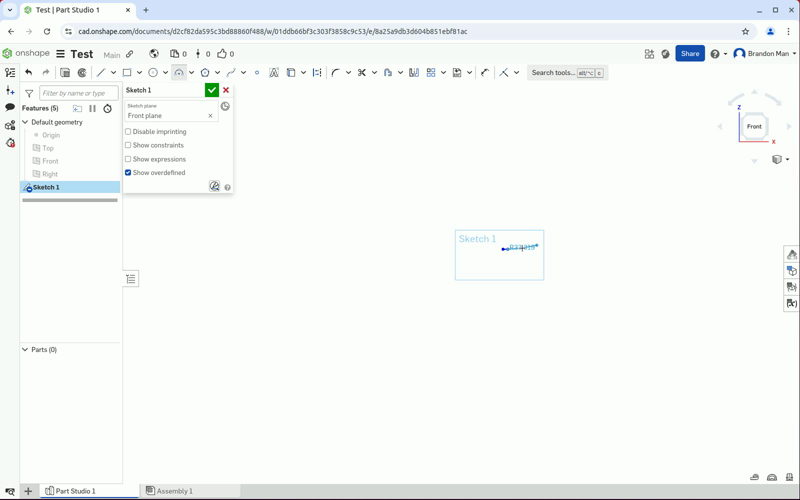
key(esc)
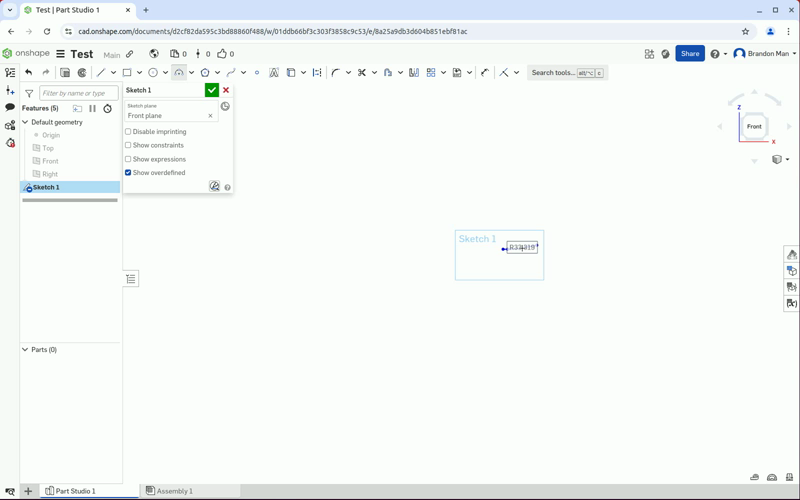
key(l)
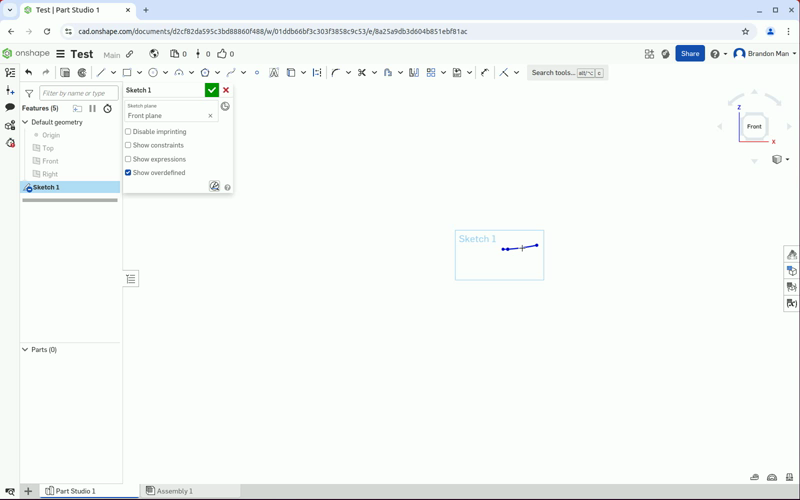
mouse_move(536, 245)
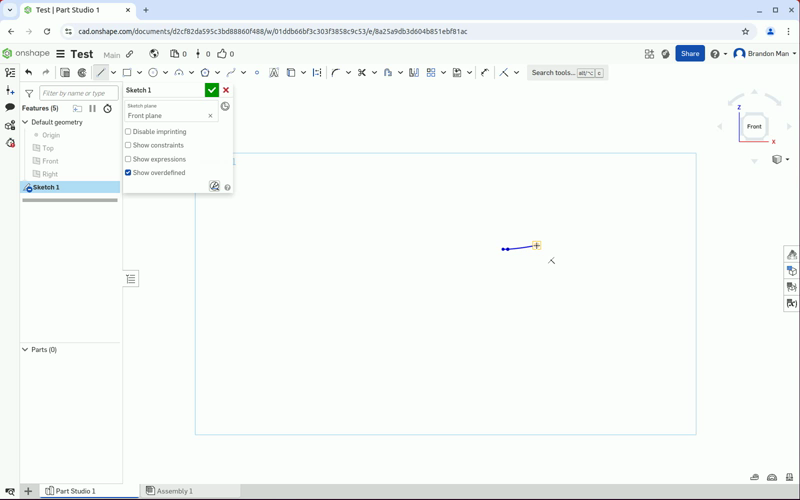
click(536, 245)
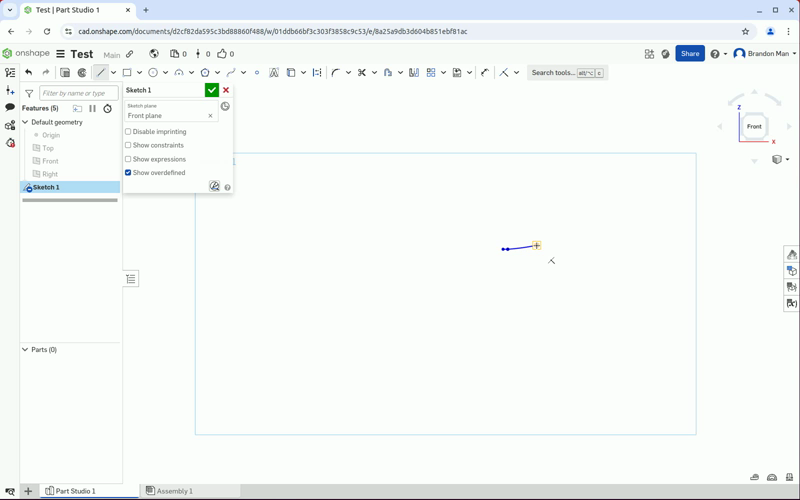
key_down(shift)
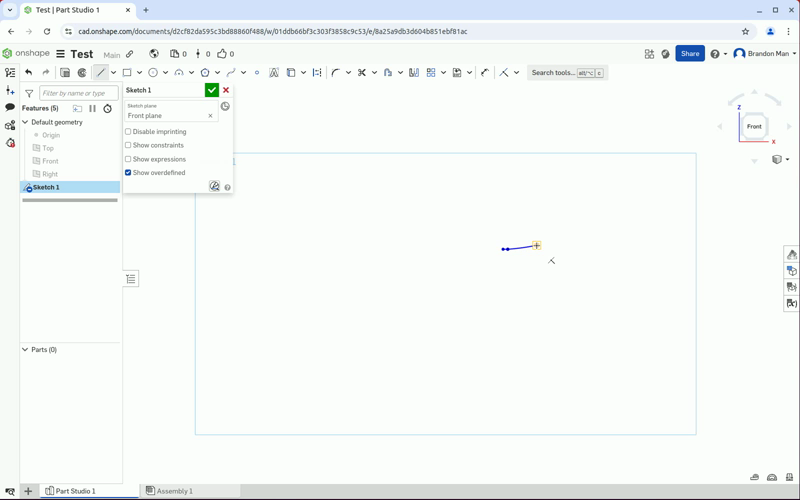
mouse_move(566, 245)
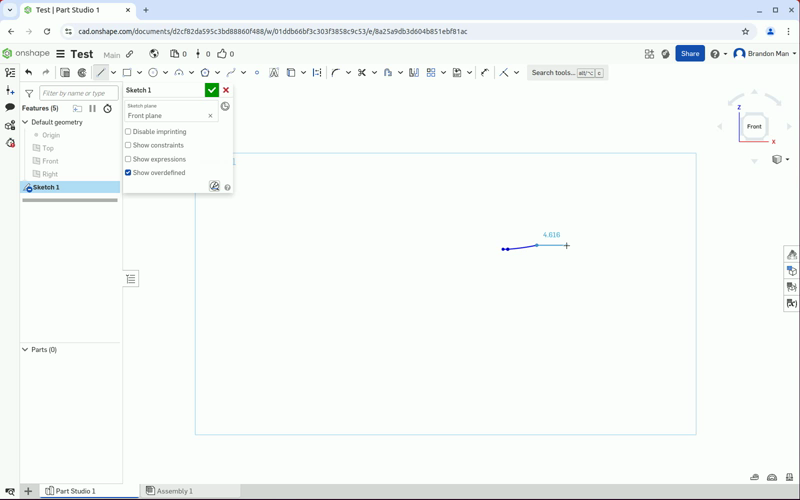
mouse_move(504, 245)
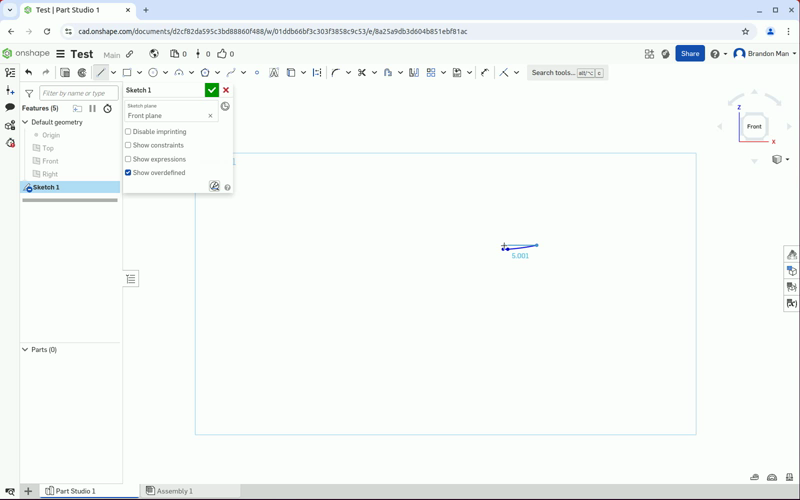
scroll(6)
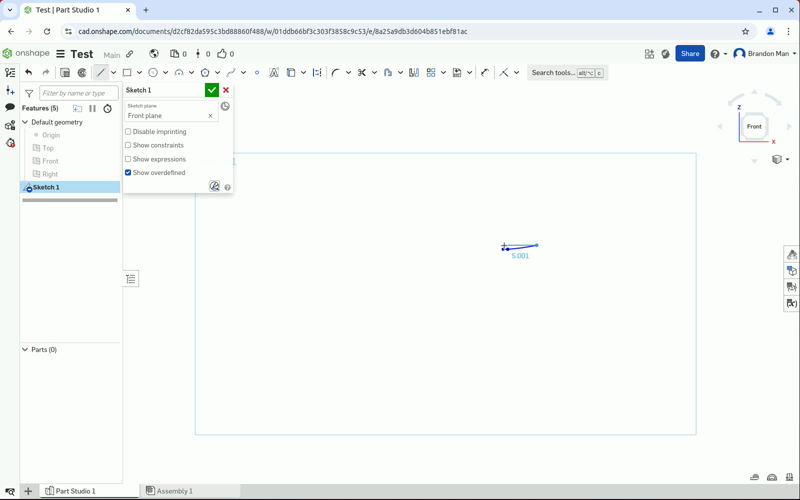
scroll(6)
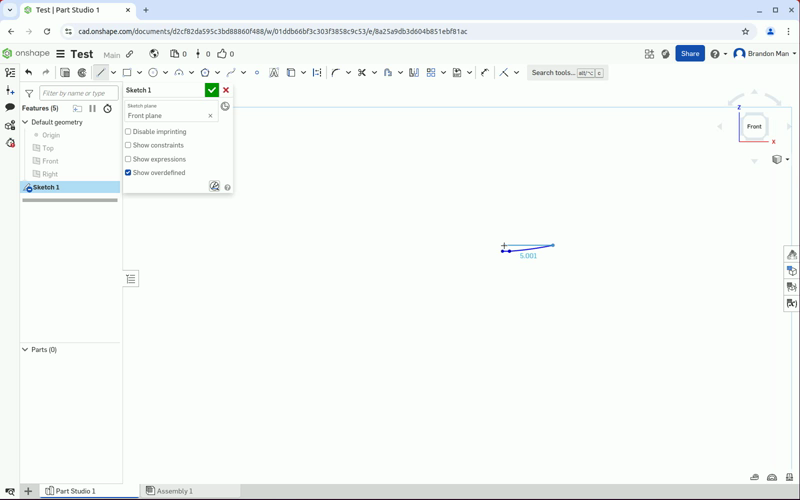
scroll(6)
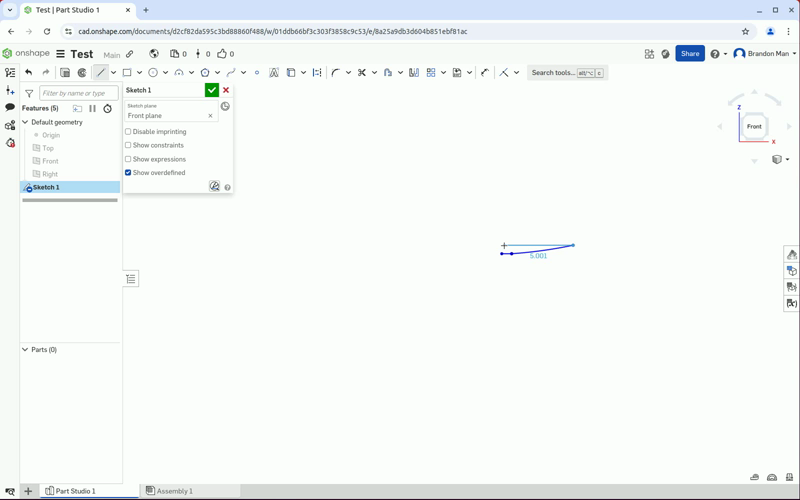
scroll(6)
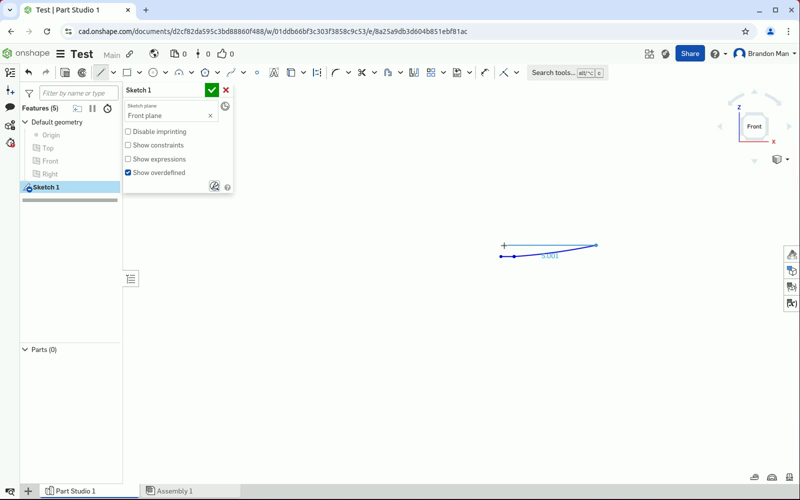
scroll(6)
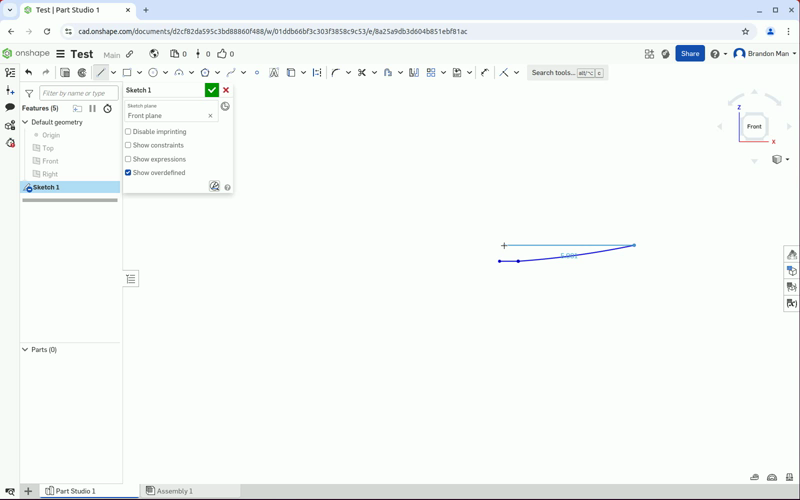
scroll(6)
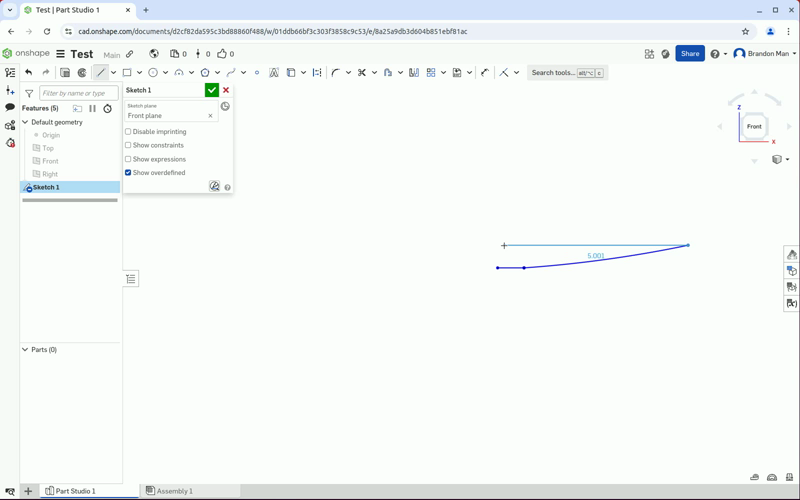
scroll(6)
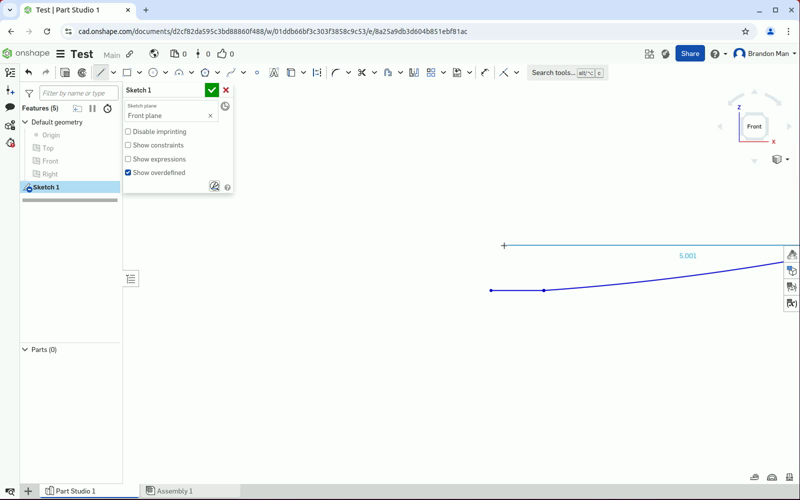
click(504, 245)
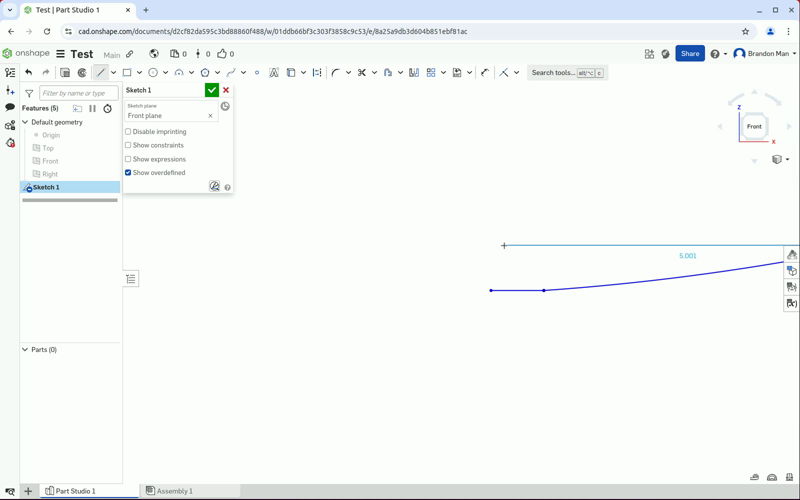
scroll(-6)
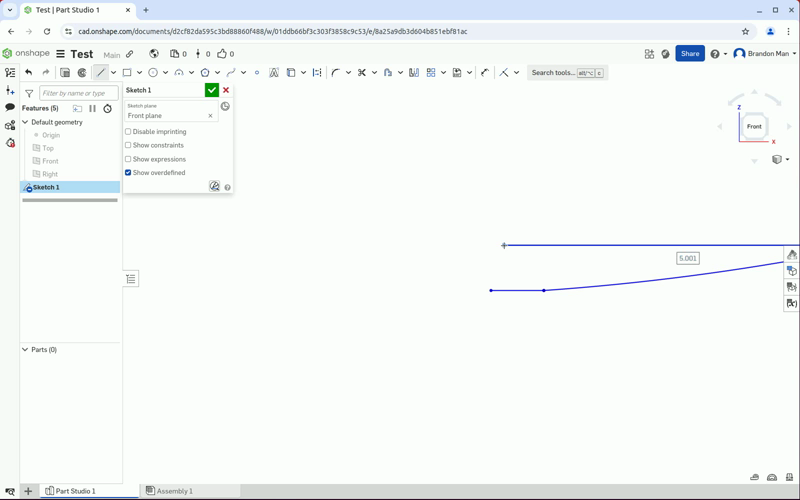
scroll(-6)
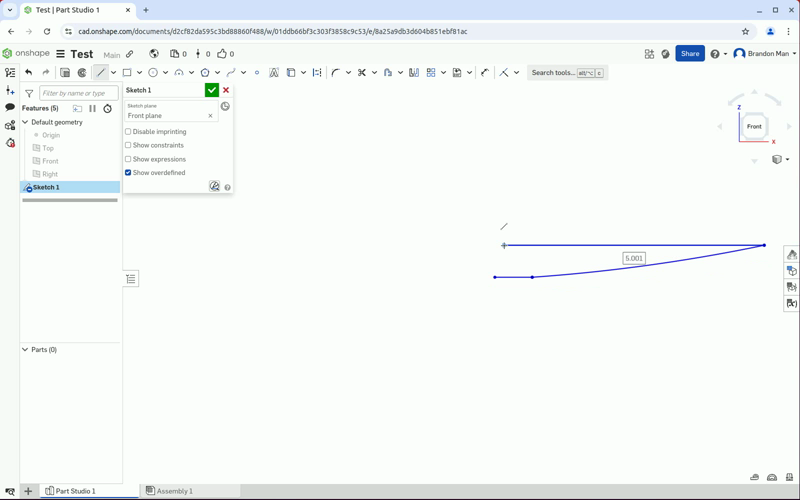
scroll(-6)
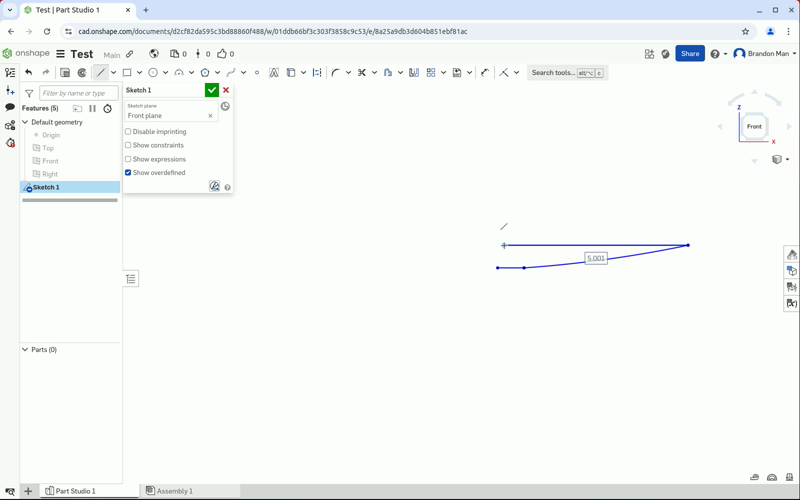
scroll(-6)
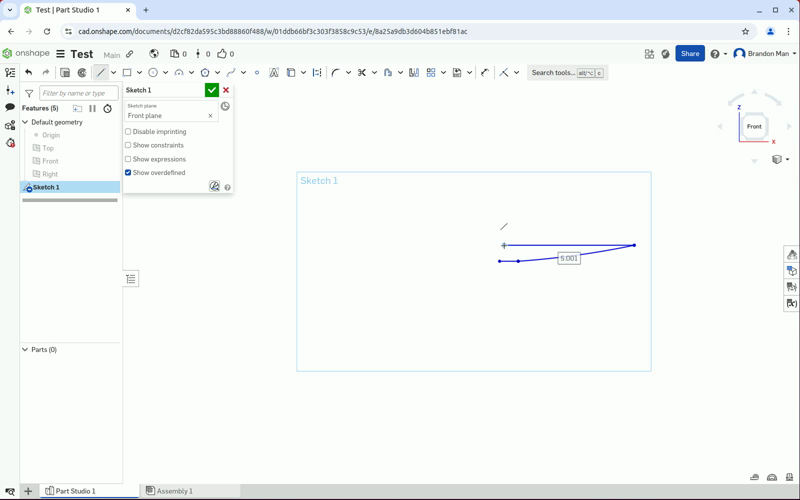
scroll(-6)
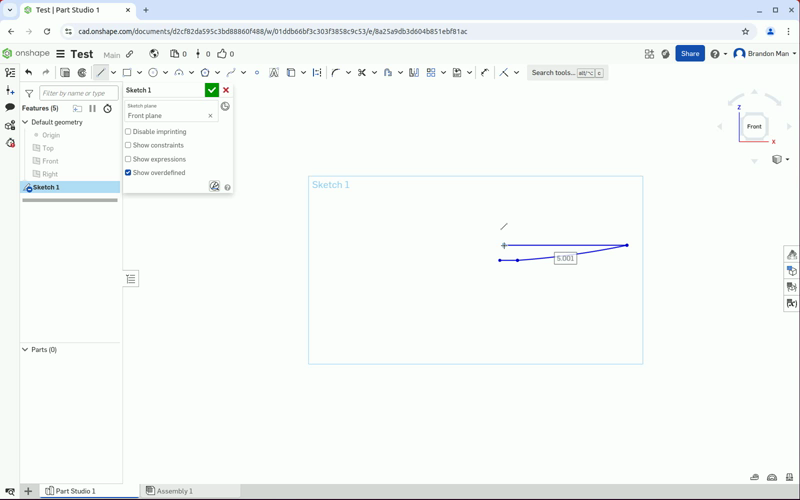
scroll(-6)
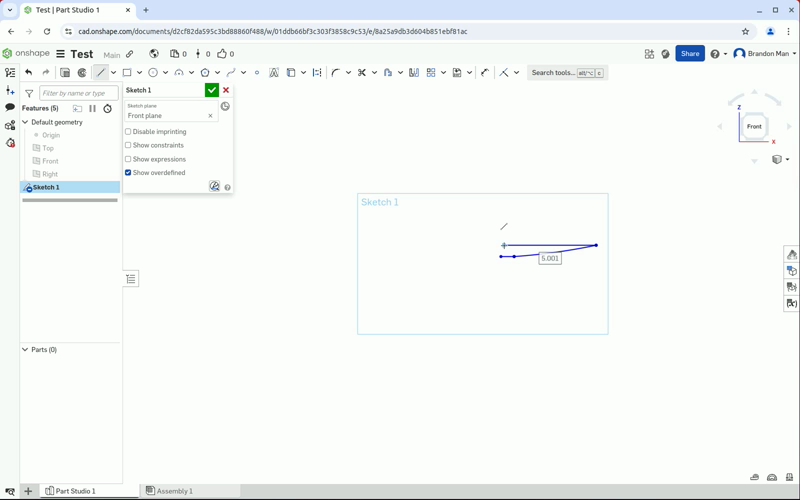
scroll(-6)
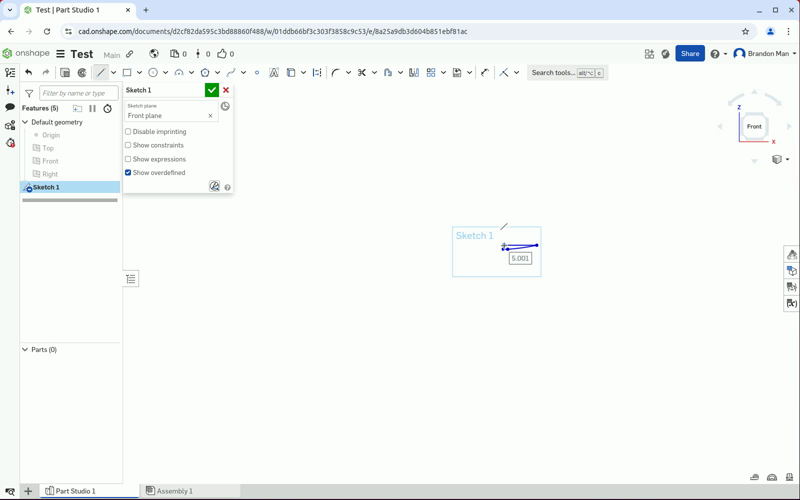
key_up(shift)
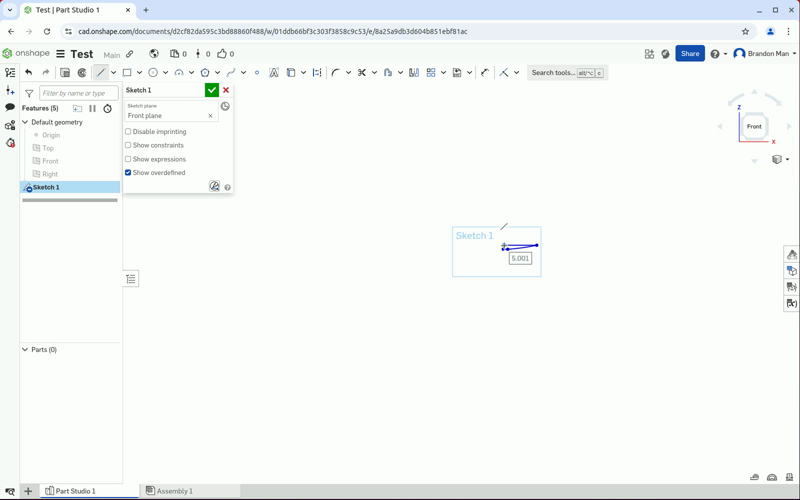
mouse_move(534, 245)
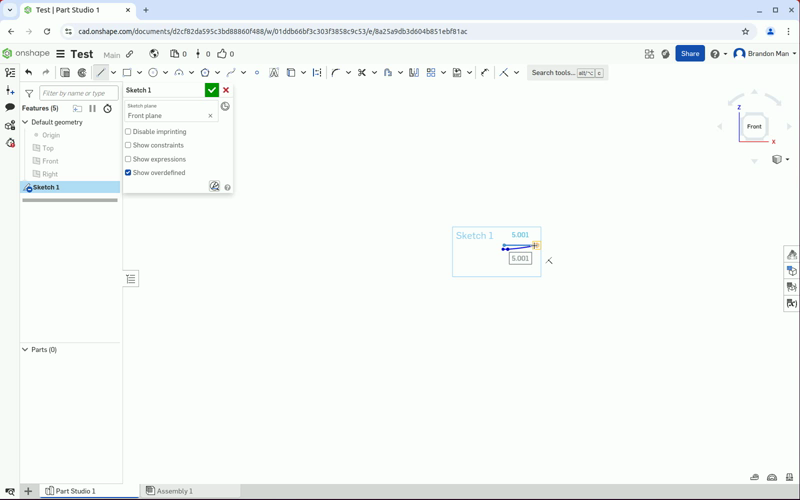
key_down(shift)
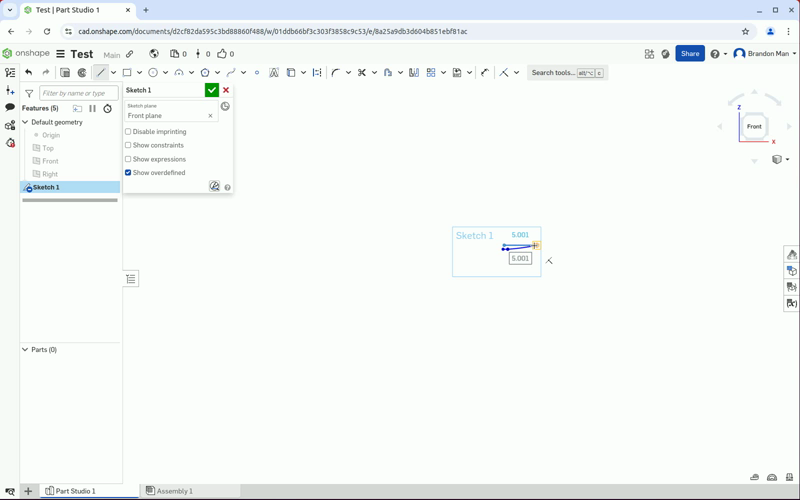
mouse_move(504, 249)
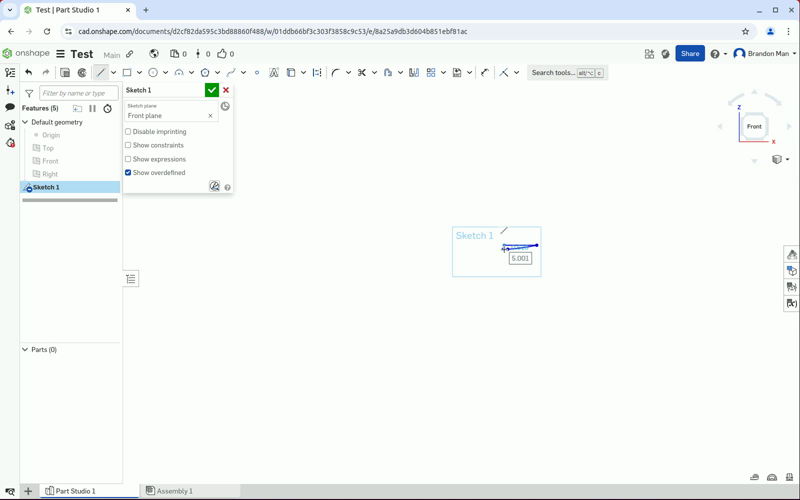
scroll(6)
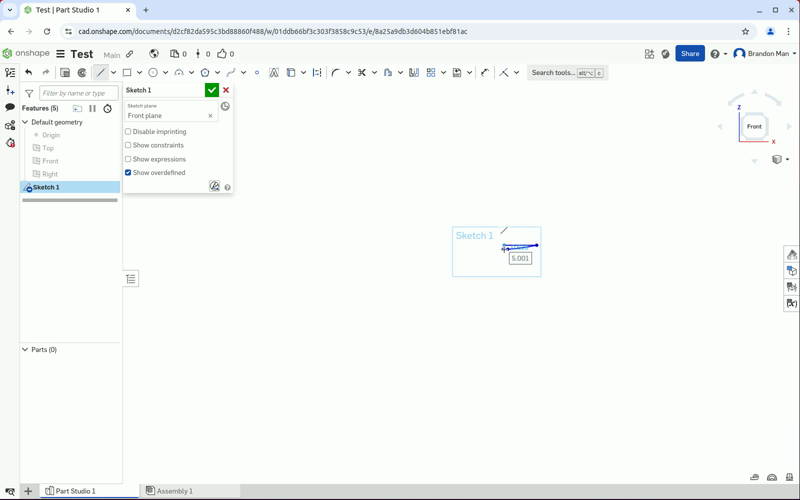
scroll(6)
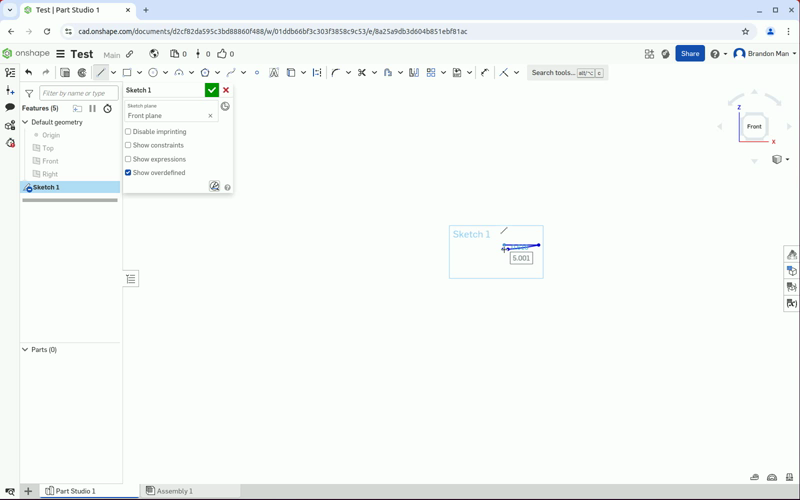
scroll(6)
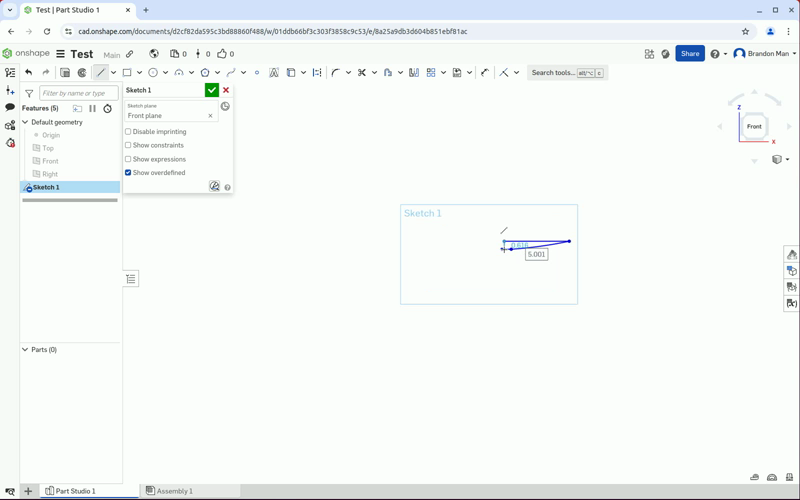
scroll(6)
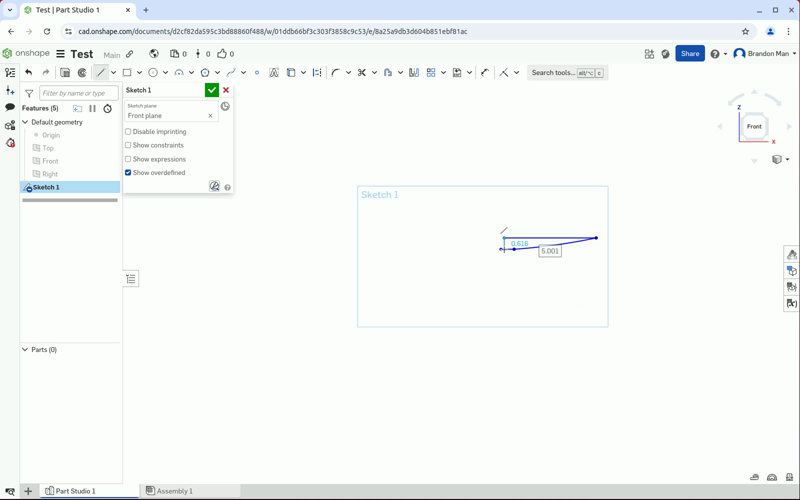
scroll(6)
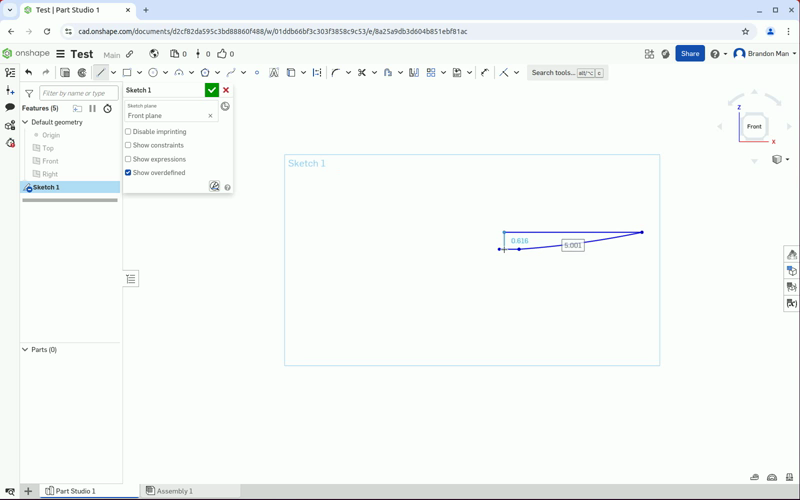
scroll(6)
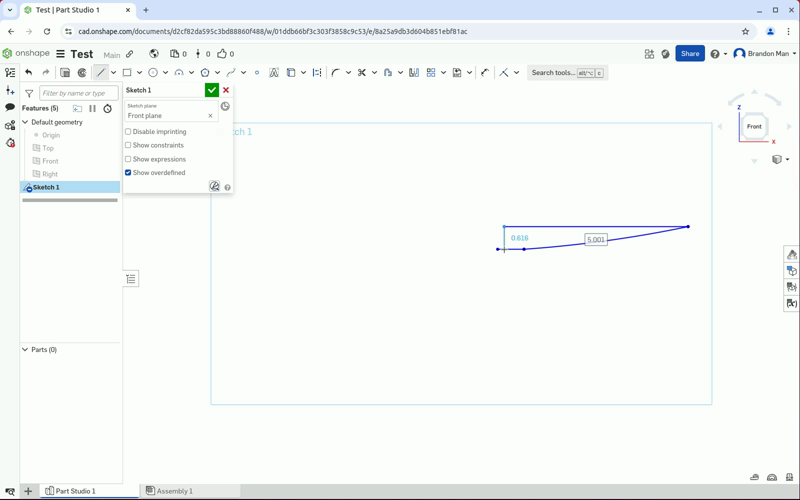
scroll(6)
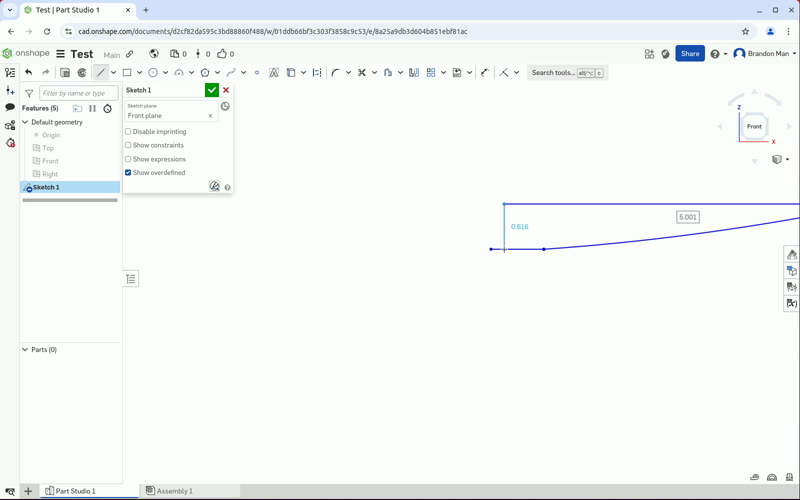
key_up(shift)
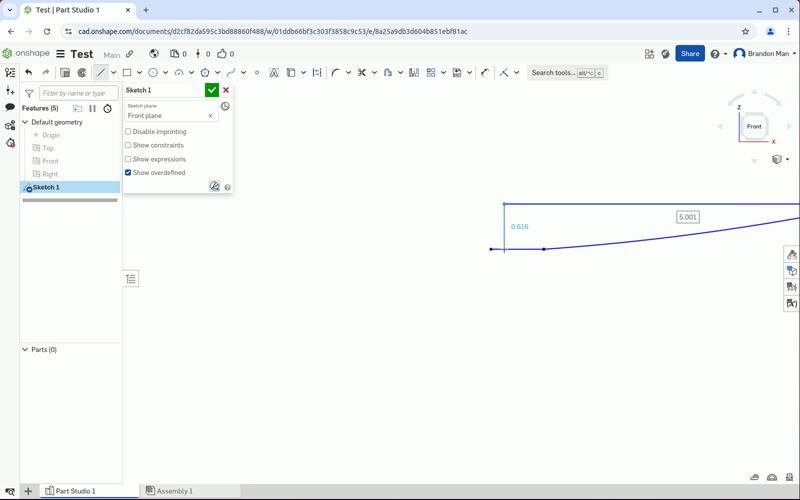
click(504, 249)
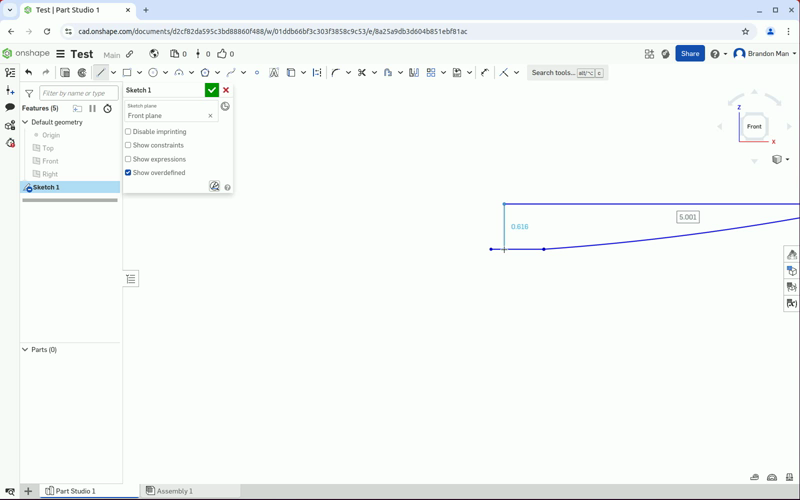
scroll(-6)
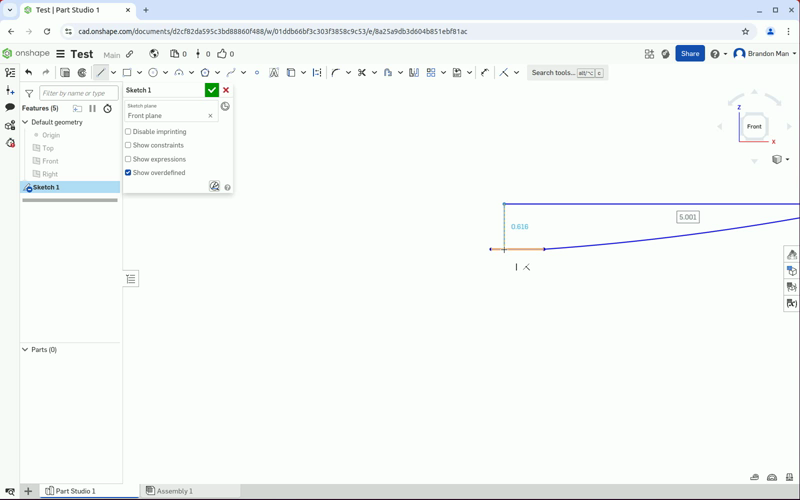
scroll(-6)
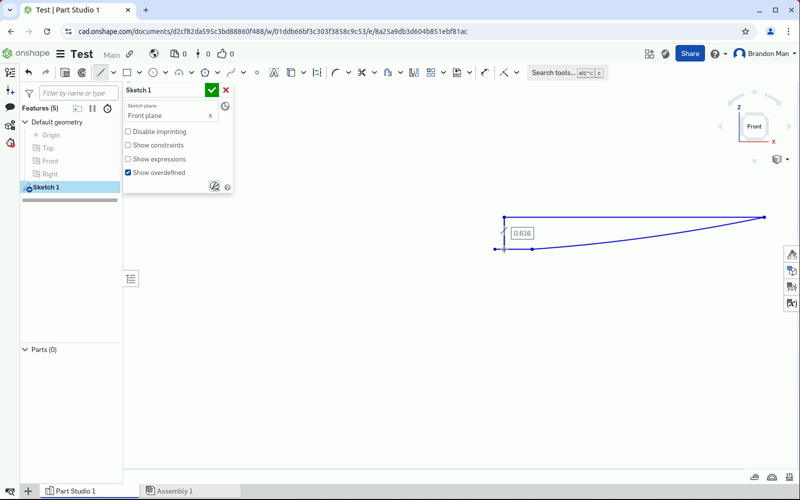
scroll(-6)
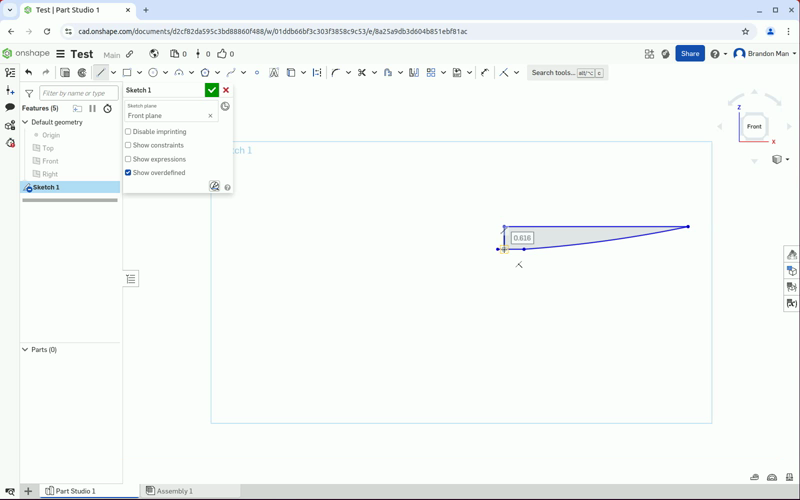
scroll(-6)
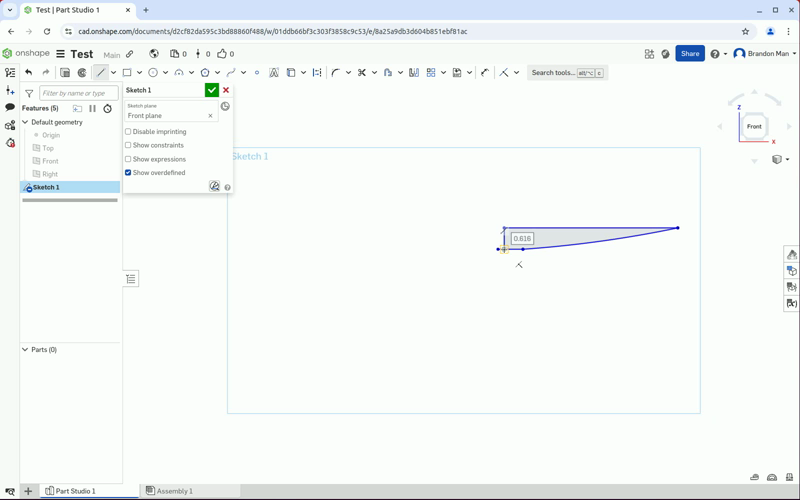
scroll(-6)
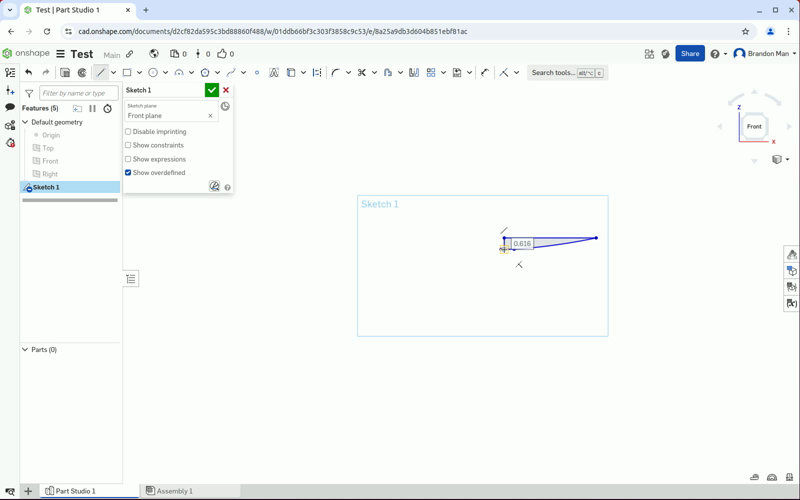
scroll(-6)
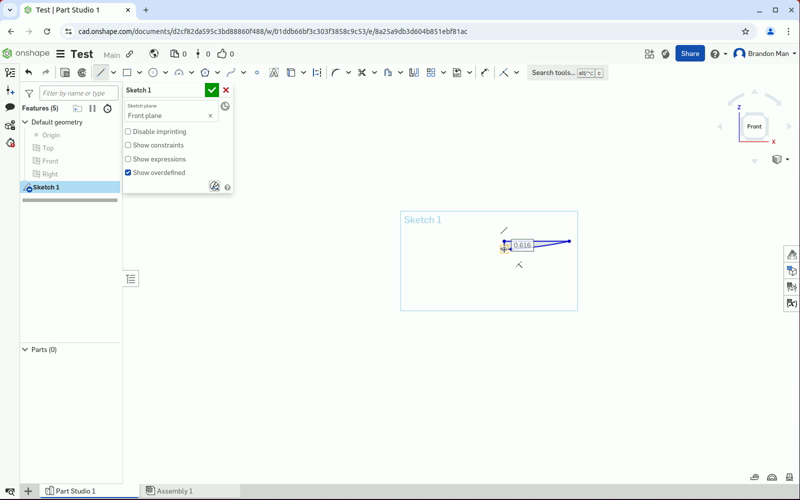
scroll(-6)
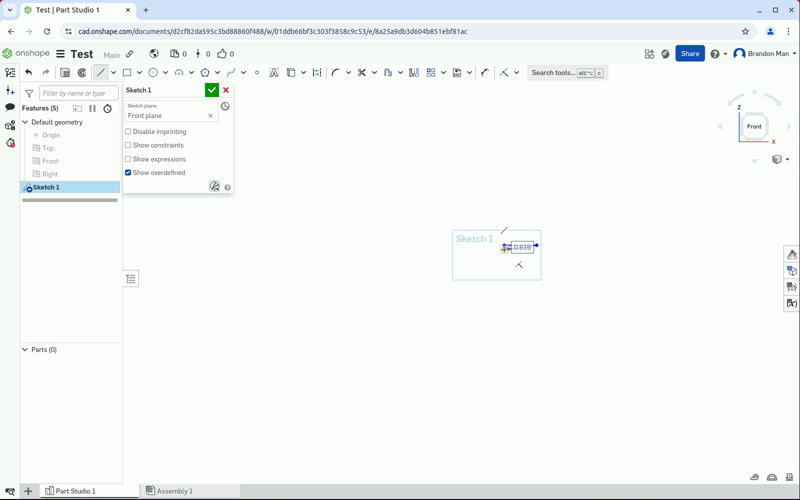
key(esc)
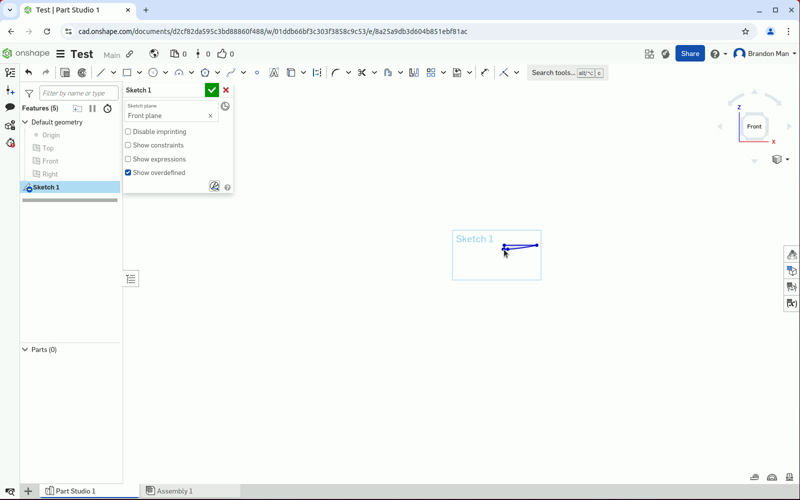
mouse_move(524, 245)
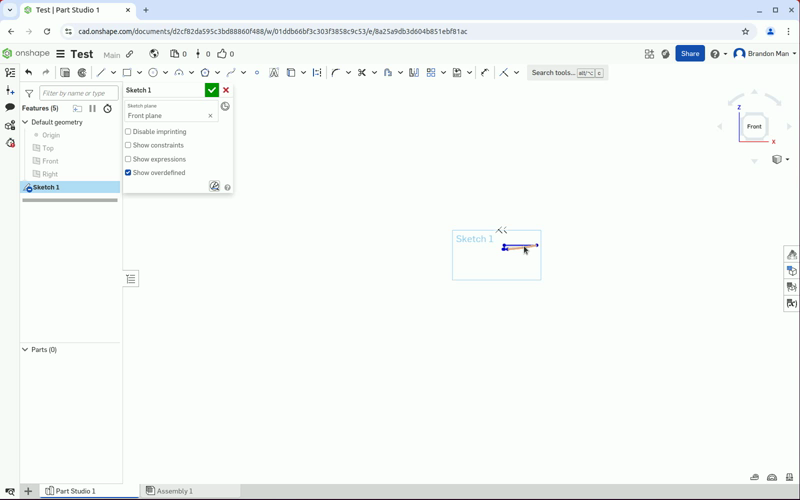
scroll(6)
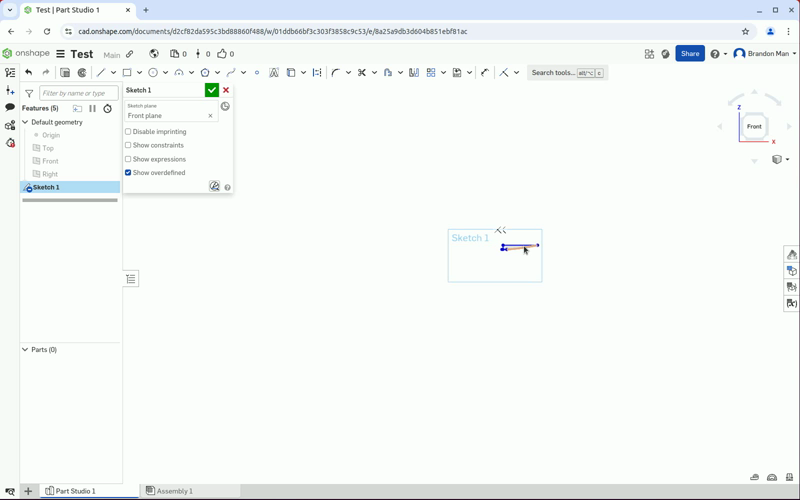
scroll(6)
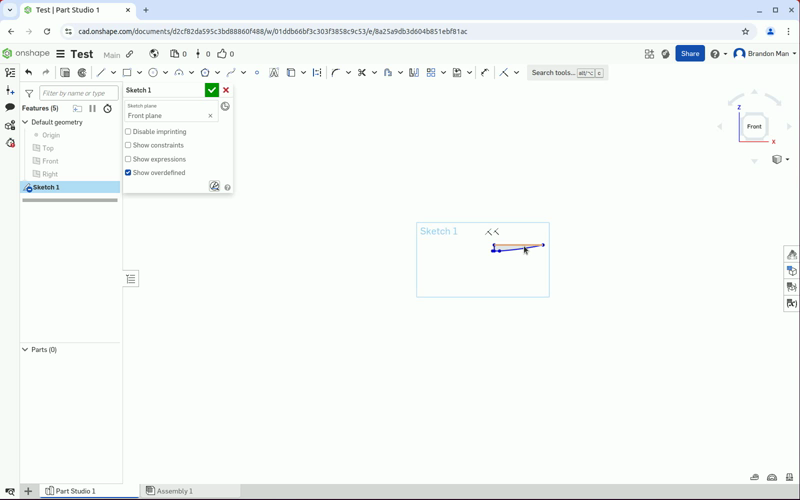
scroll(6)
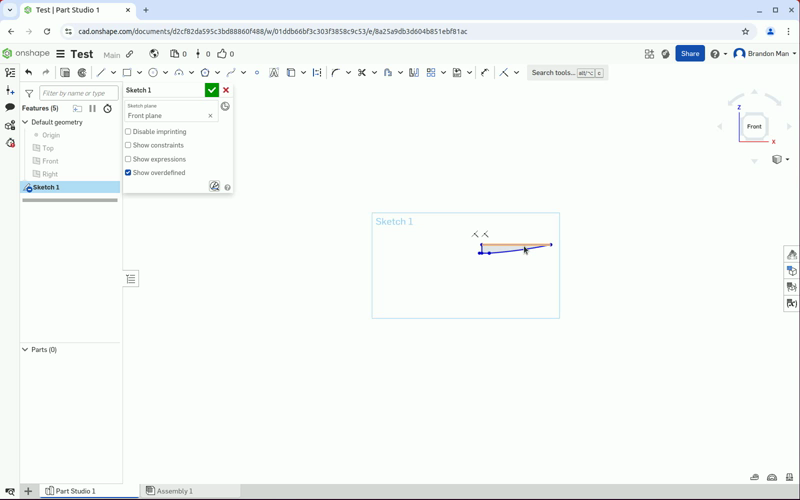
scroll(6)
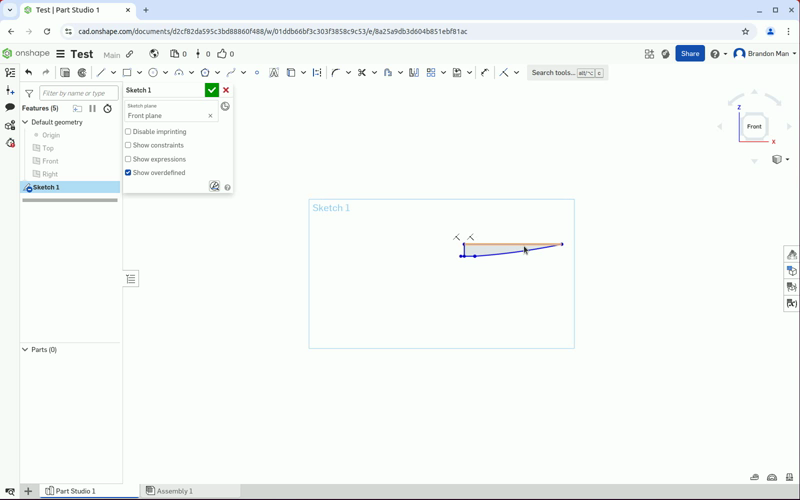
scroll(6)
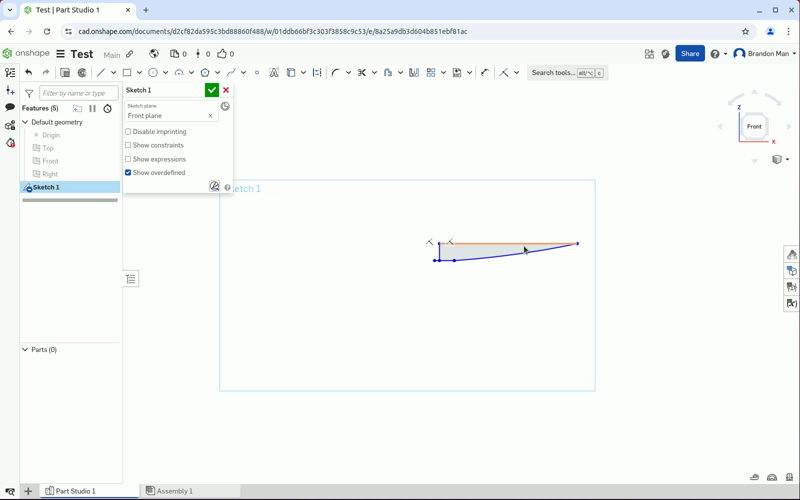
scroll(6)
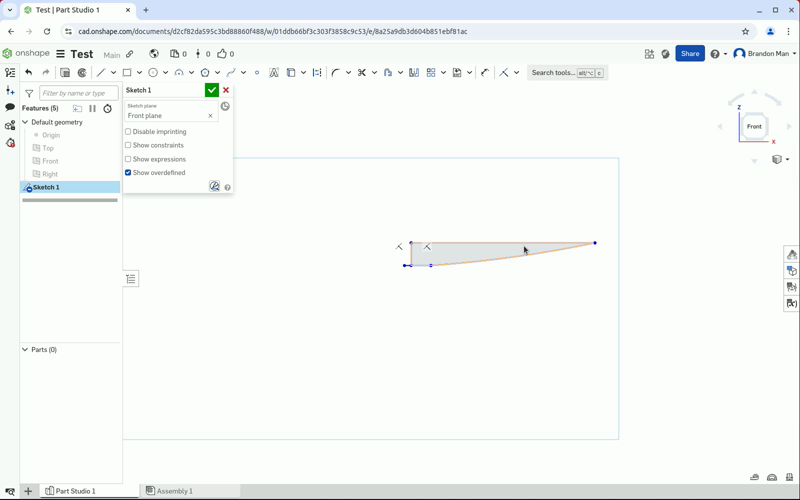
scroll(6)
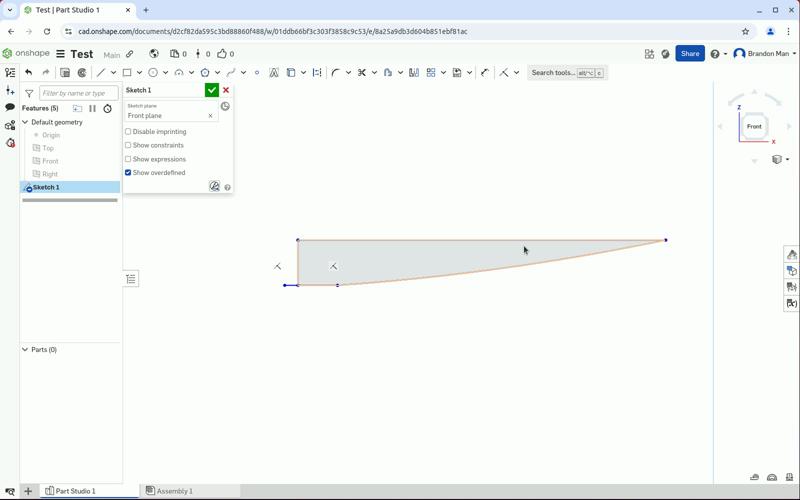
click(524, 245)
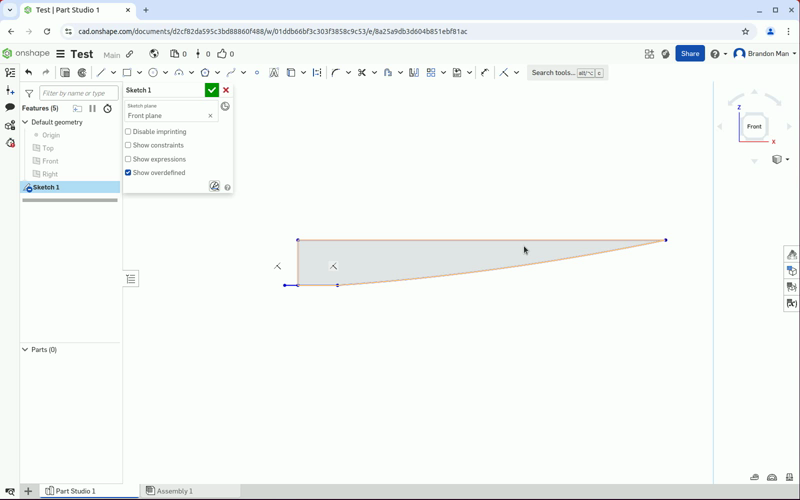
scroll(-6)
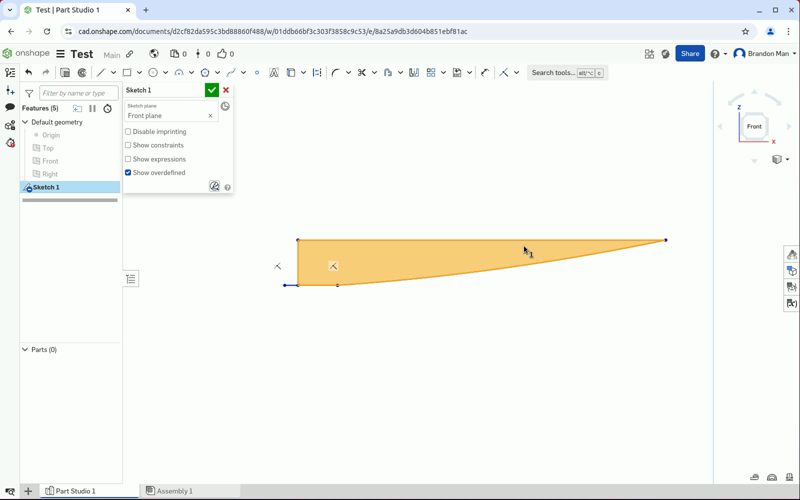
scroll(-6)
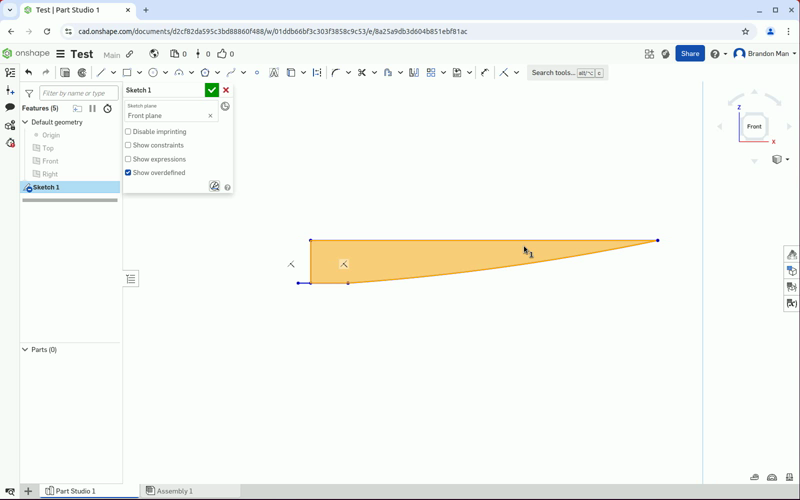
scroll(-6)
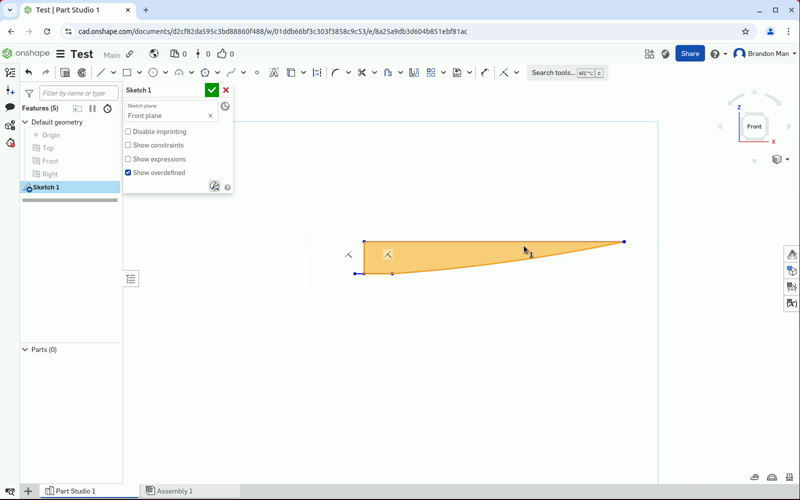
scroll(-6)
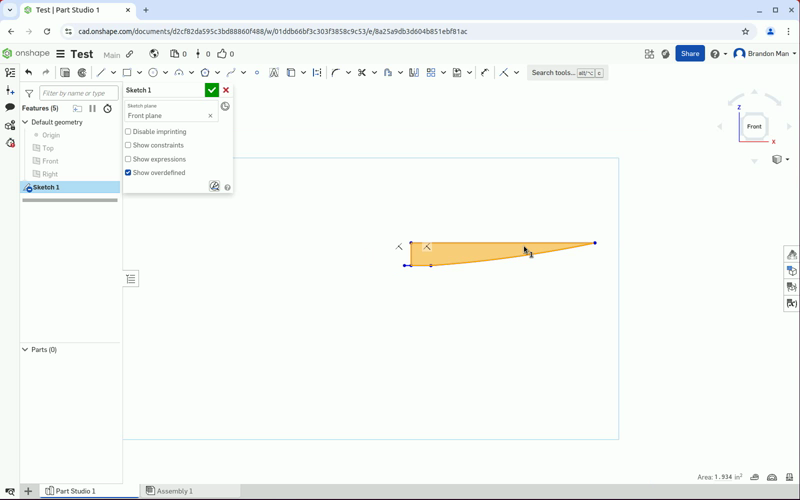
scroll(-6)
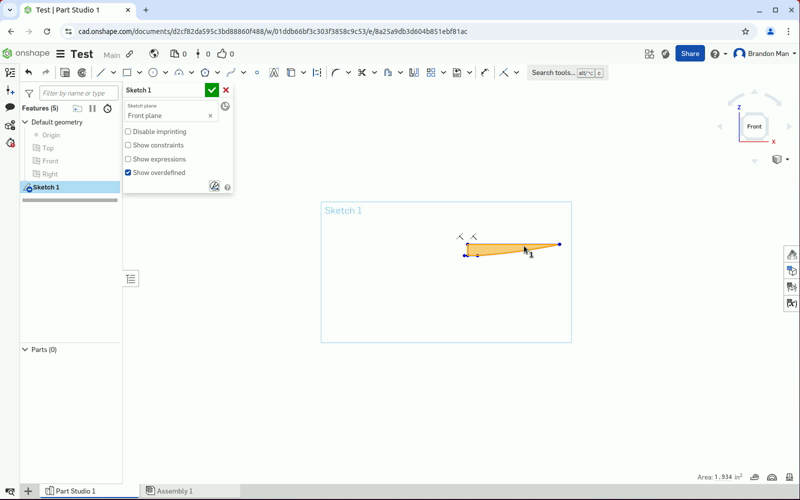
scroll(-6)
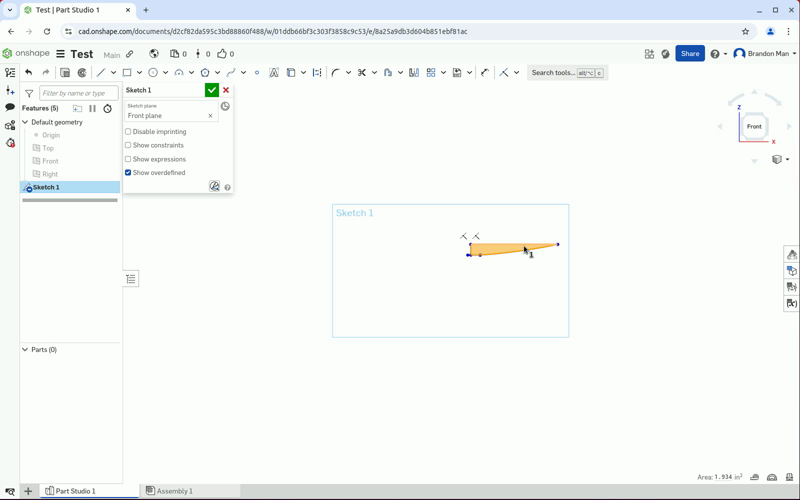
scroll(-6)
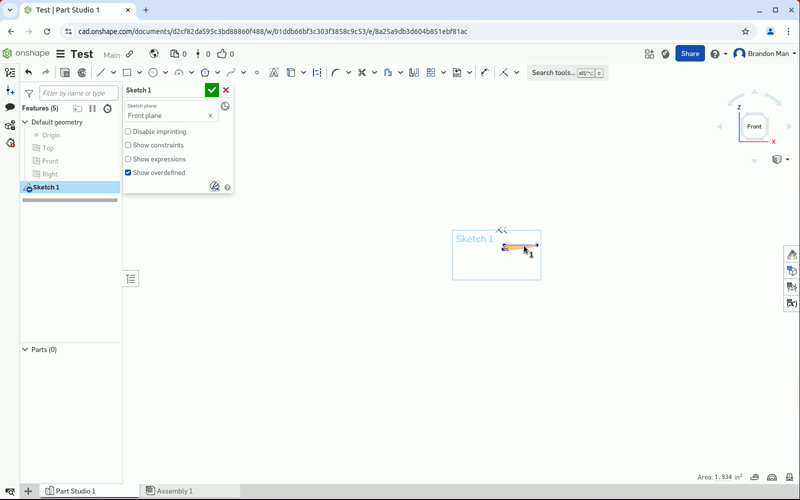
mouse_move(73, 352)
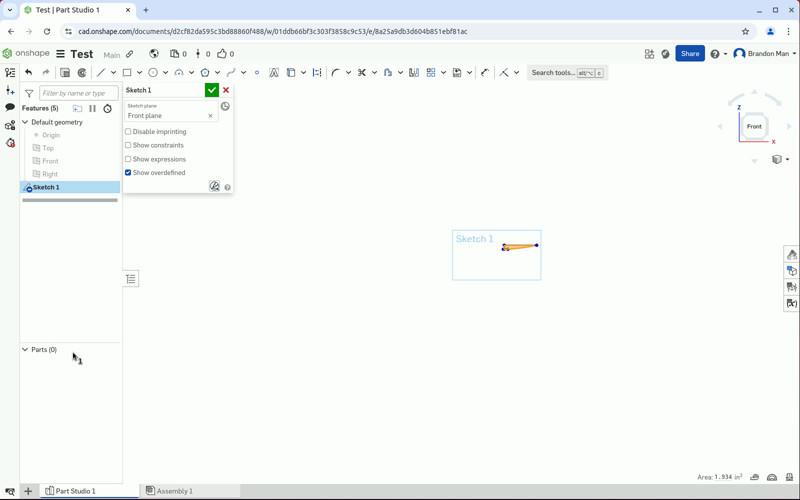
key(shift+y)
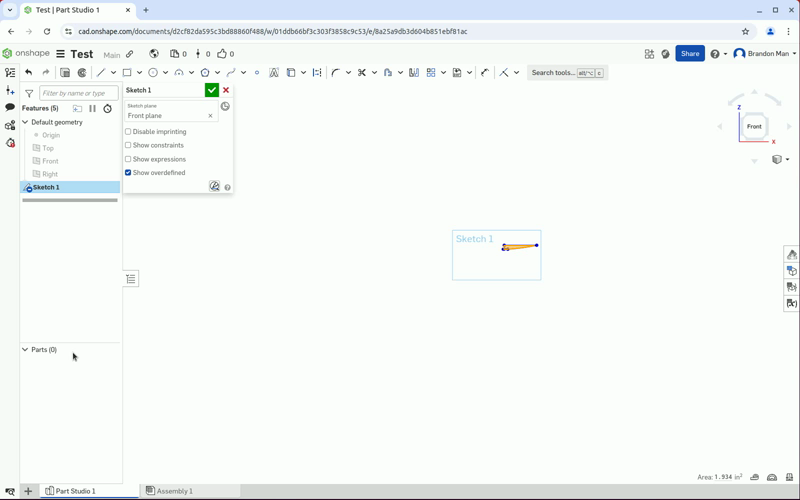
key(shift+e)
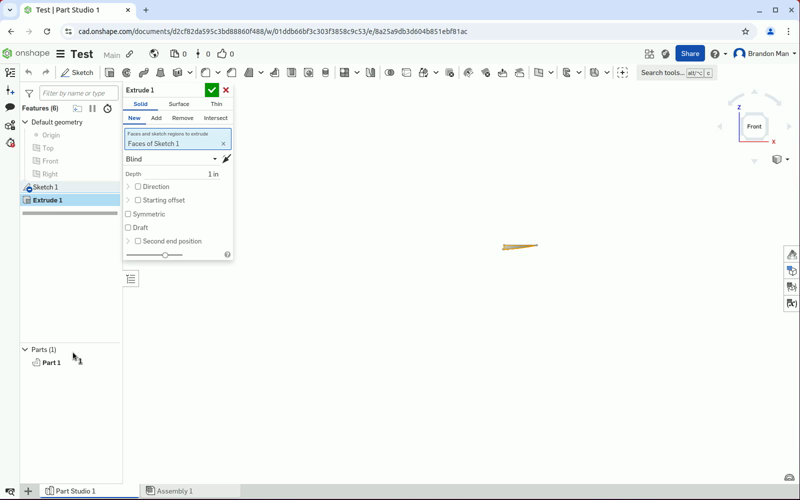
mouse_move(143, 106)
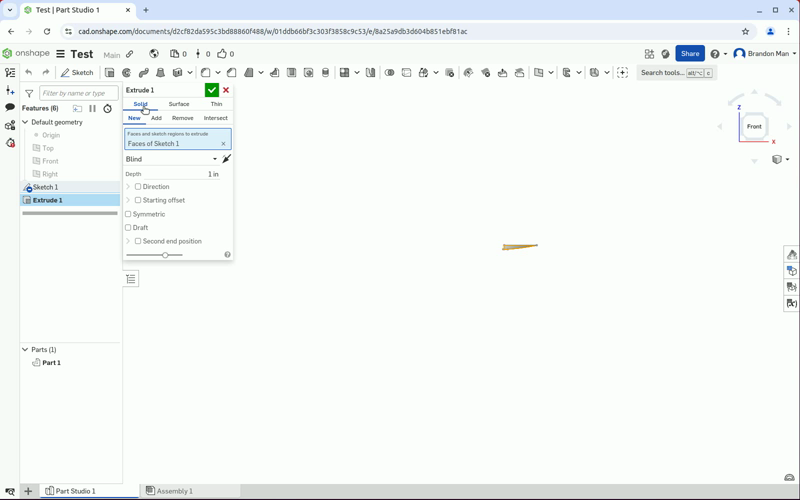
click(143, 106)
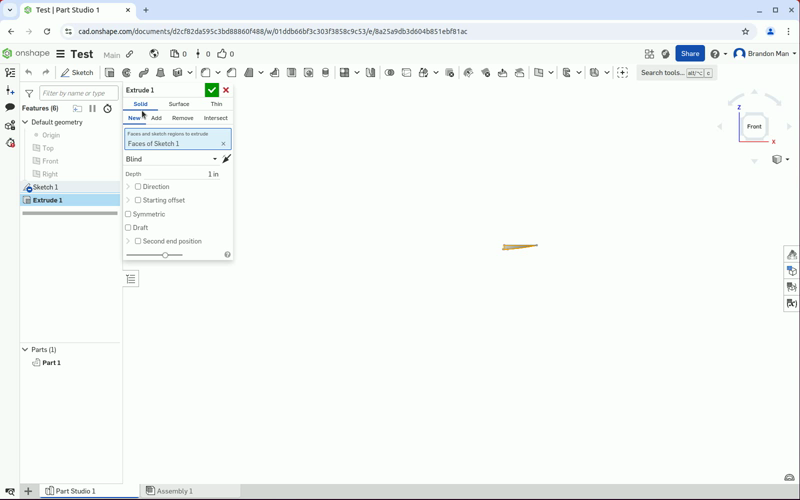
mouse_move(137, 120)
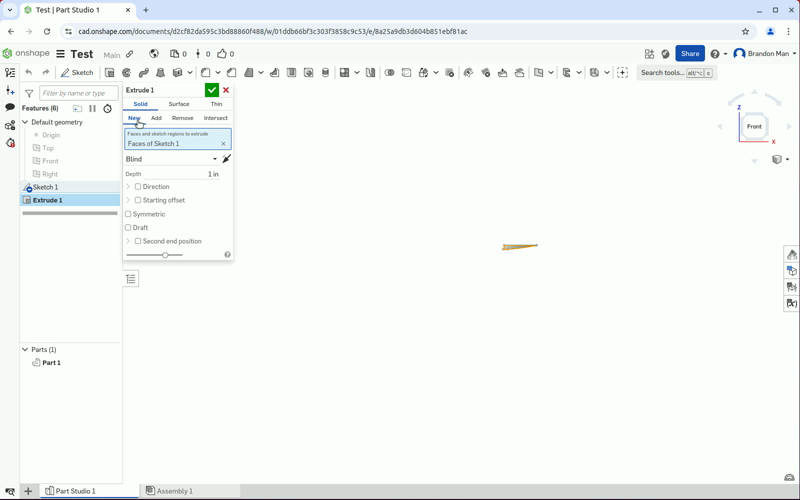
click(137, 120)
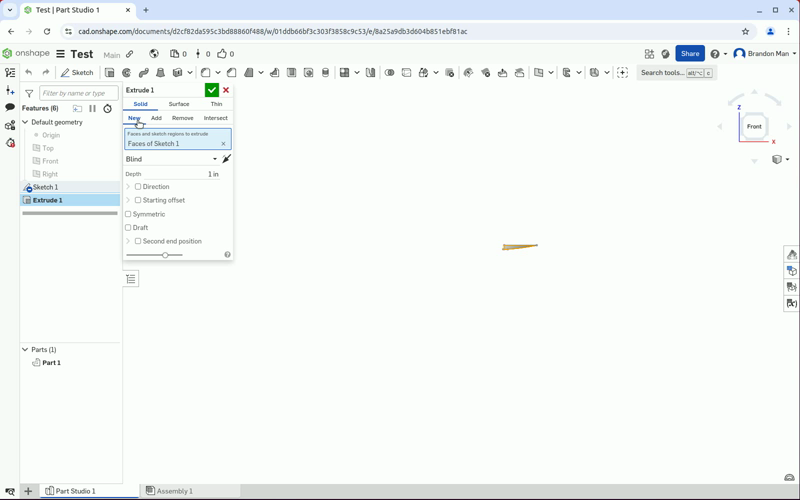
key(tab, 4)
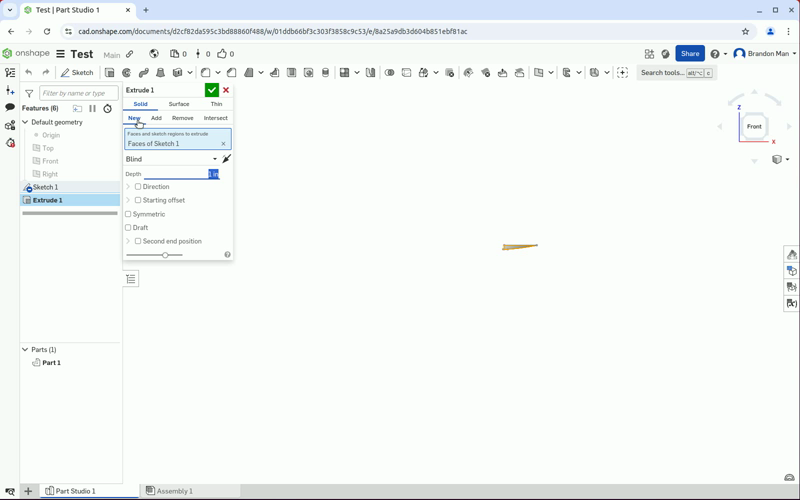
text(-2.408)
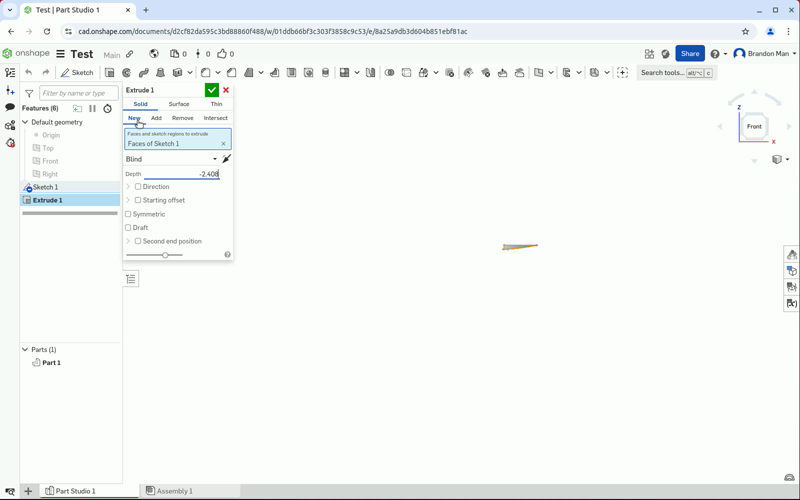
key(tab, 3)
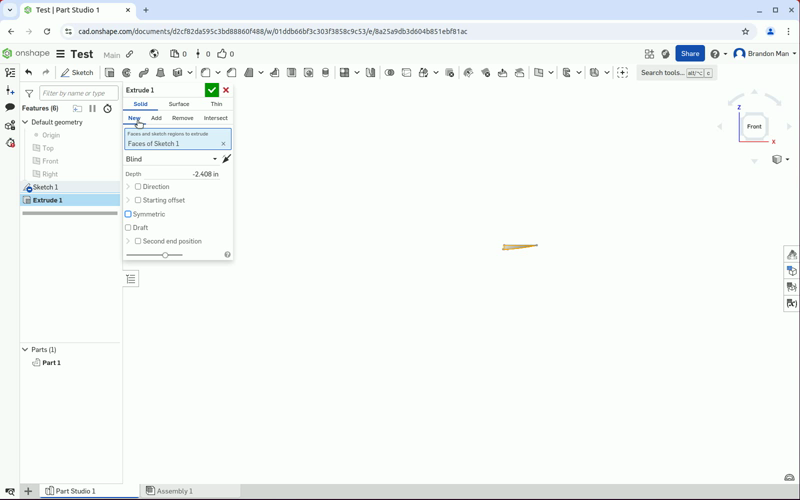
key(space)
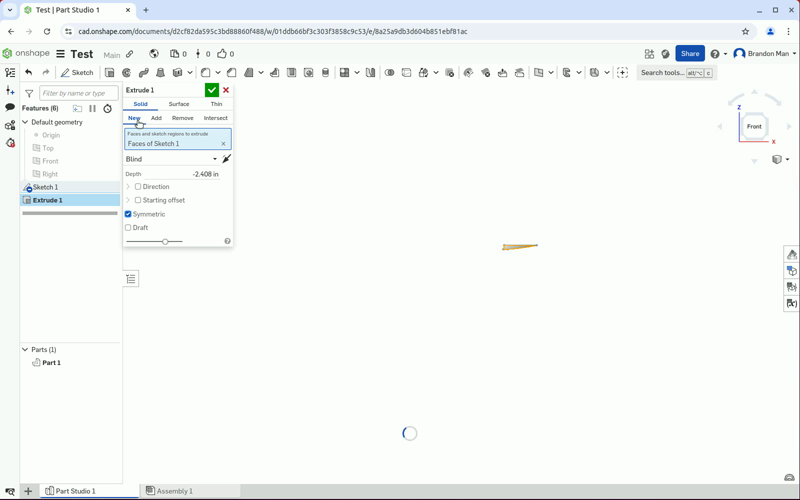
key(enter)
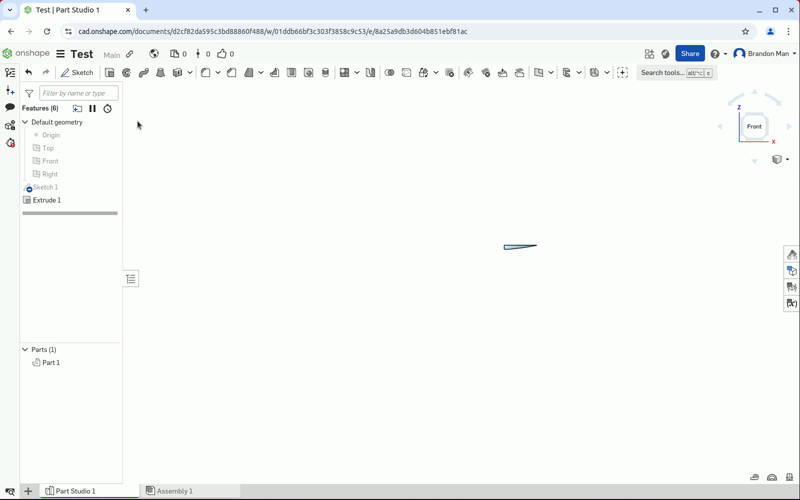
key(shift+h)
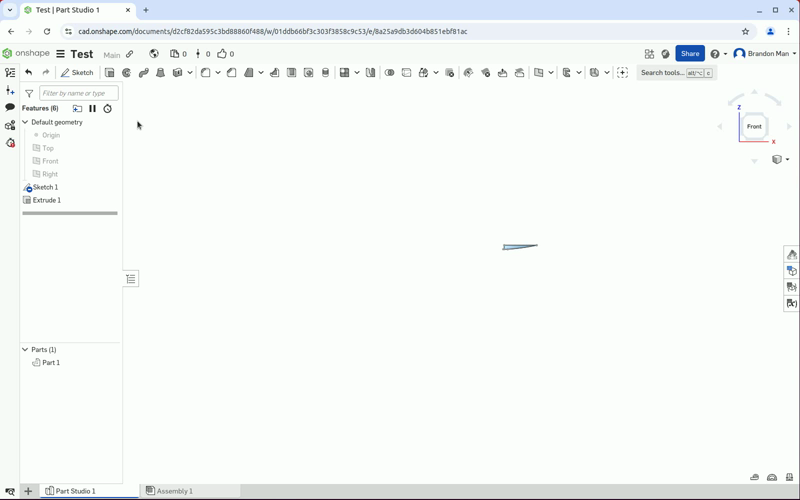
key(shift+h)
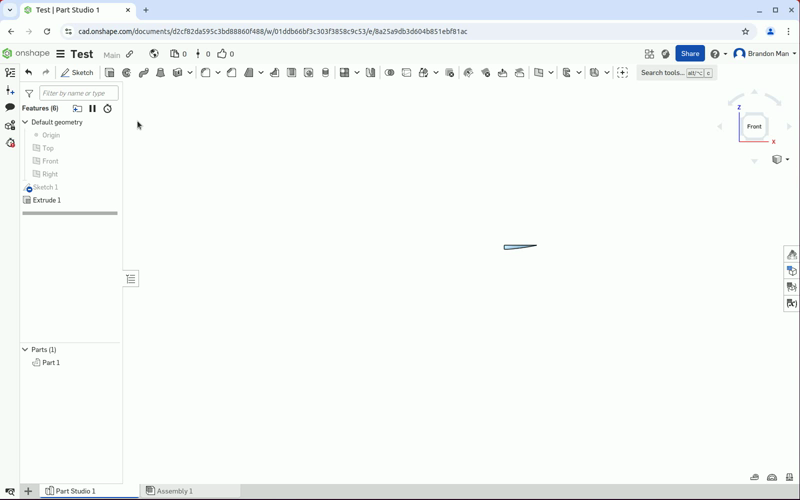
mouse_move(73, 189)
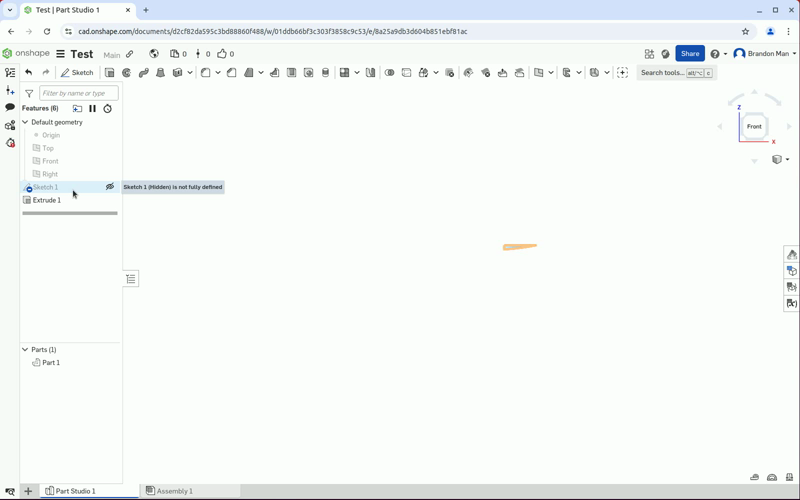
click(73, 189)
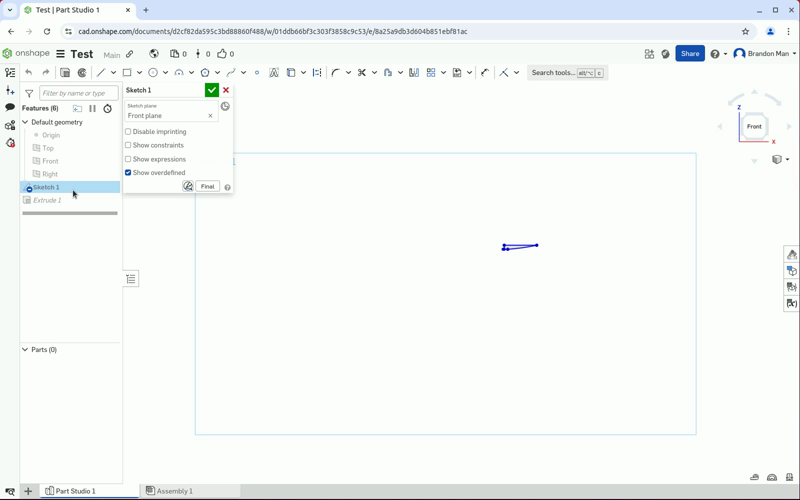
mouse_move(229, 92)
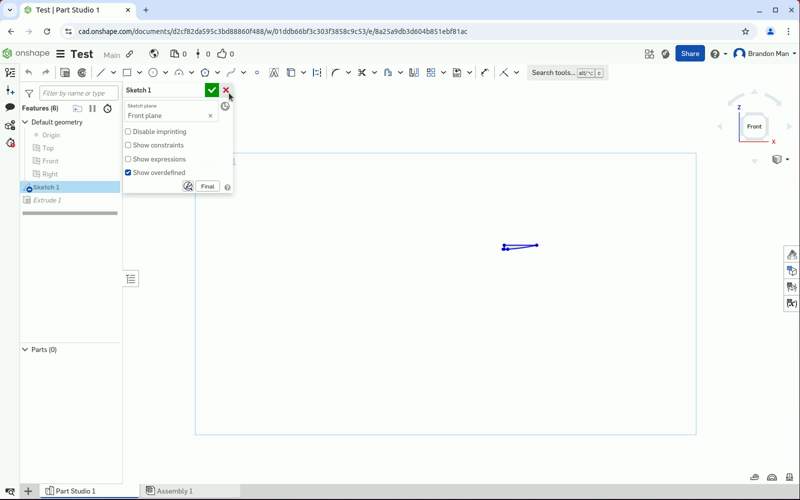
click(229, 92)
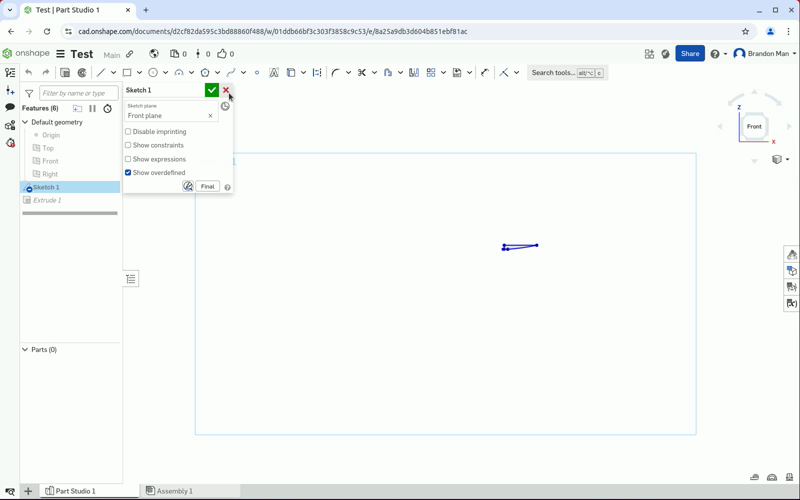
key(shift+s)
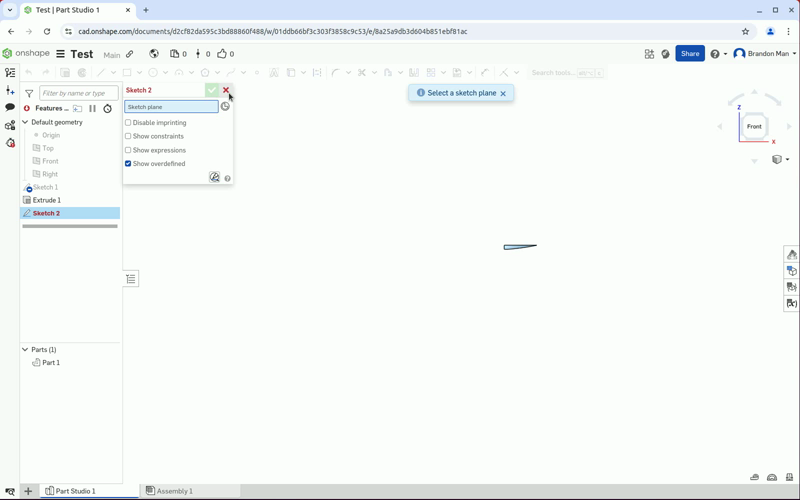
mouse_move(73, 163)
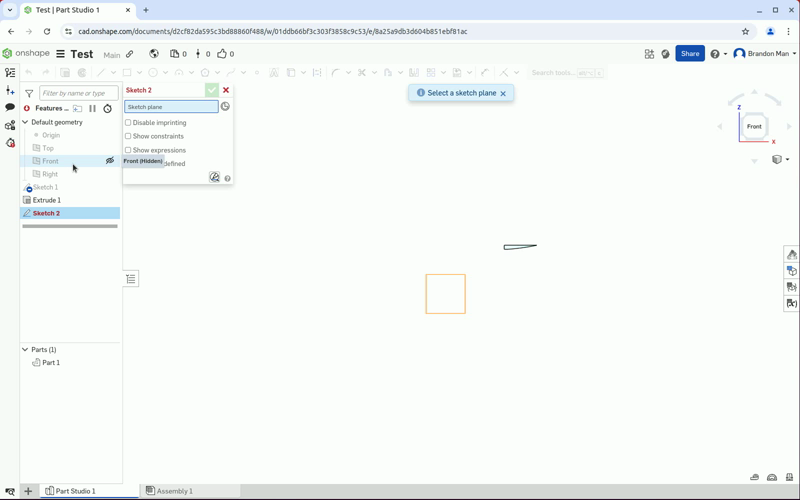
click(73, 163)
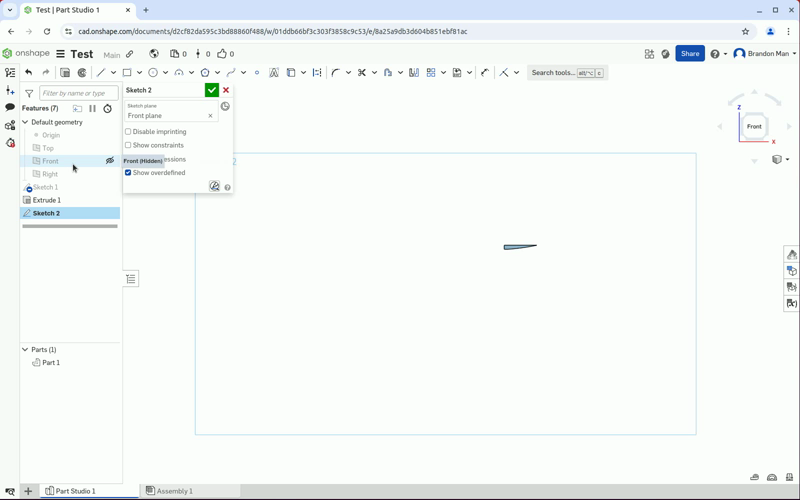
mouse_move(73, 352)
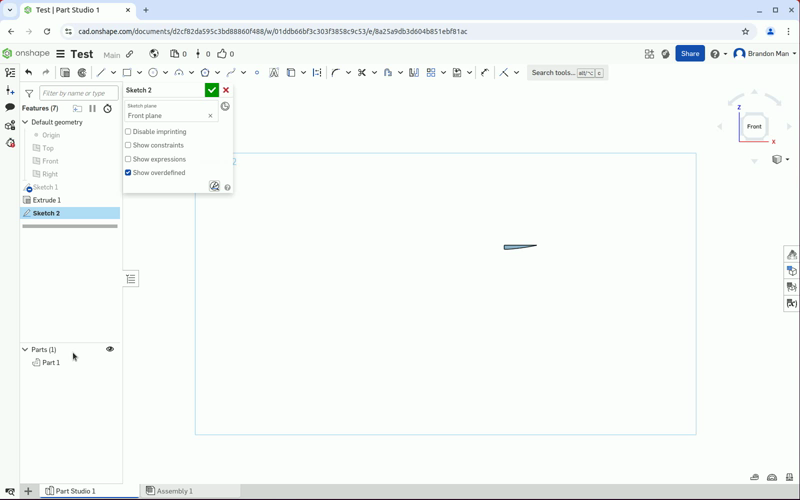
key(y)
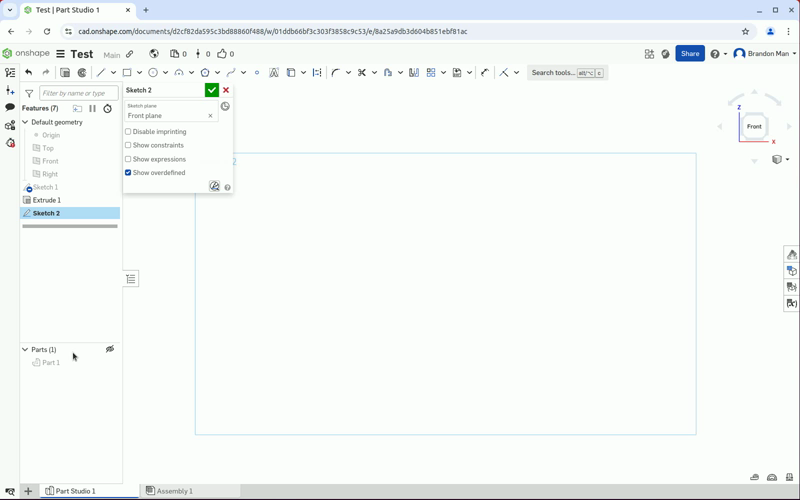
key(l)
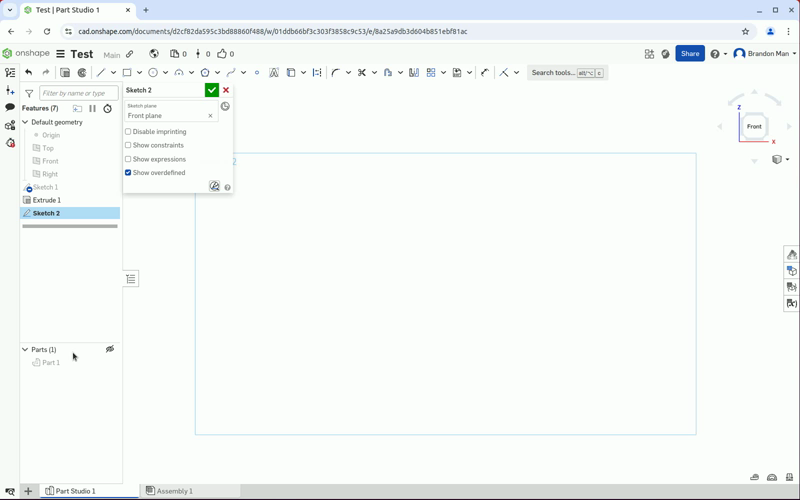
key_down(shift)
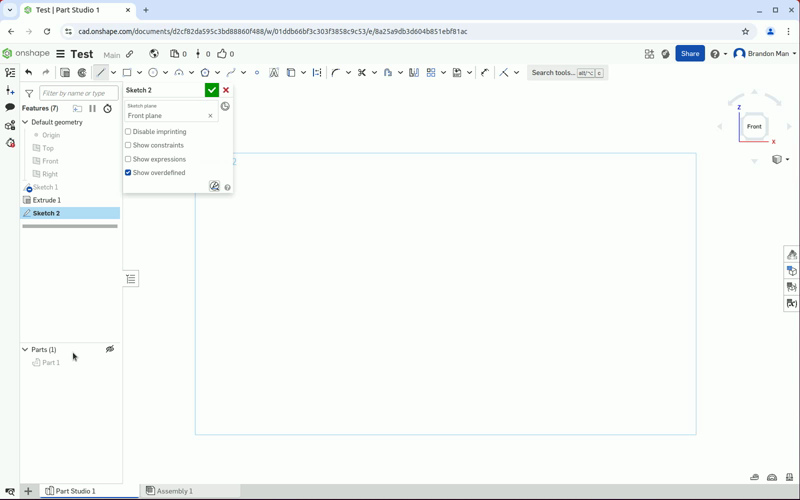
mouse_move(504, 301)
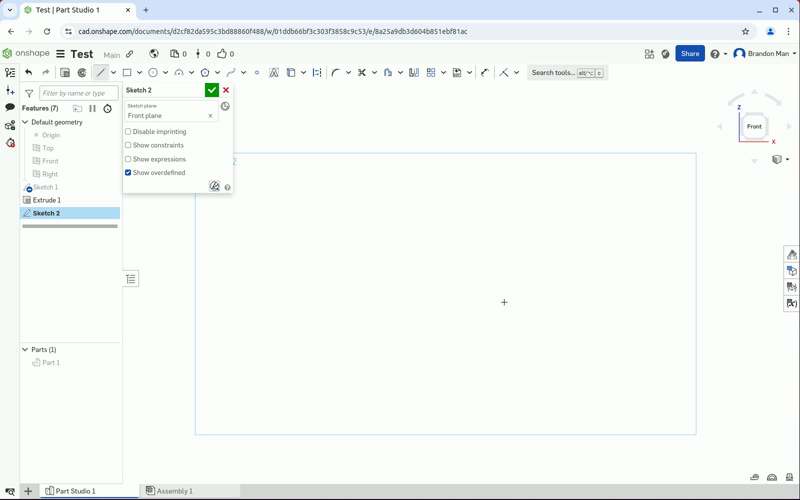
click(504, 301)
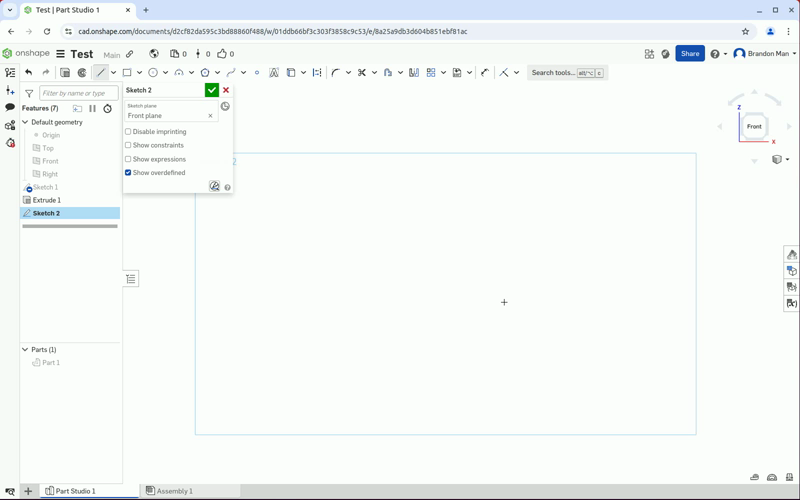
key_up(shift)
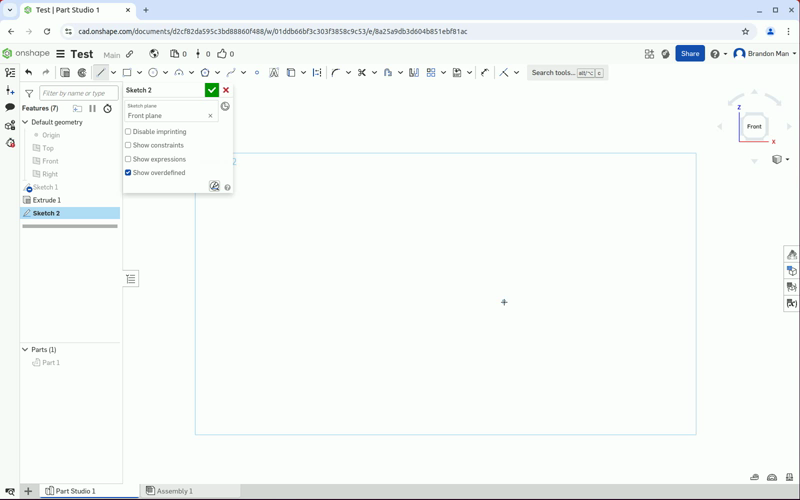
key_down(shift)
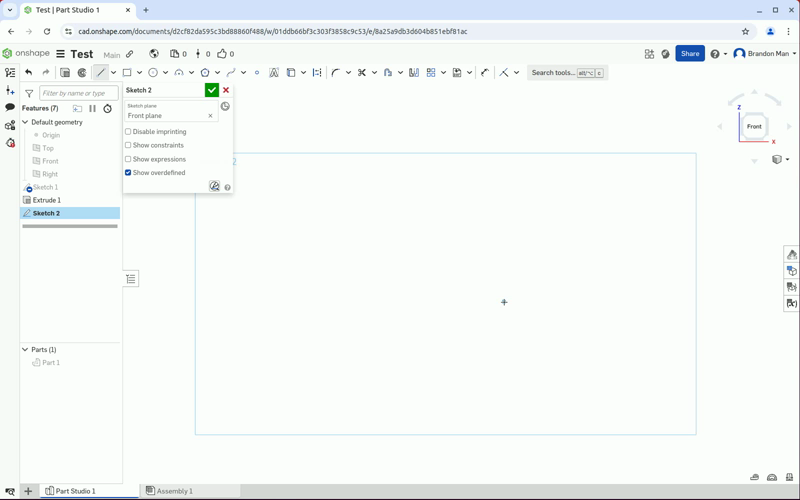
mouse_move(534, 301)
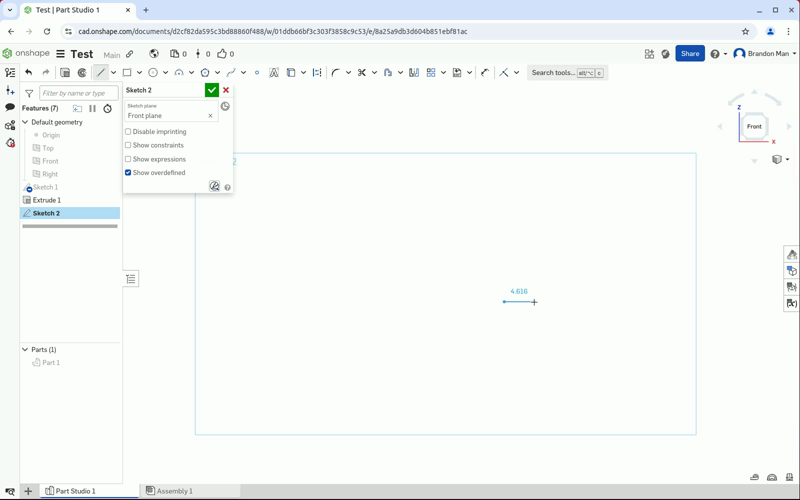
mouse_move(536, 301)
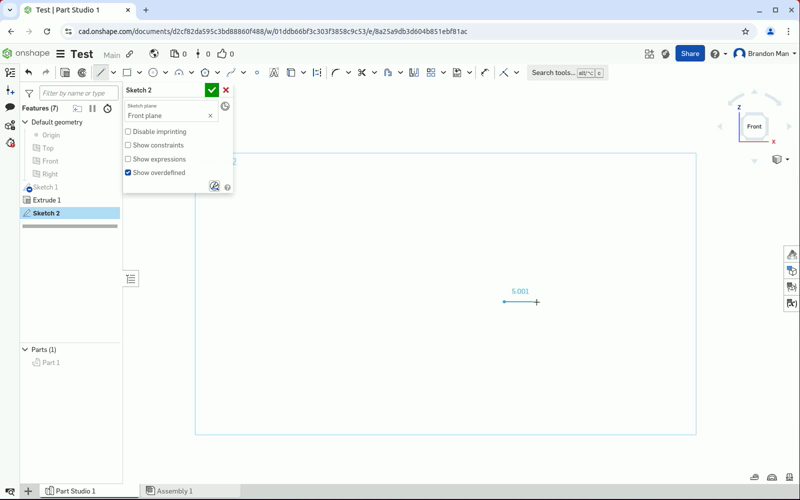
click(536, 301)
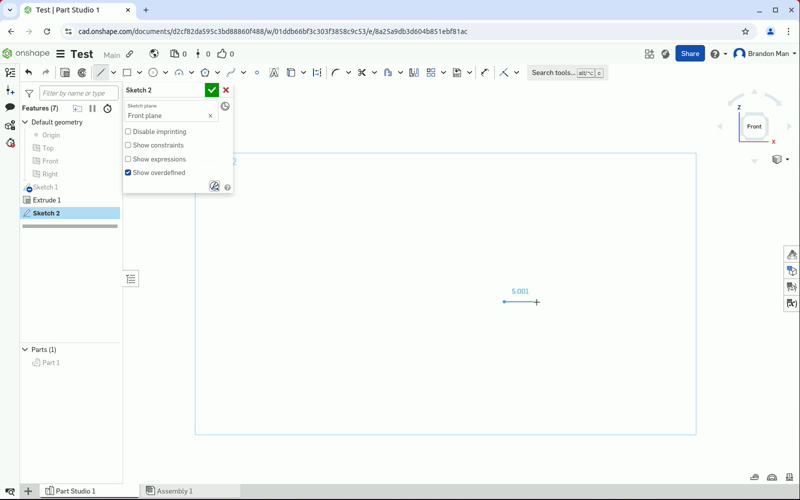
key_up(shift)
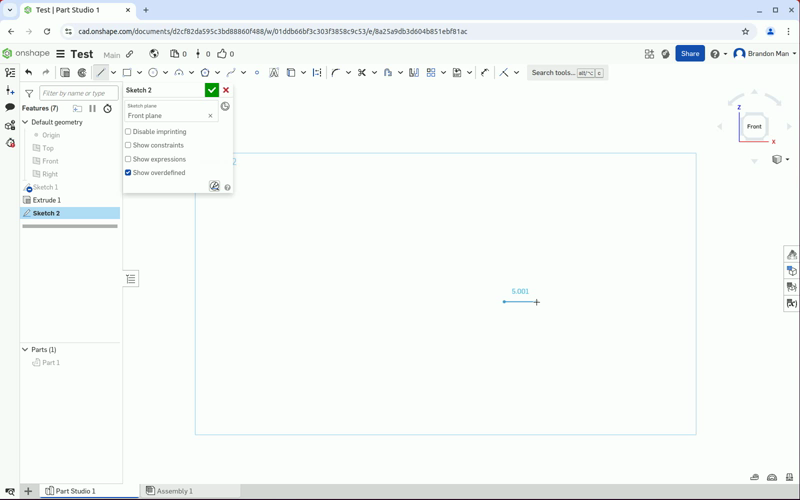
key_down(shift)
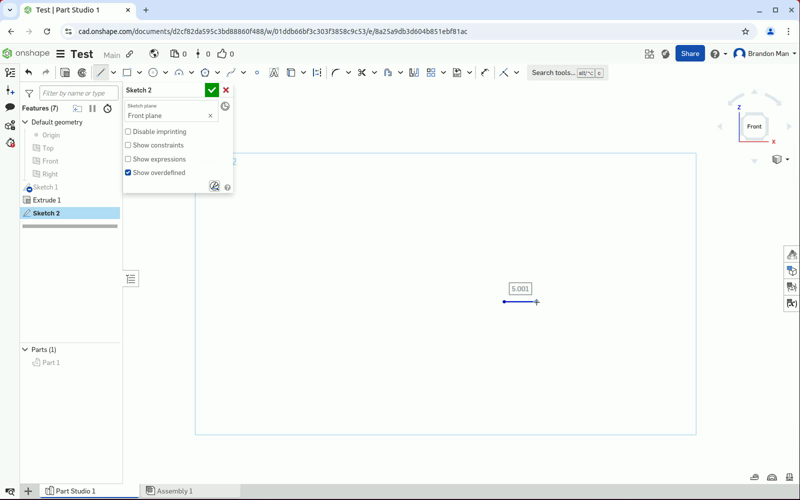
mouse_move(566, 301)
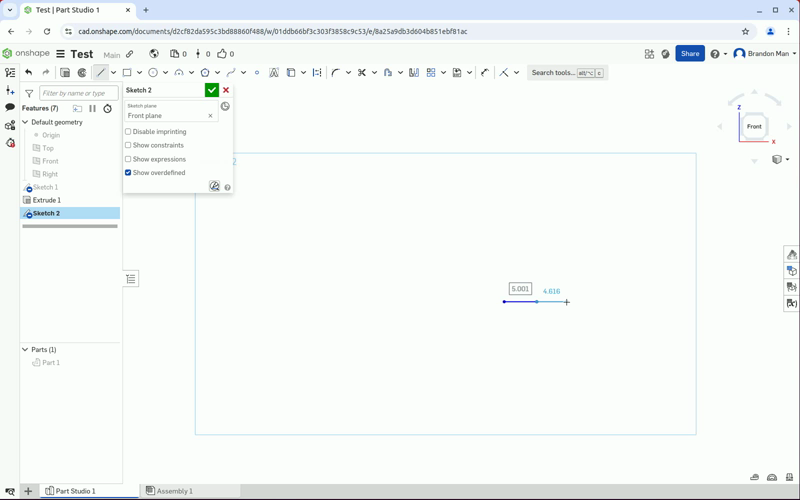
mouse_move(504, 298)
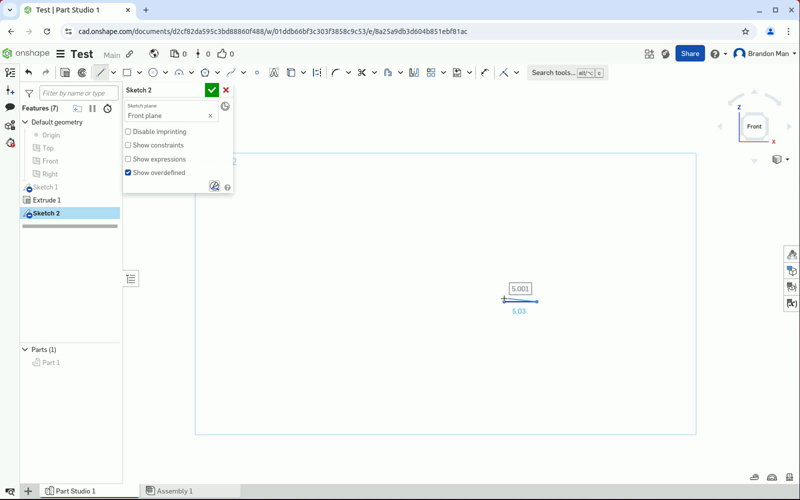
scroll(6)
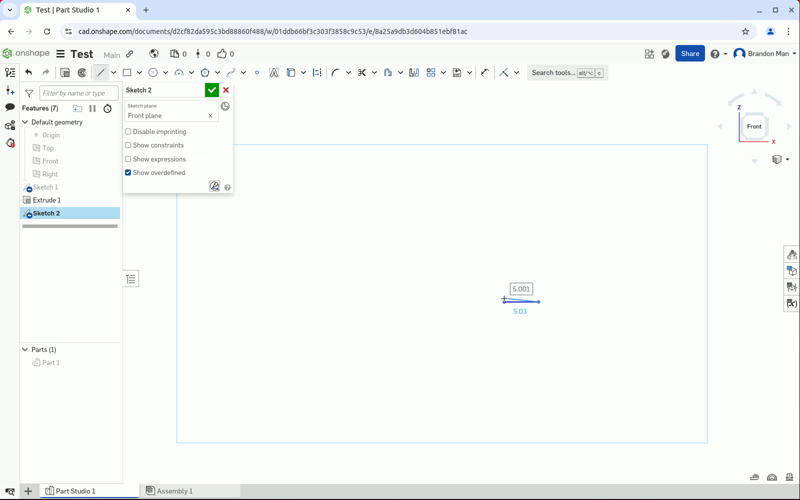
scroll(6)
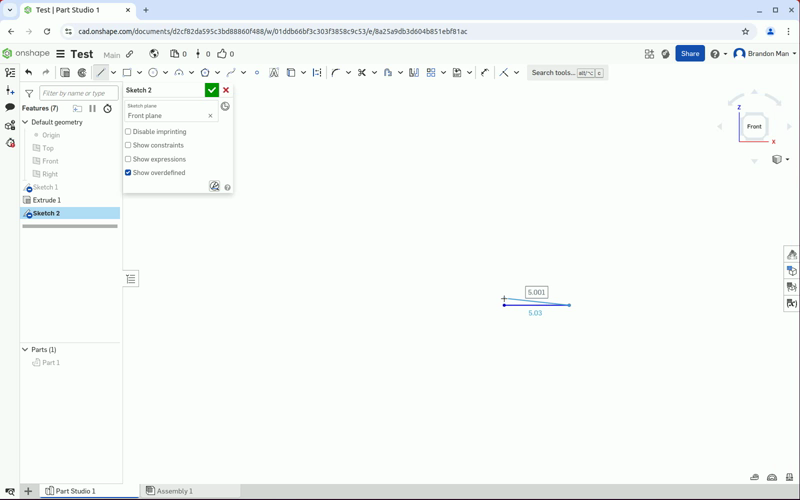
scroll(6)
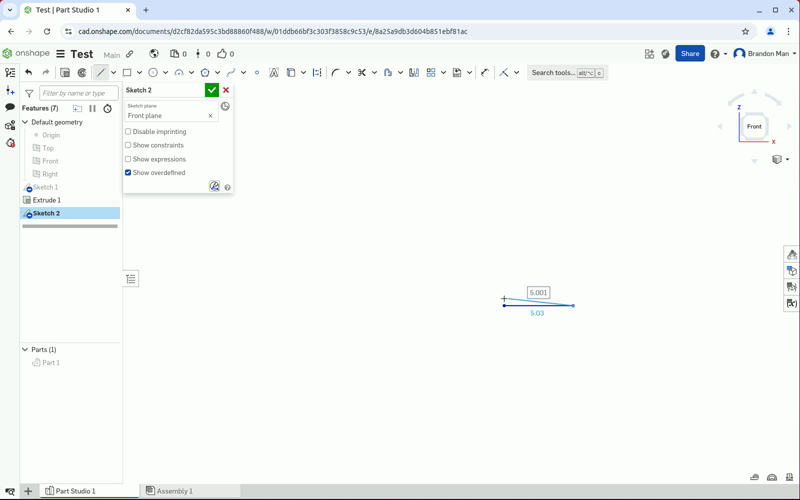
scroll(6)
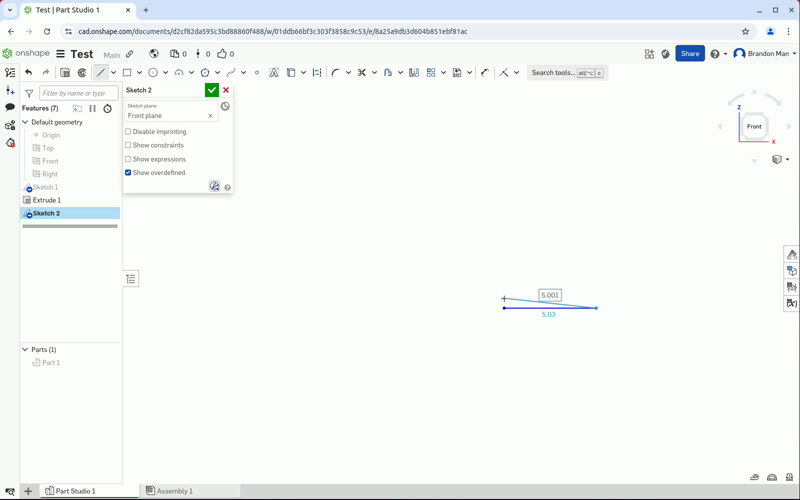
scroll(6)
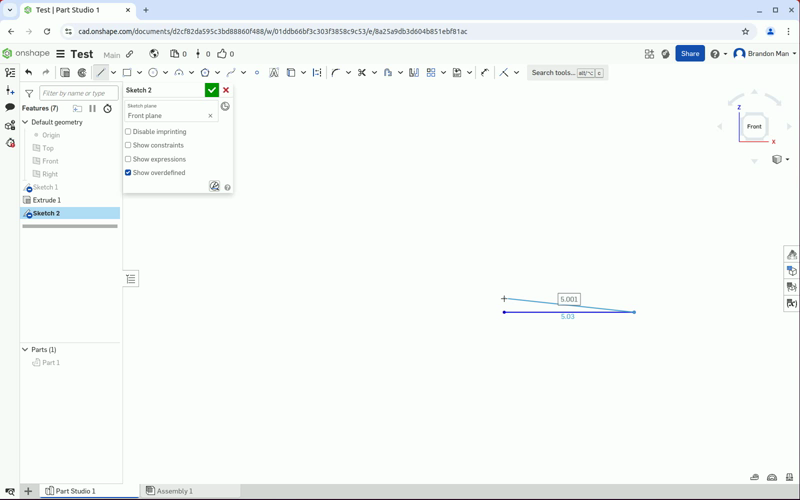
scroll(6)
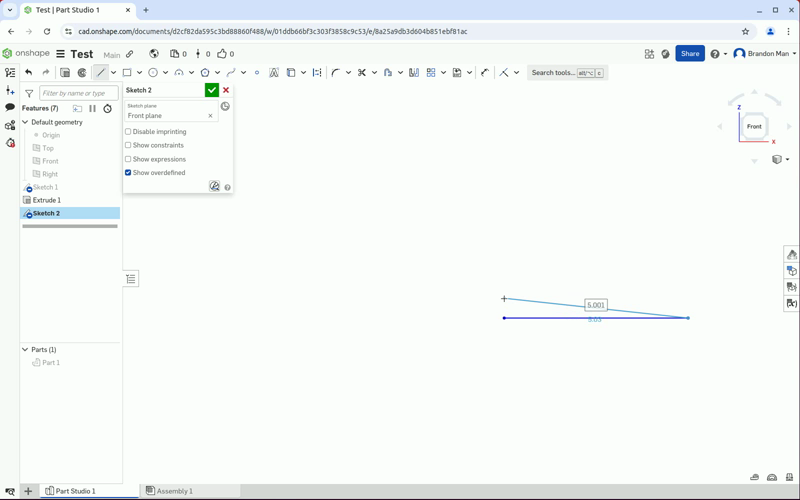
scroll(6)
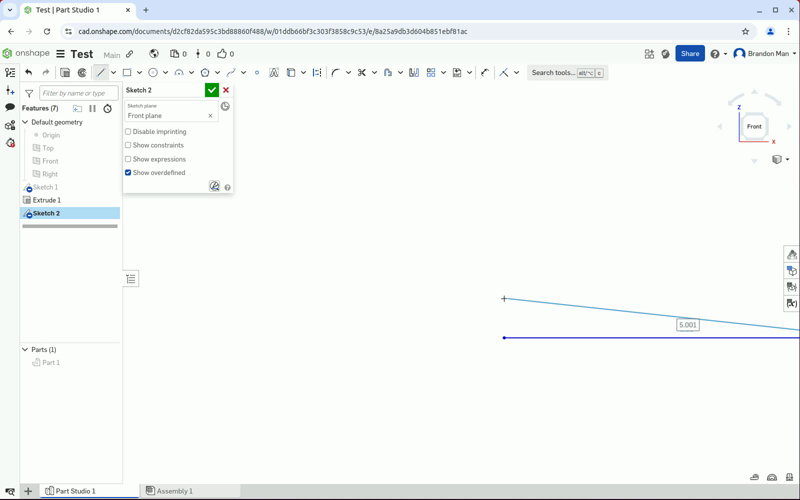
click(504, 298)
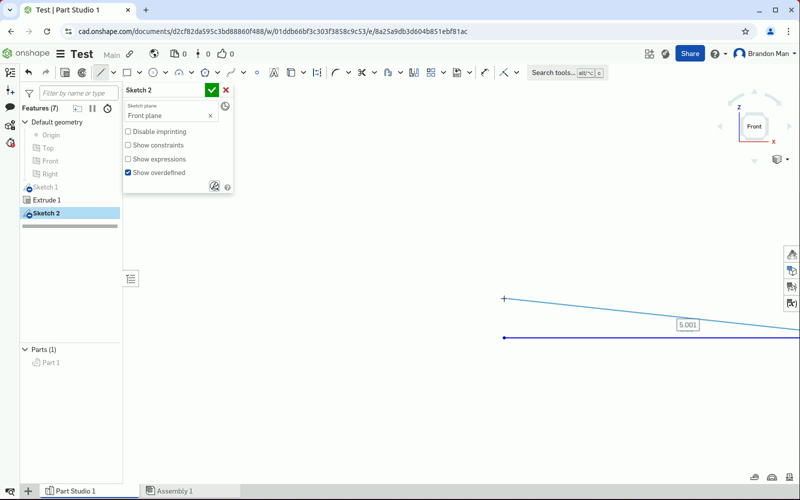
scroll(-6)
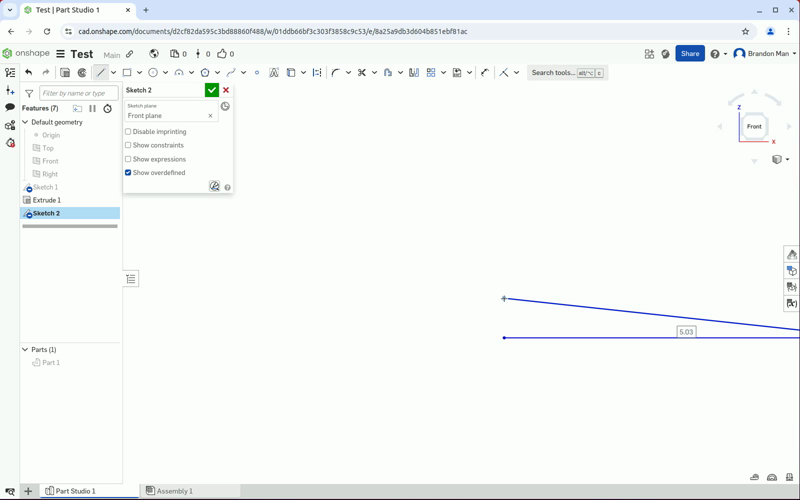
scroll(-6)
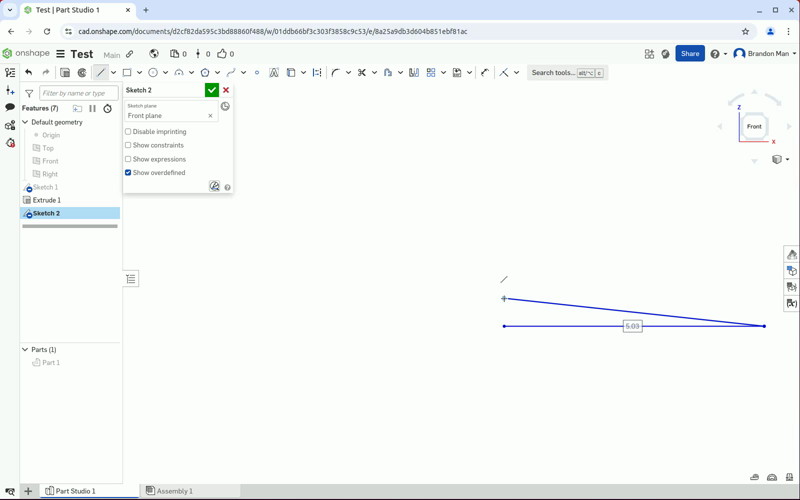
scroll(-6)
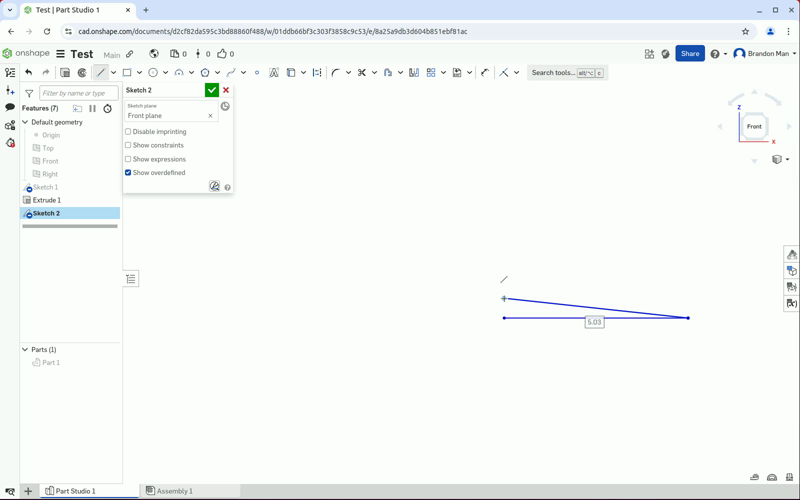
scroll(-6)
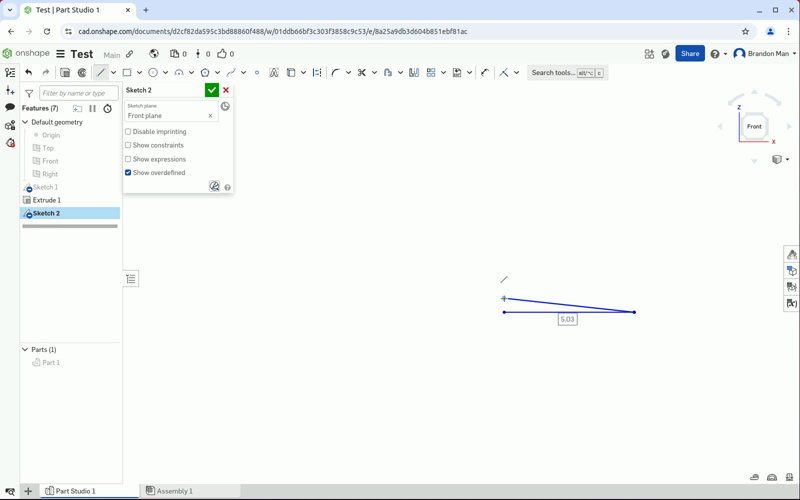
scroll(-6)
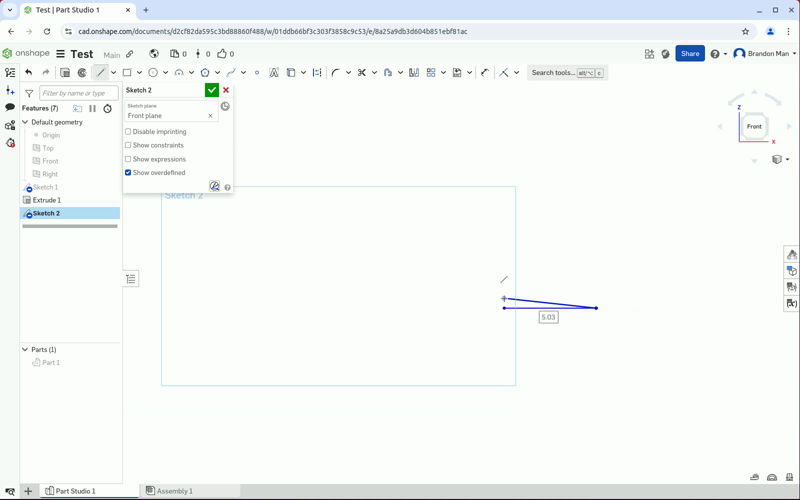
scroll(-6)
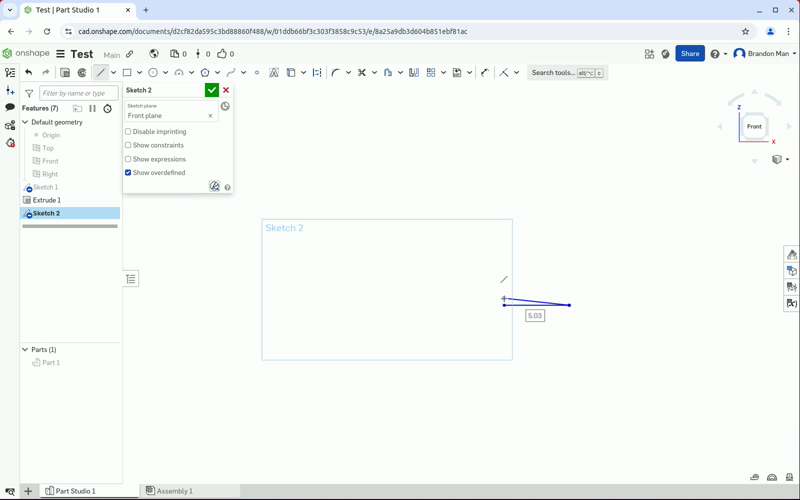
scroll(-6)
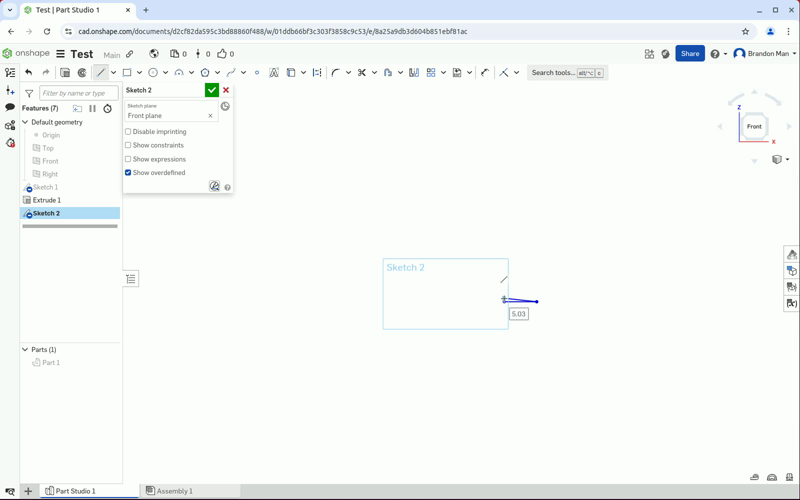
key_up(shift)
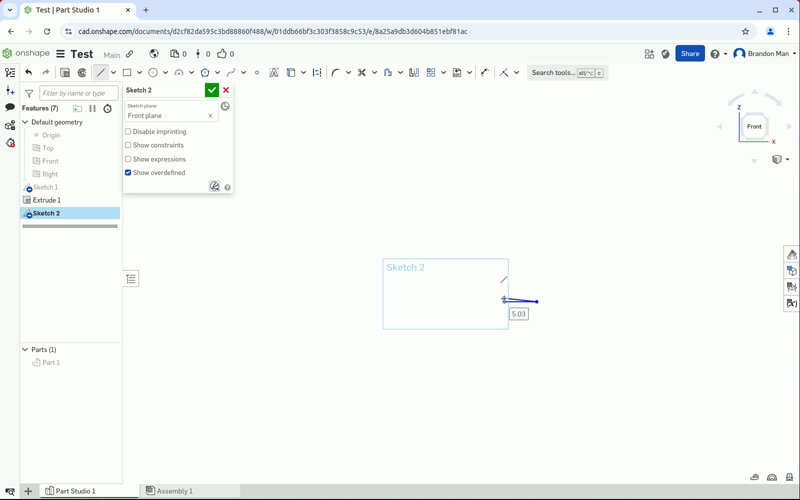
mouse_move(534, 298)
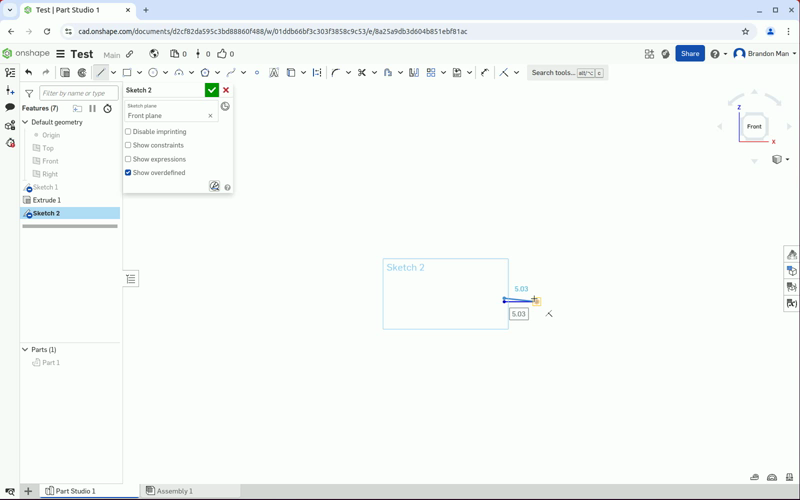
key_down(shift)
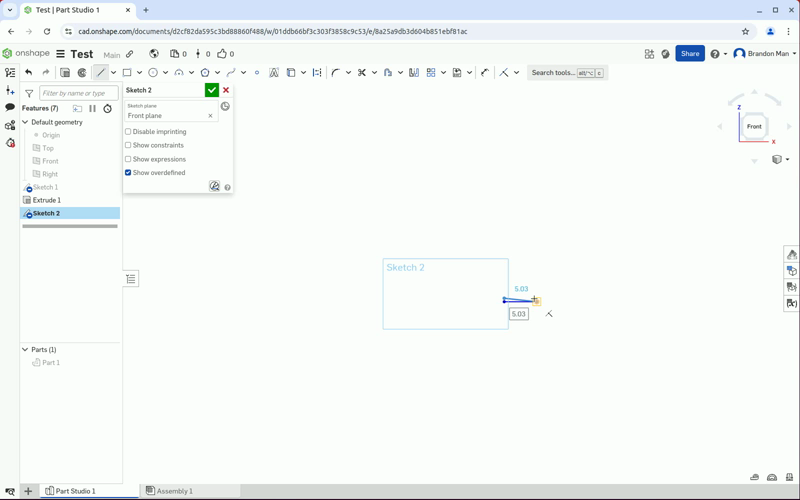
mouse_move(504, 301)
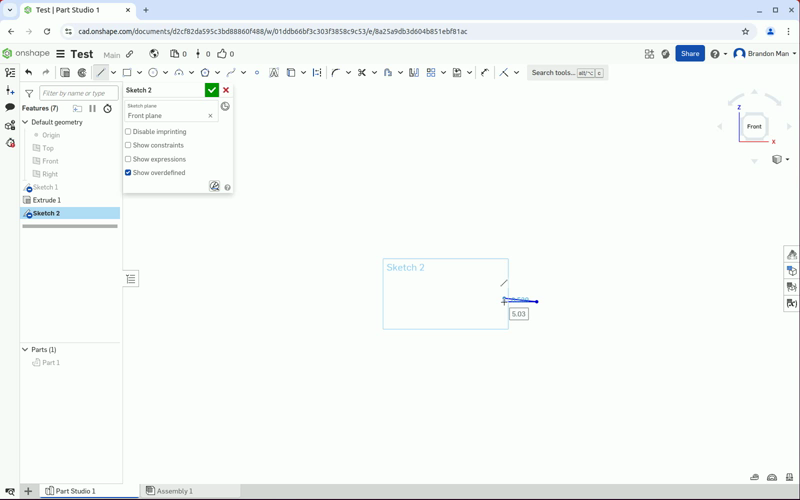
scroll(6)
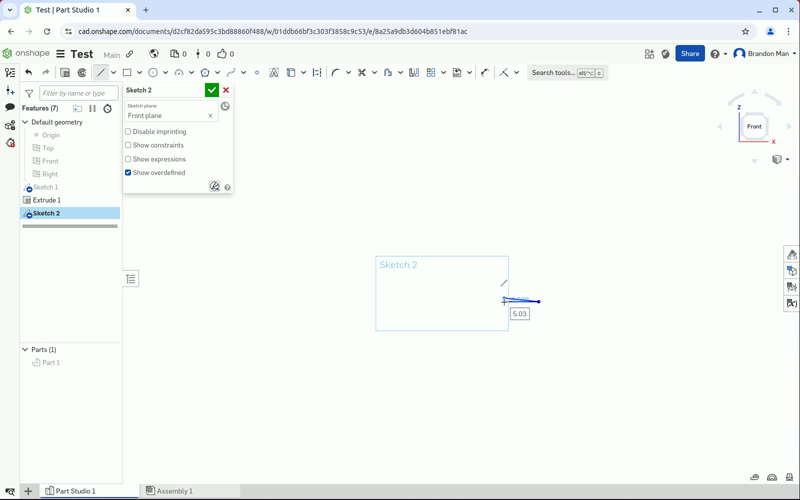
scroll(6)
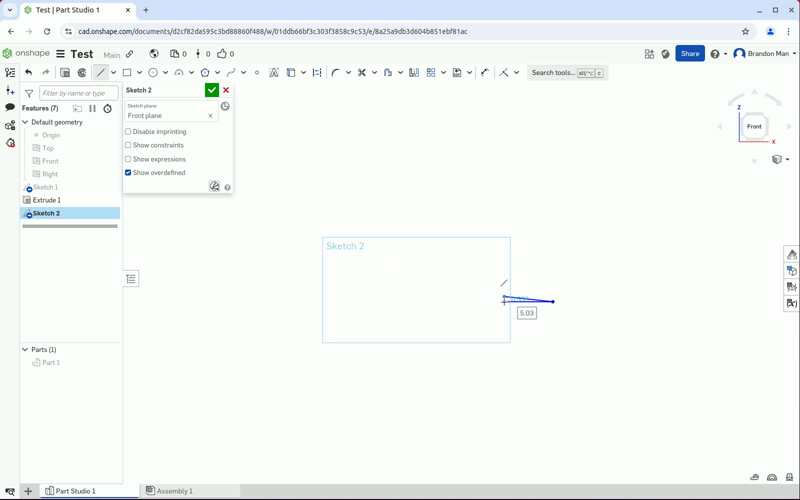
scroll(6)
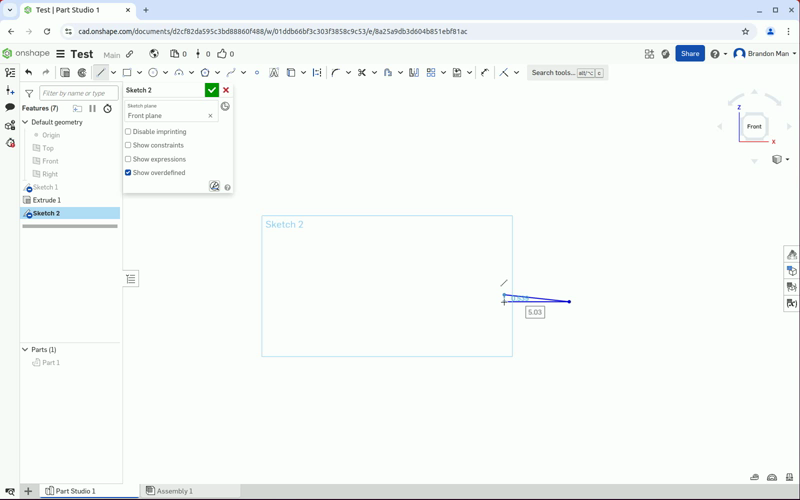
scroll(6)
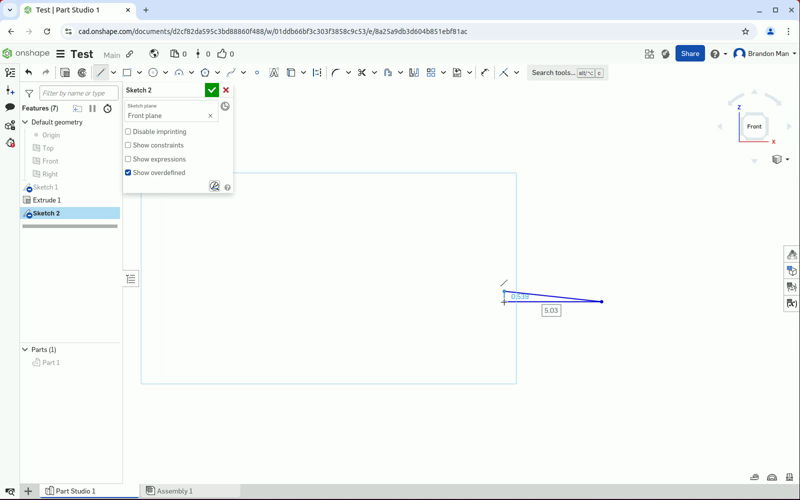
scroll(6)
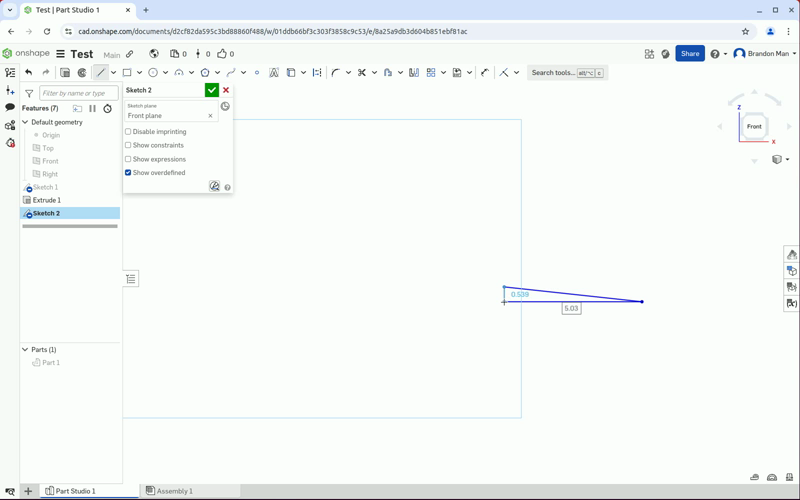
scroll(6)
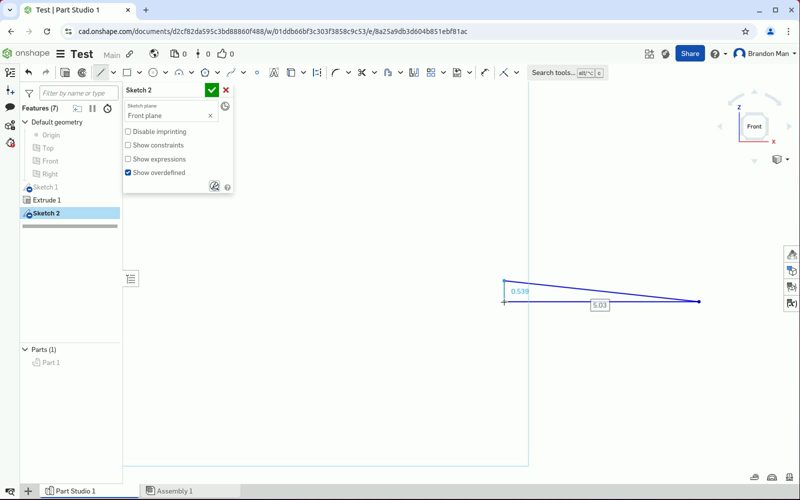
scroll(6)
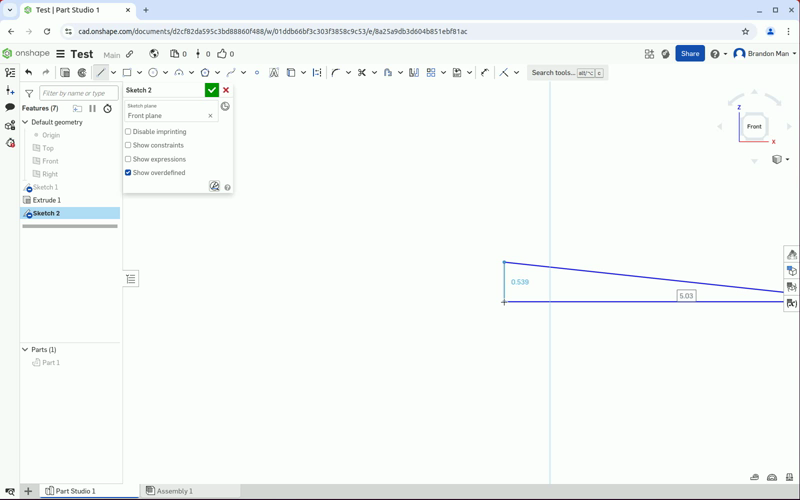
key_up(shift)
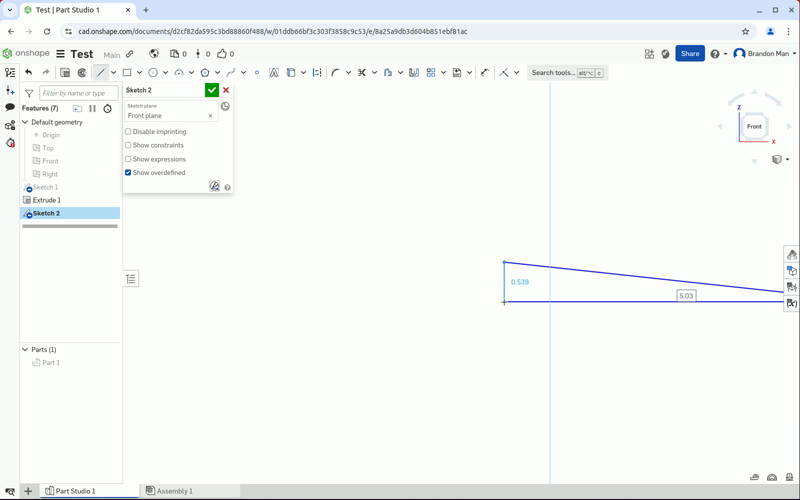
click(504, 301)
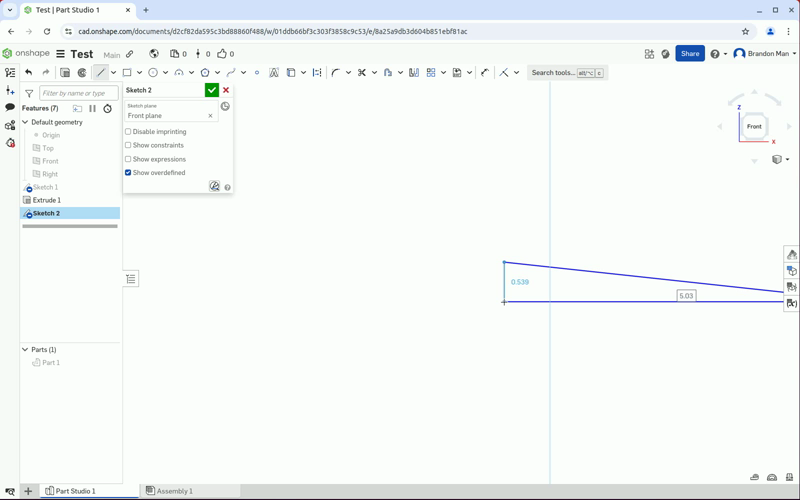
scroll(-6)
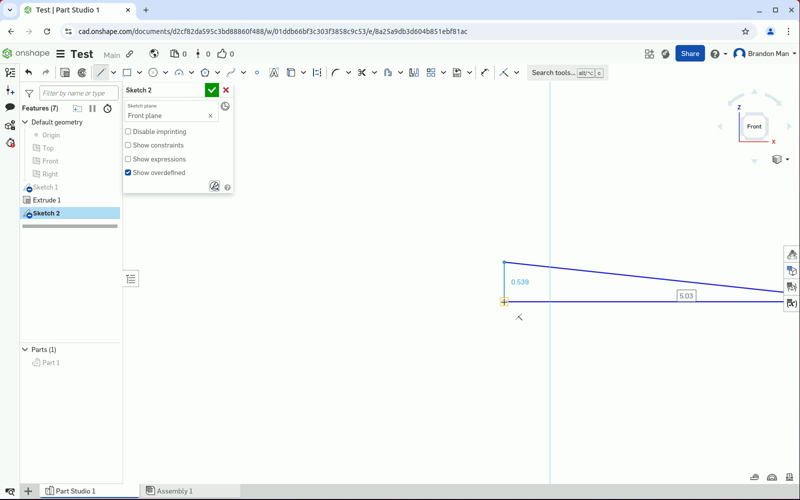
scroll(-6)
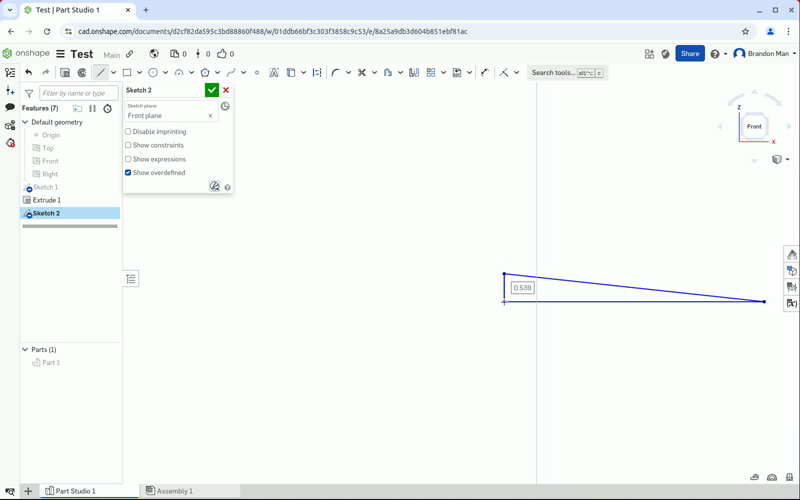
scroll(-6)
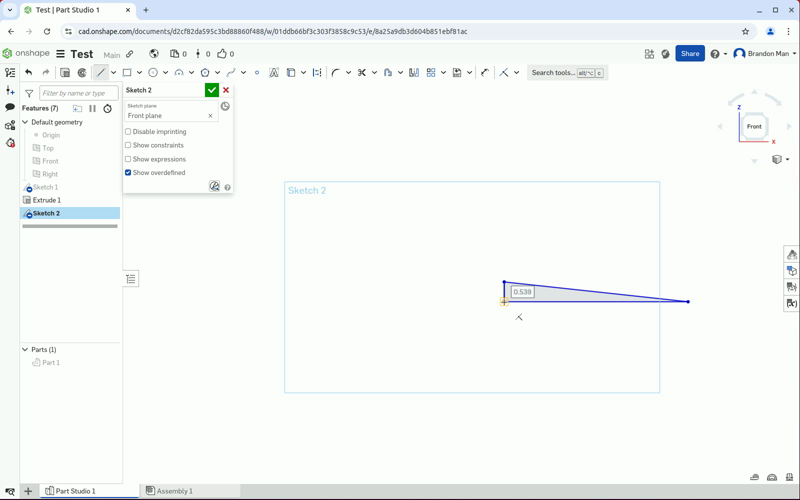
scroll(-6)
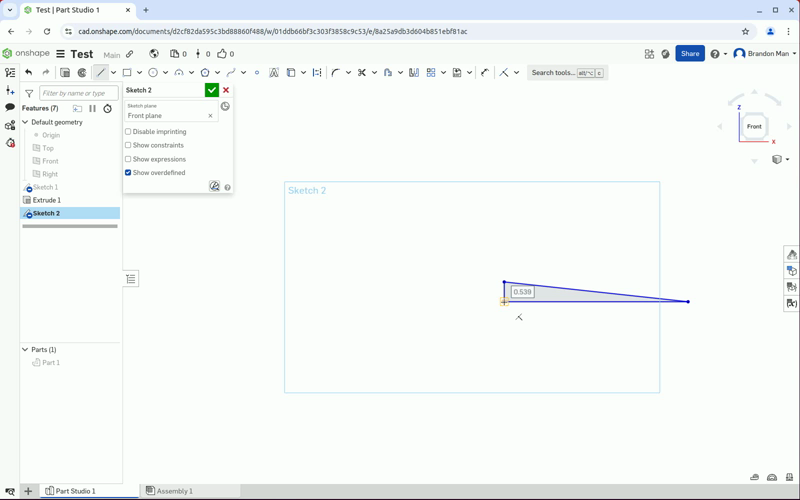
scroll(-6)
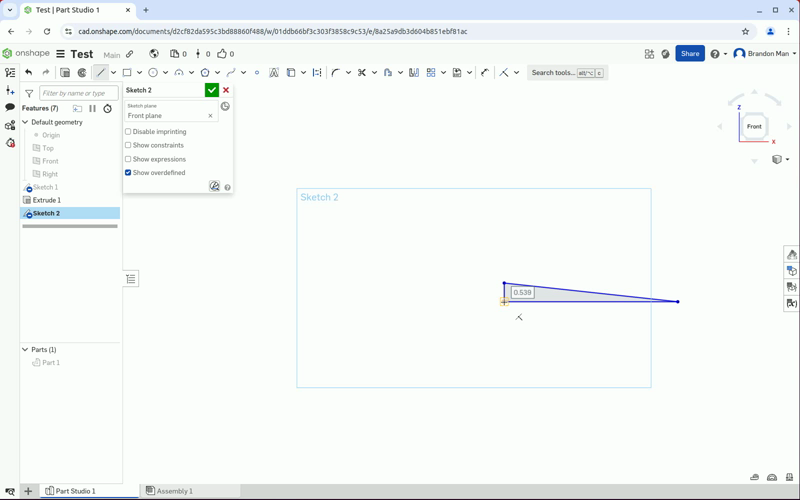
scroll(-6)
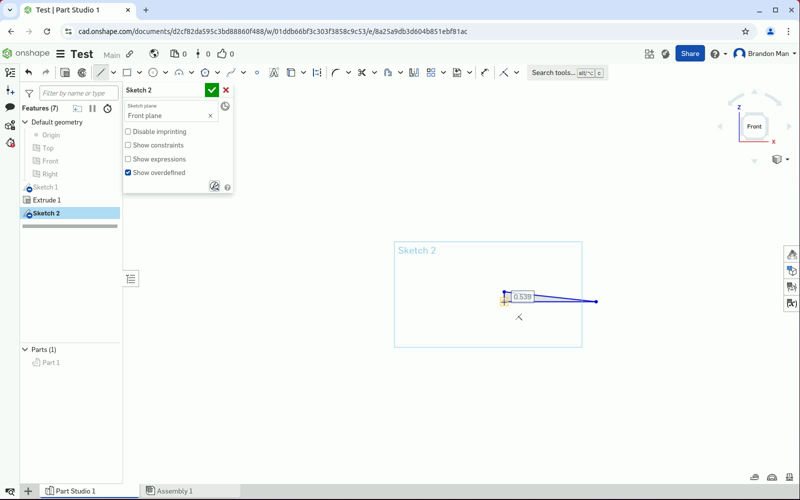
scroll(-6)
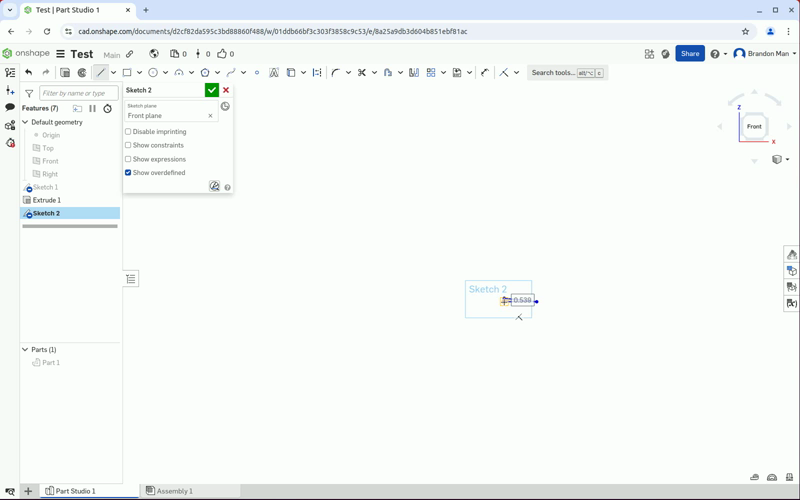
key(esc)
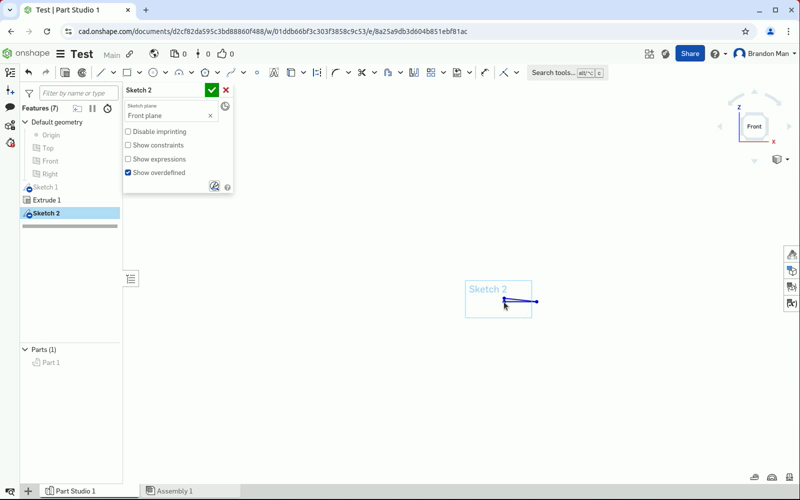
mouse_move(524, 301)
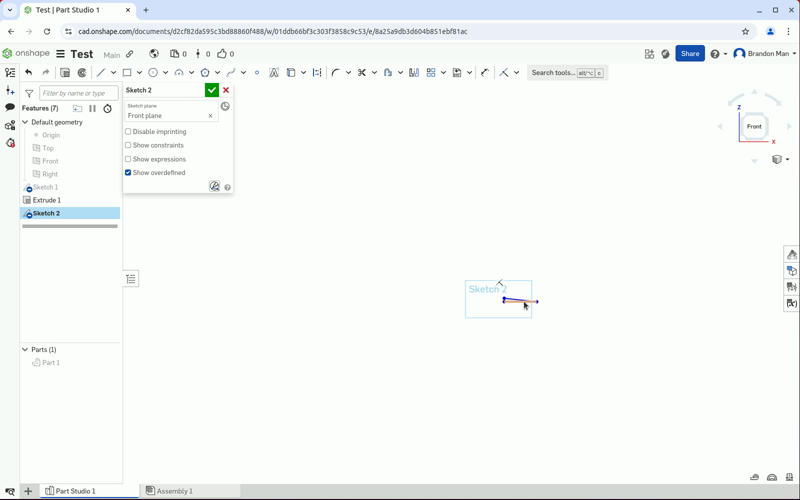
scroll(6)
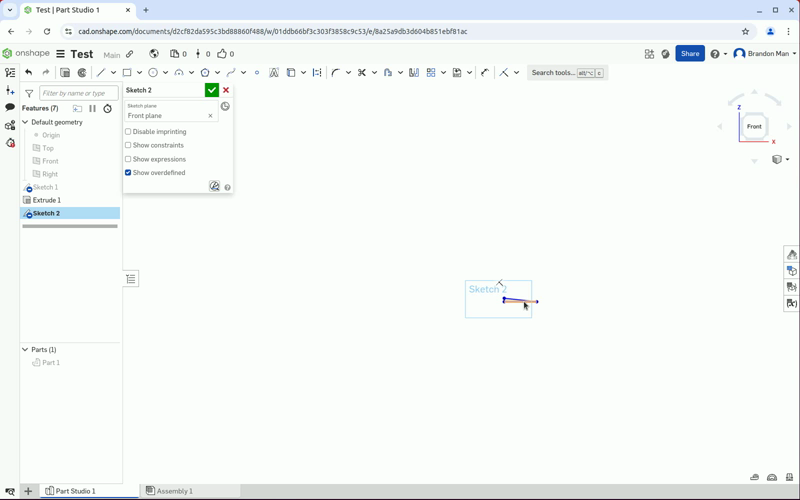
scroll(6)
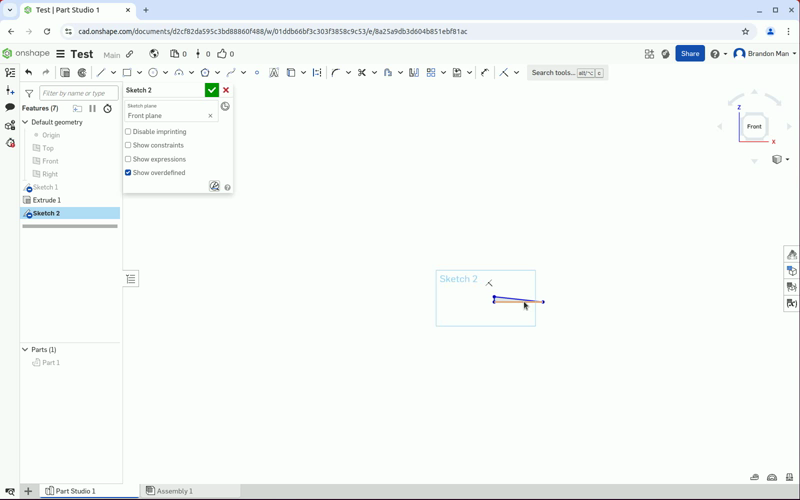
scroll(6)
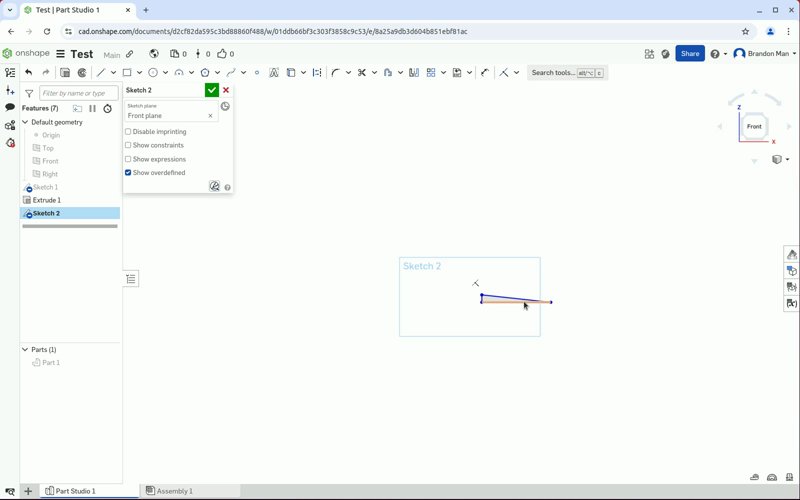
scroll(6)
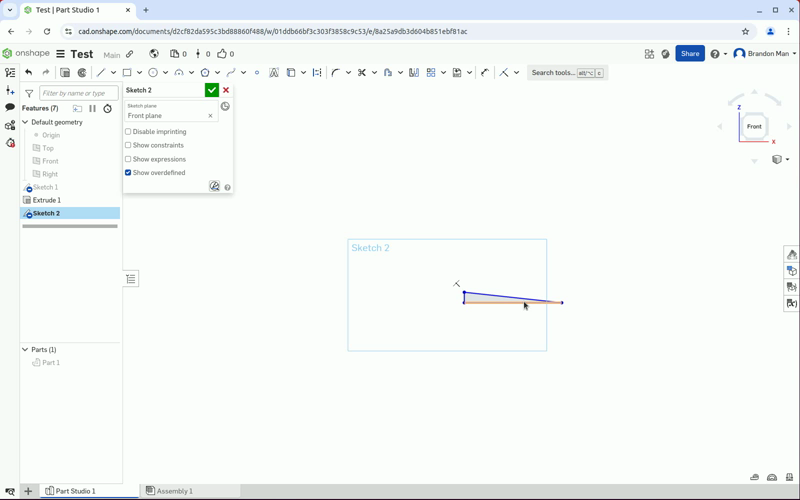
scroll(6)
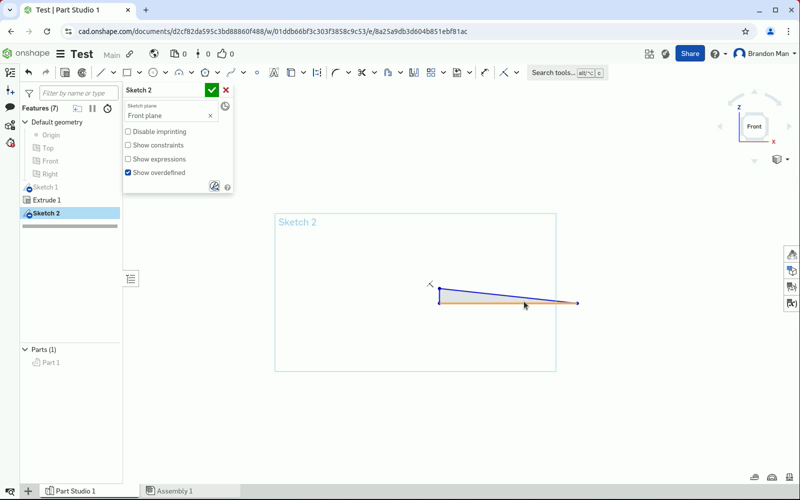
scroll(6)
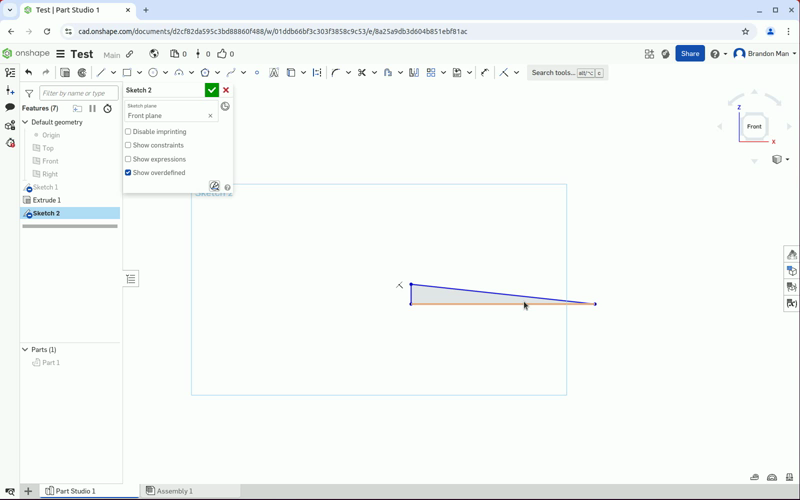
scroll(6)
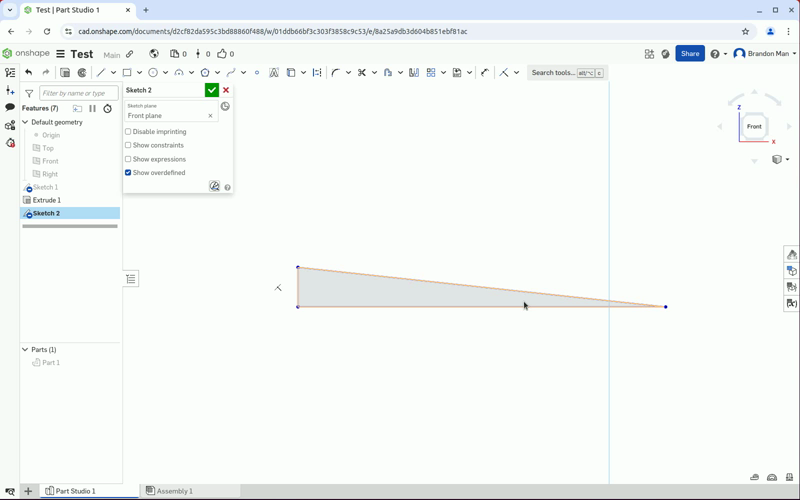
click(524, 301)
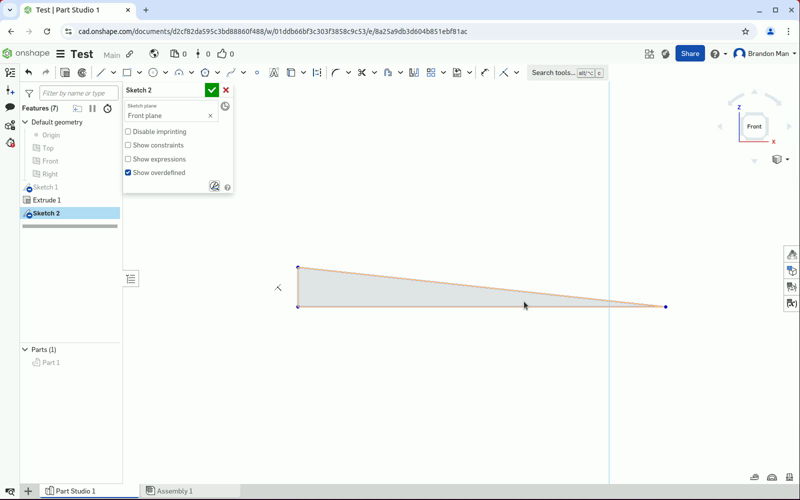
scroll(-6)
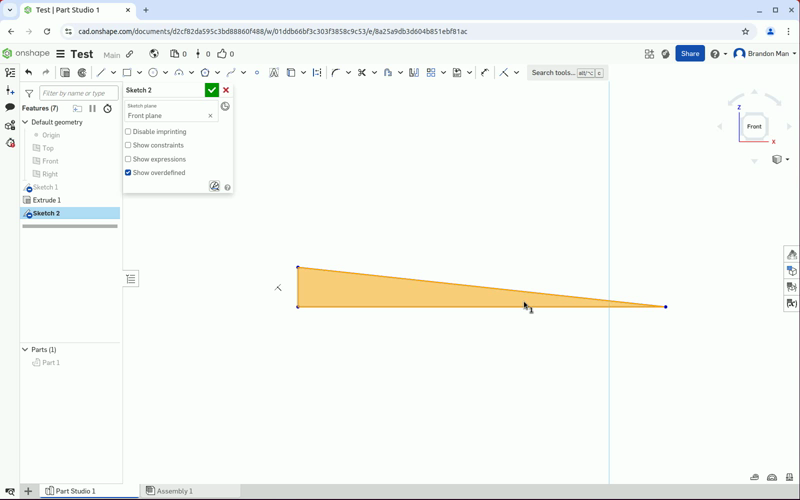
scroll(-6)
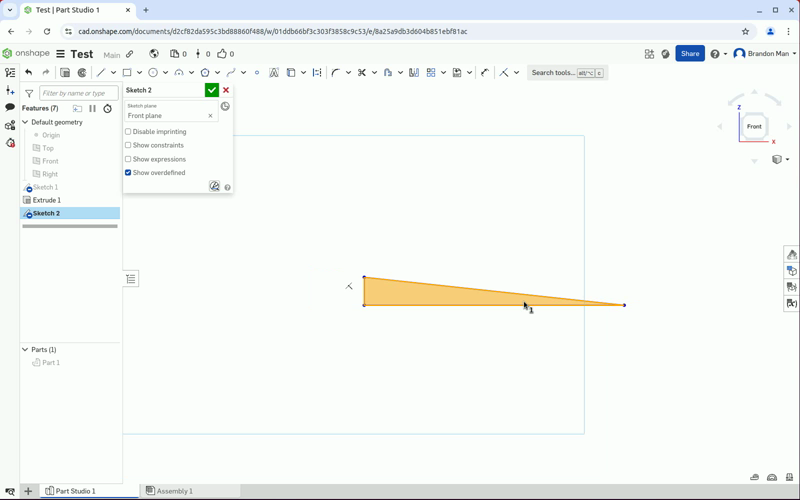
scroll(-6)
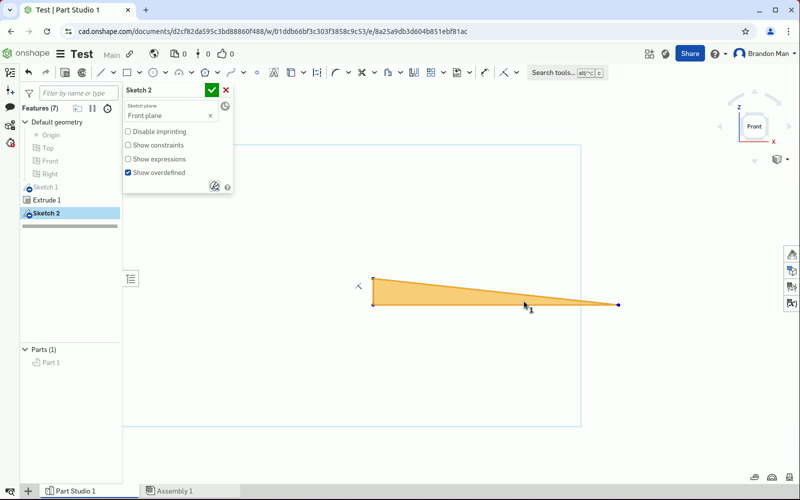
scroll(-6)
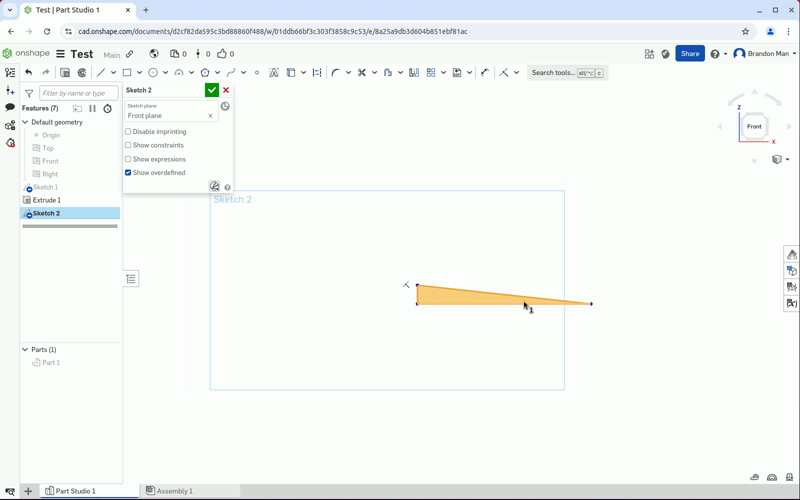
scroll(-6)
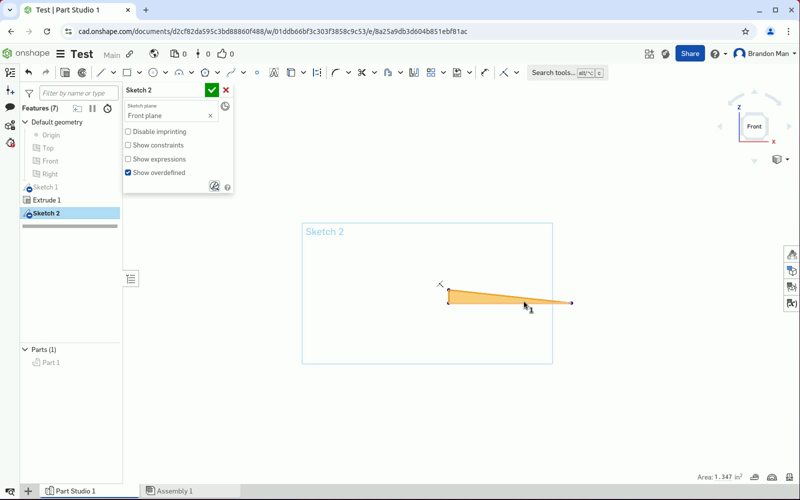
scroll(-6)
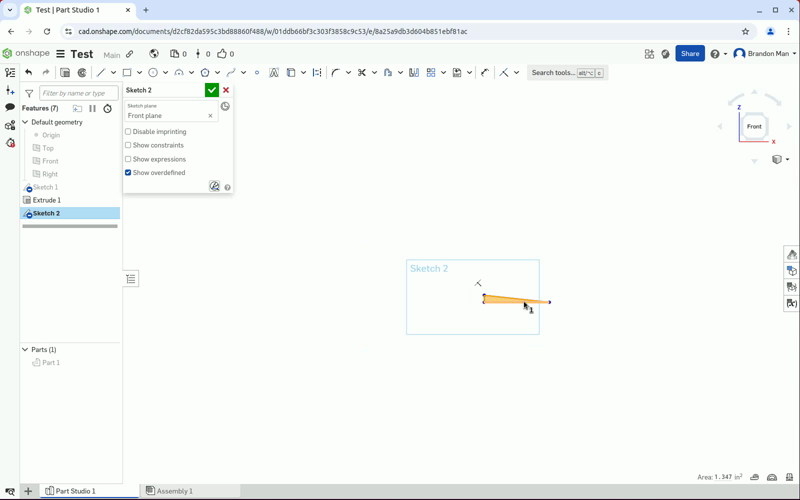
scroll(-6)
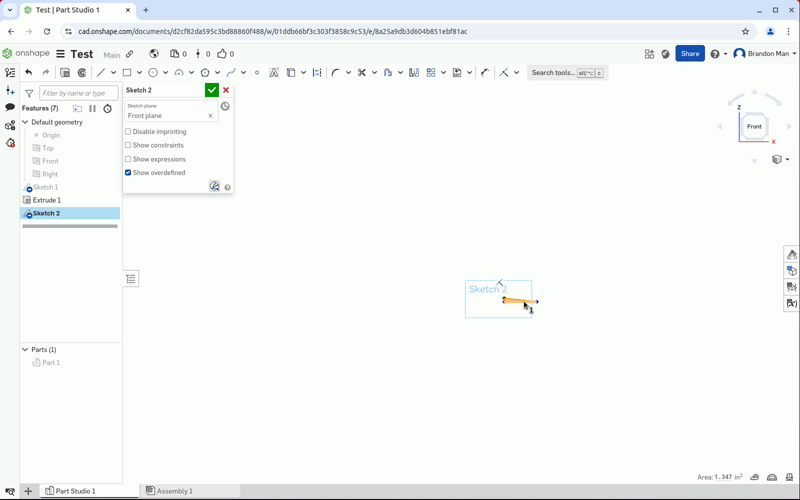
mouse_move(73, 352)
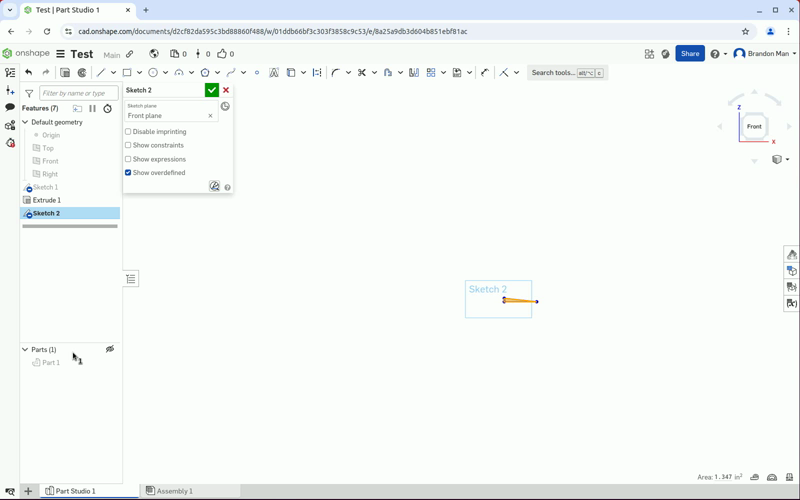
key(shift+y)
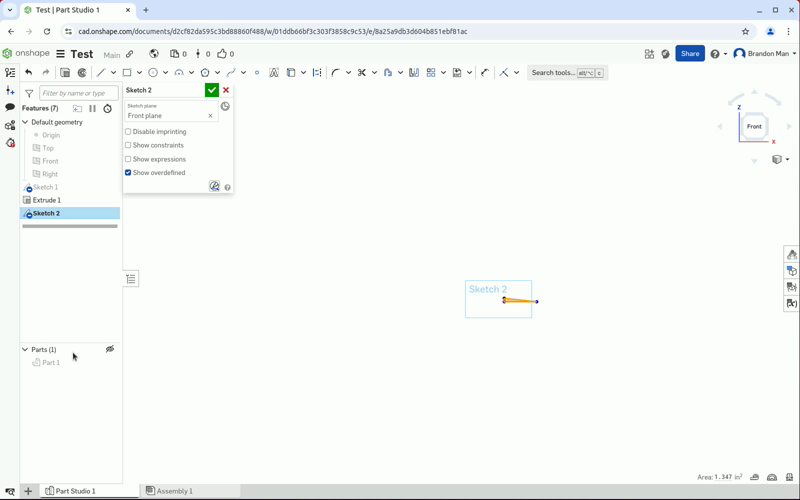
key(shift+e)
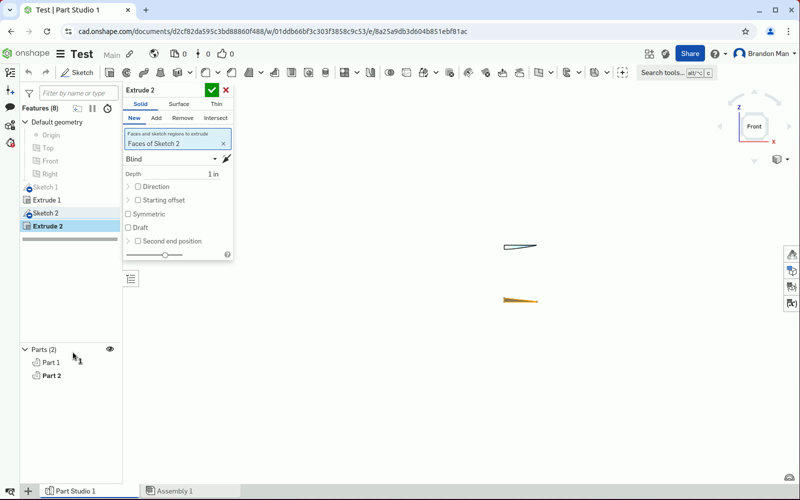
mouse_move(143, 106)
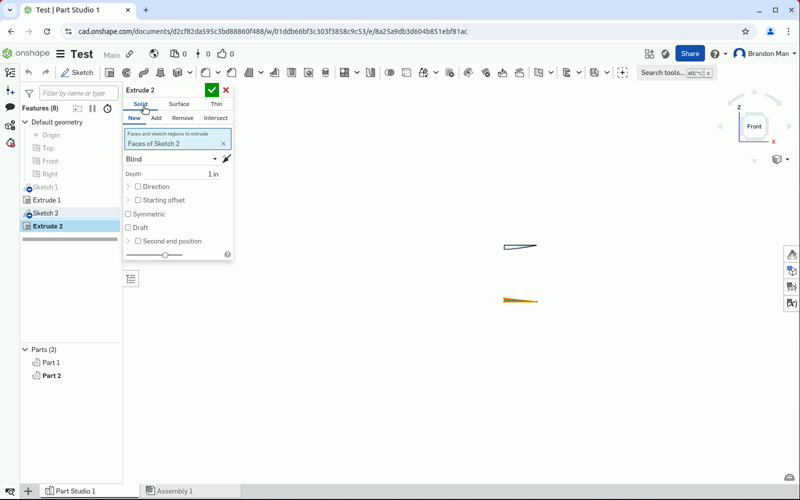
click(143, 106)
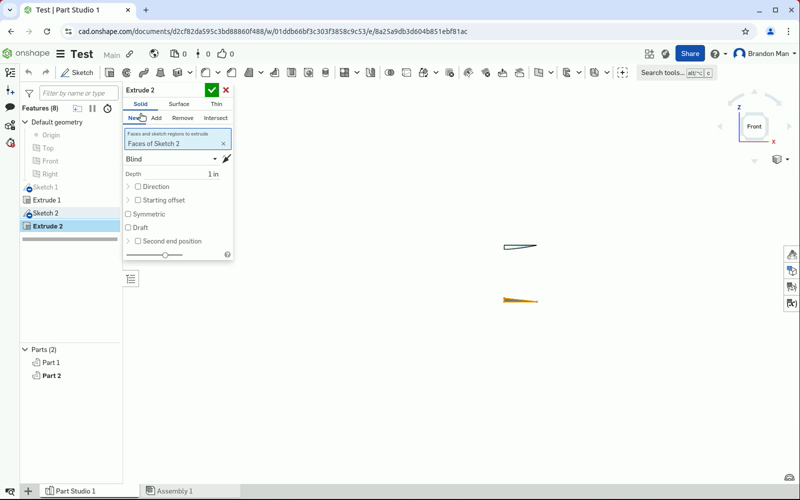
mouse_move(137, 120)
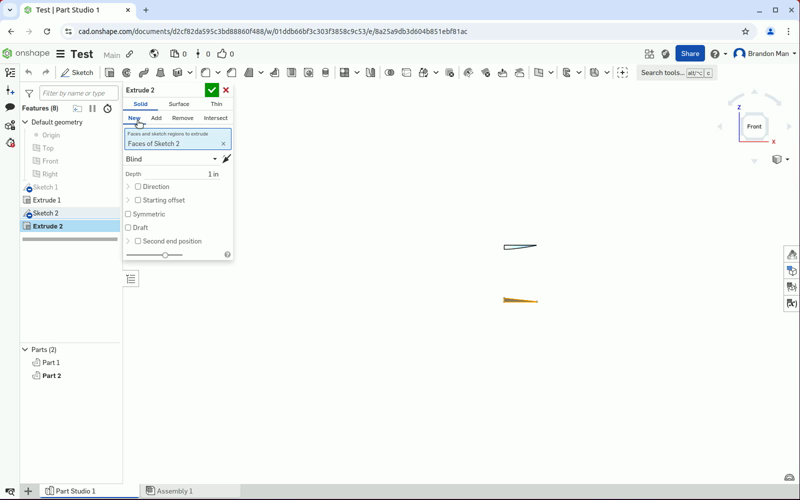
click(137, 120)
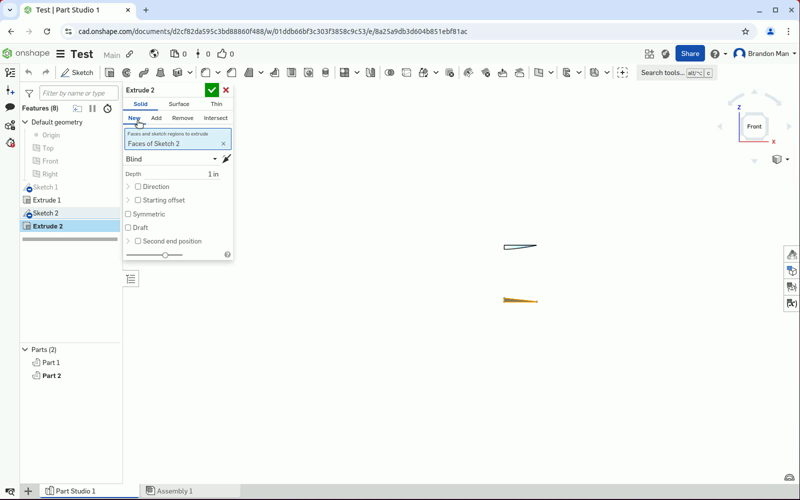
key(tab, 4)
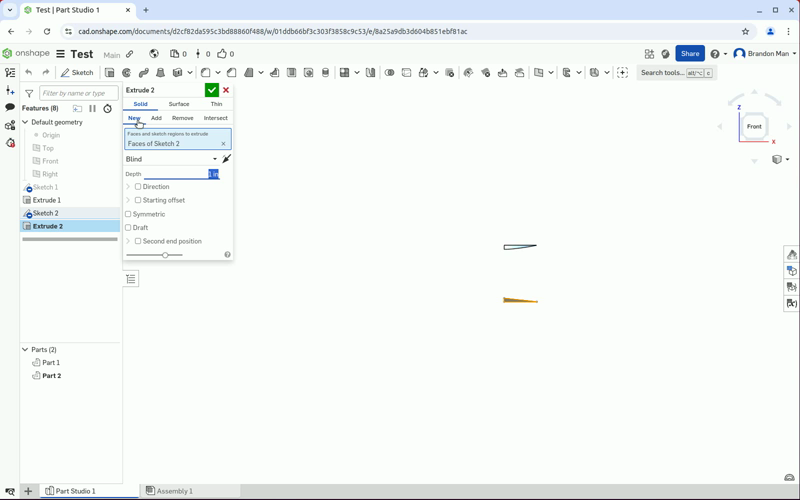
text(-2.408)
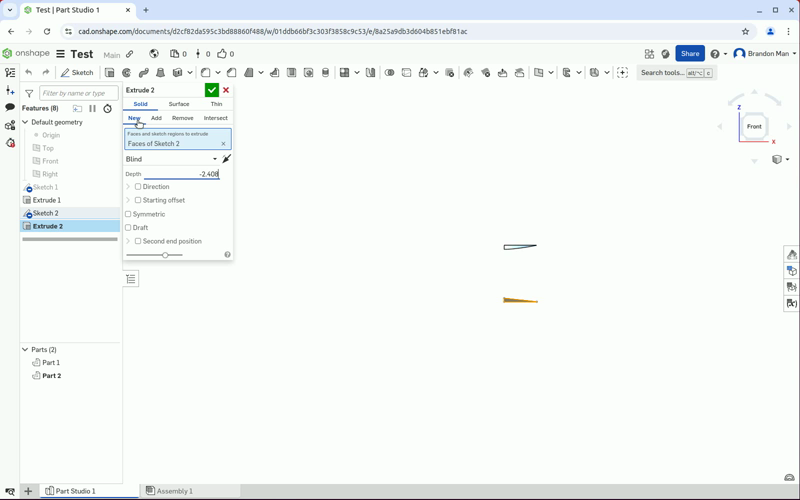
key(tab, 3)
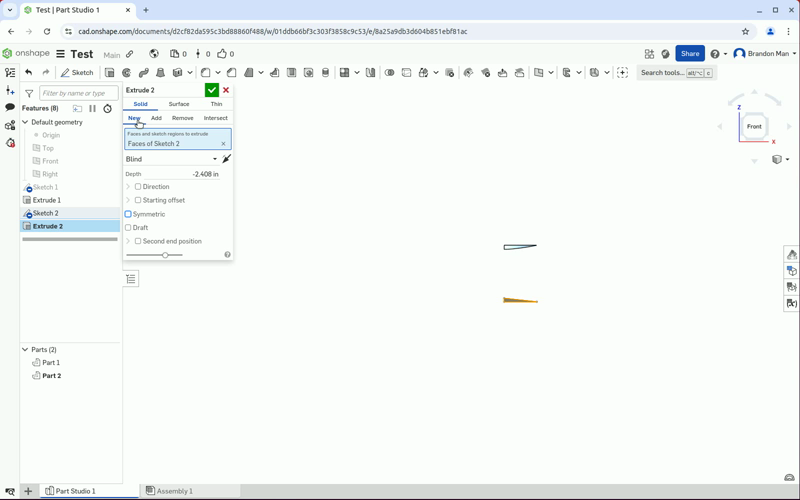
key(space)
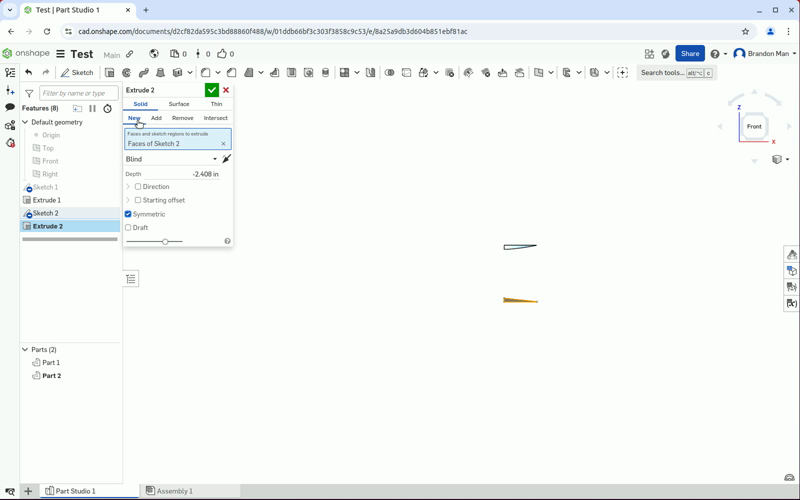
key(enter)
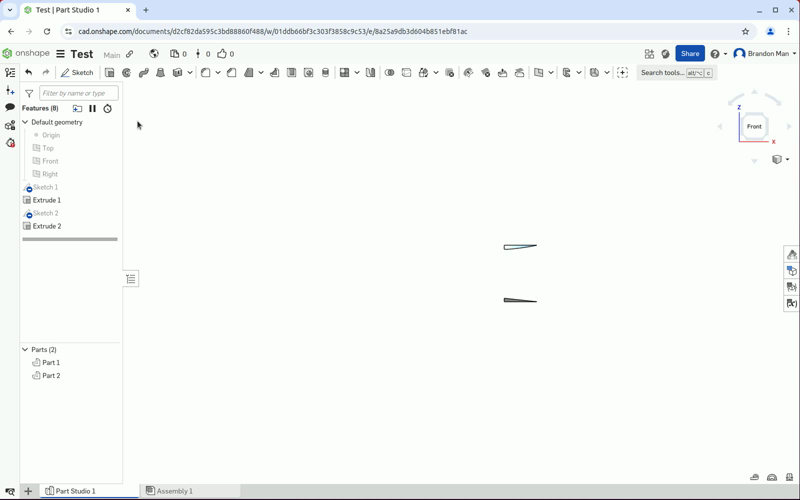
key(shift+h)
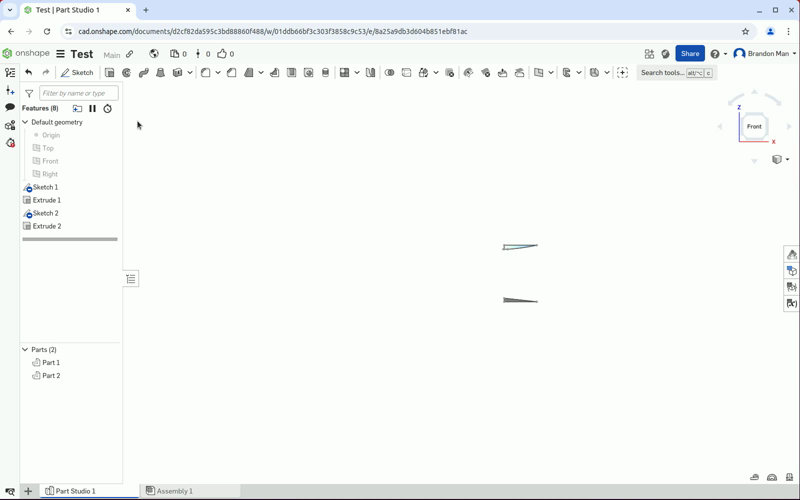
key(shift+h)
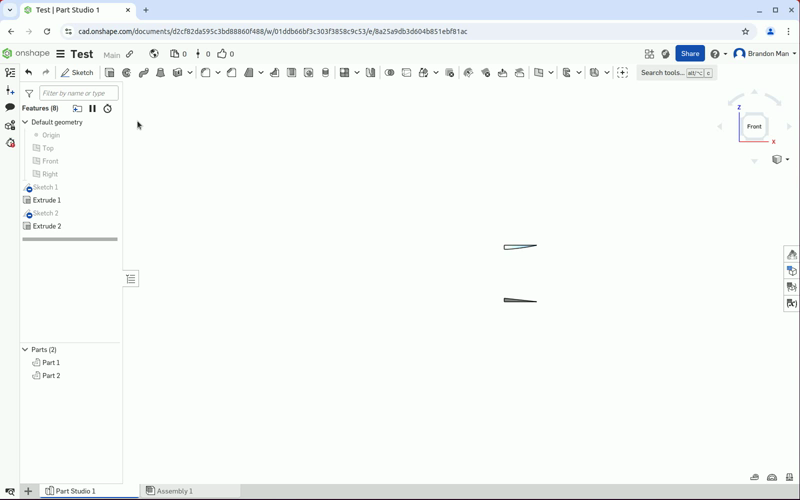
mouse_move(73, 189)
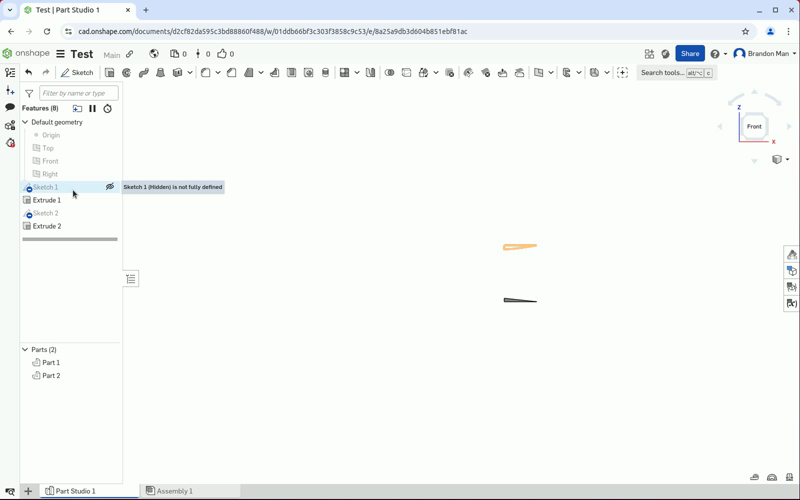
click(73, 189)
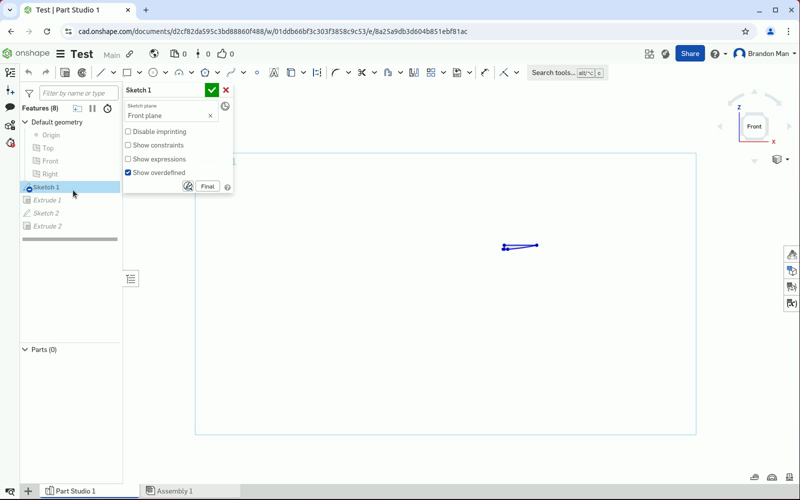
mouse_move(229, 92)
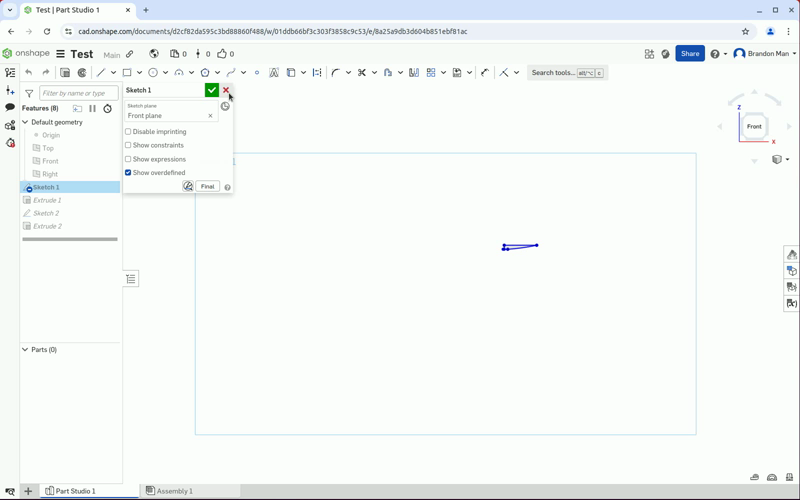
click(229, 92)
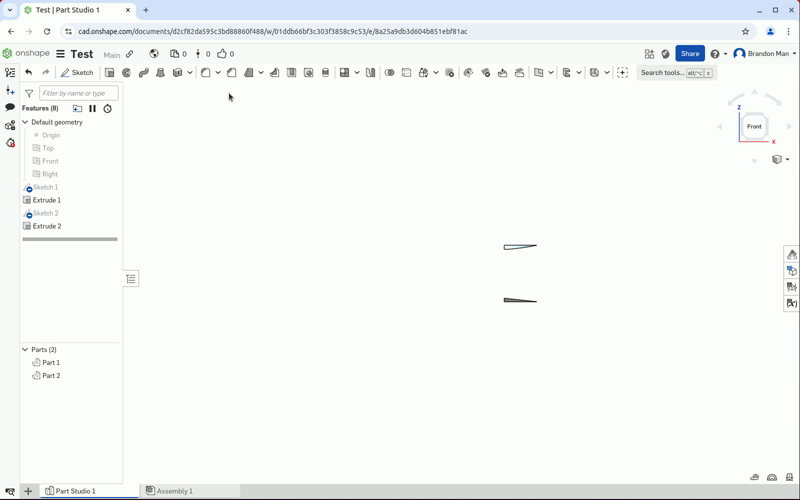
mouse_move(73, 352)
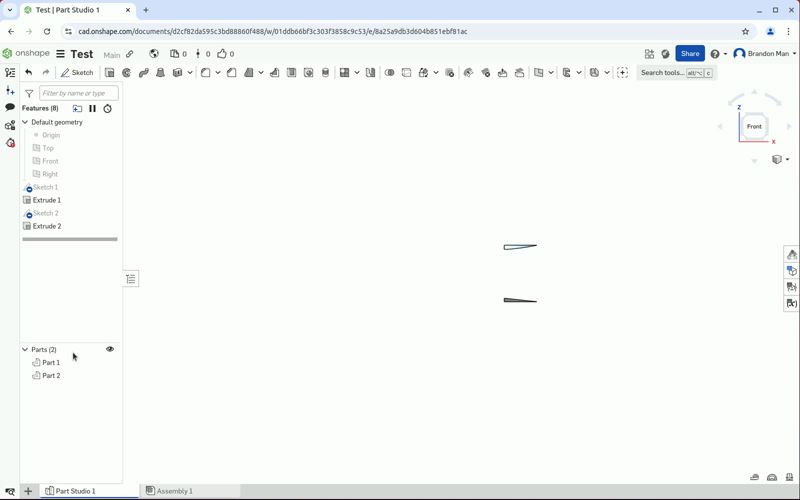
key(y)
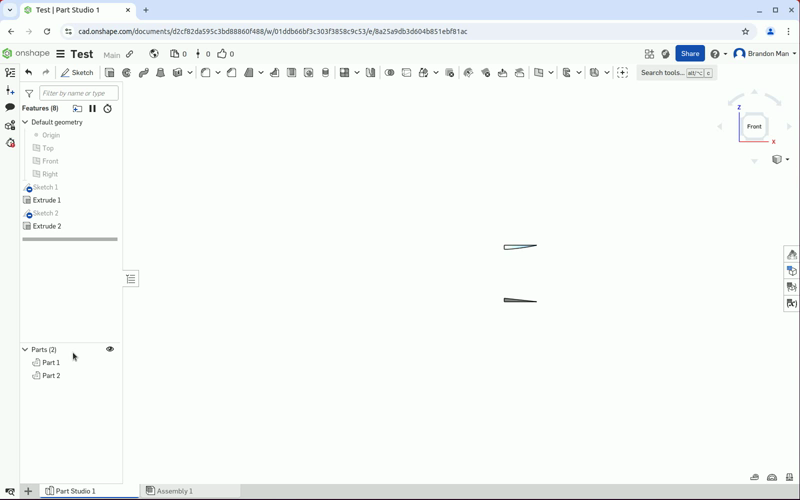
key(shift+p)
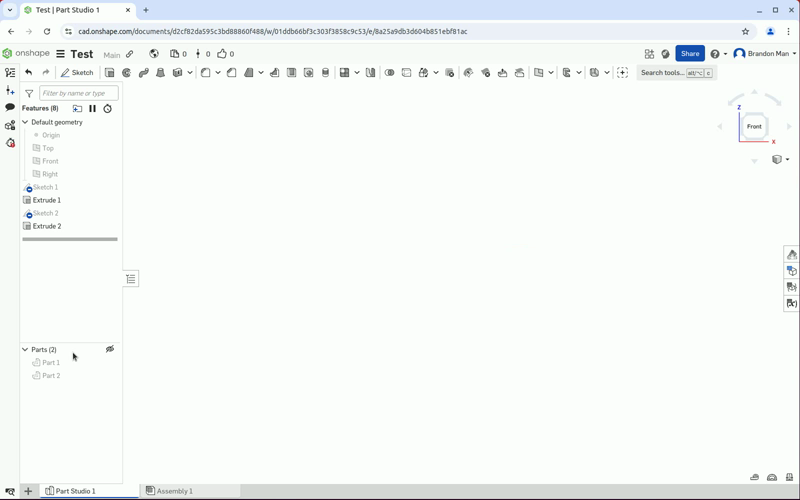
key(space)
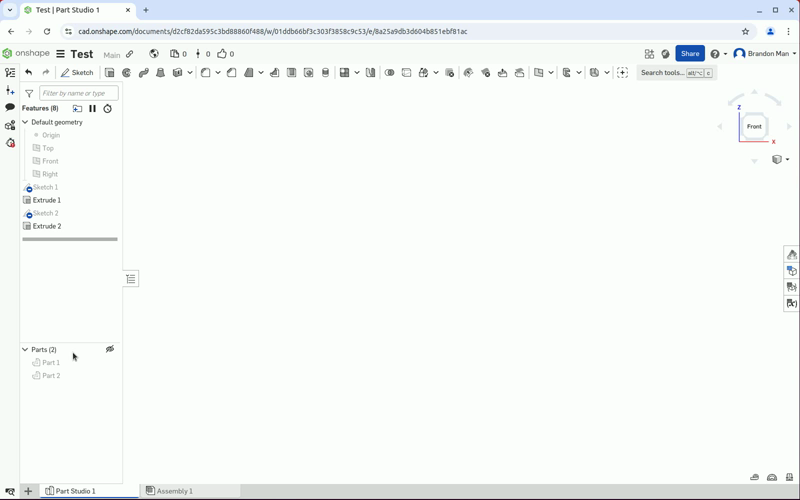
key_down(shift)
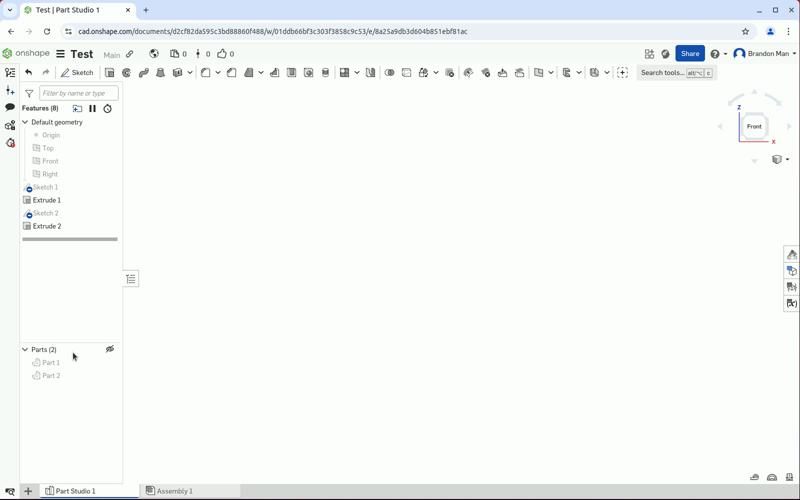
key(down)
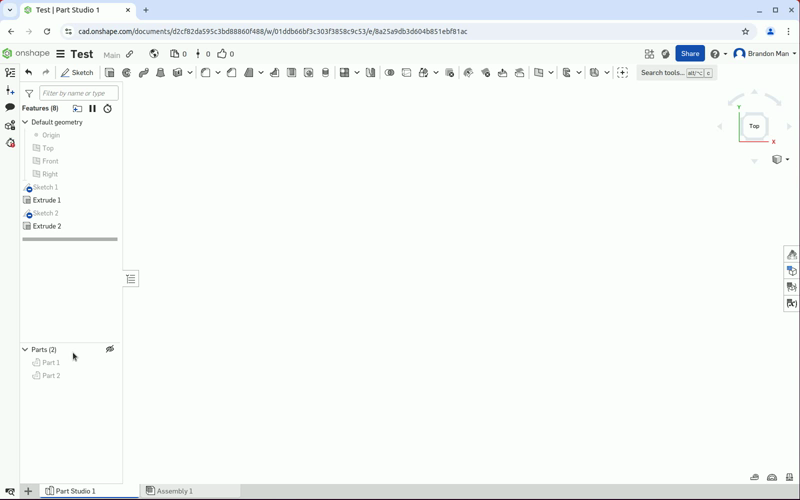
key_up(shift)
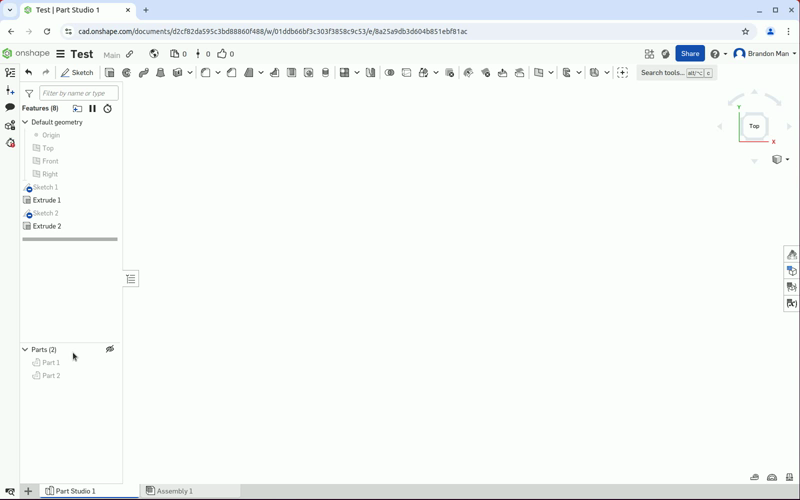
mouse_move(73, 352)
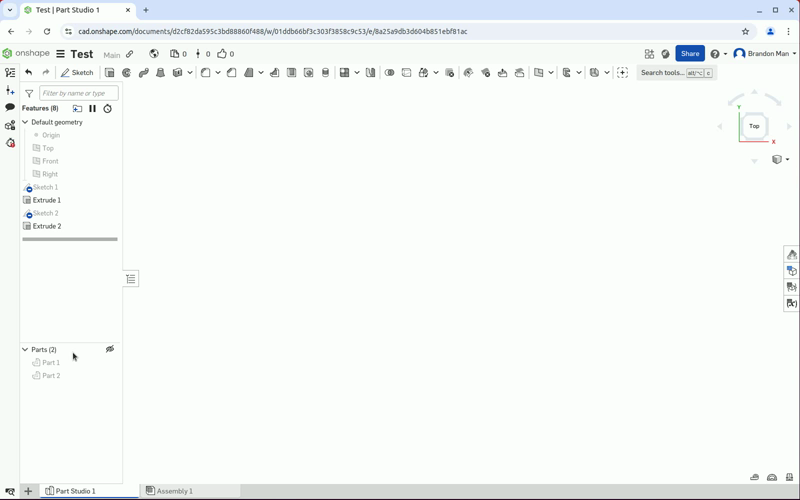
key(shift+y)
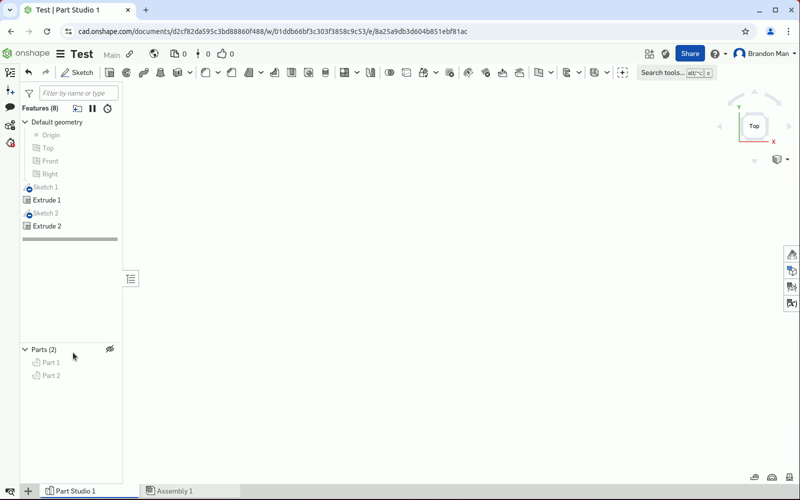
key(shift+s)
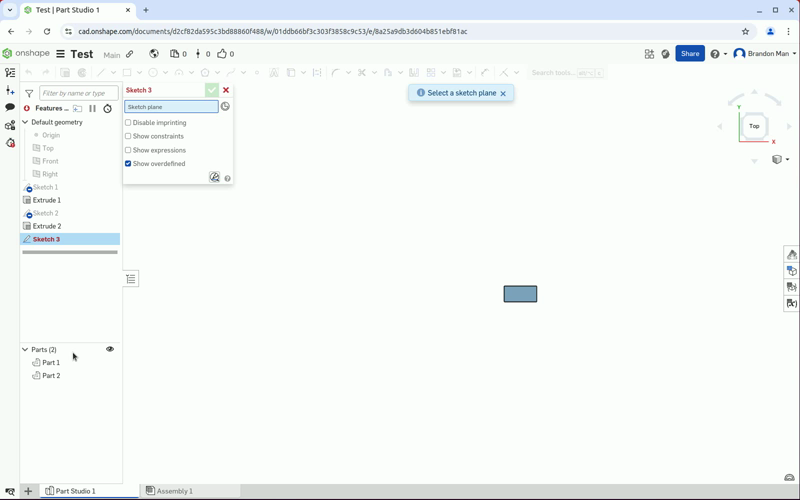
mouse_move(73, 150)
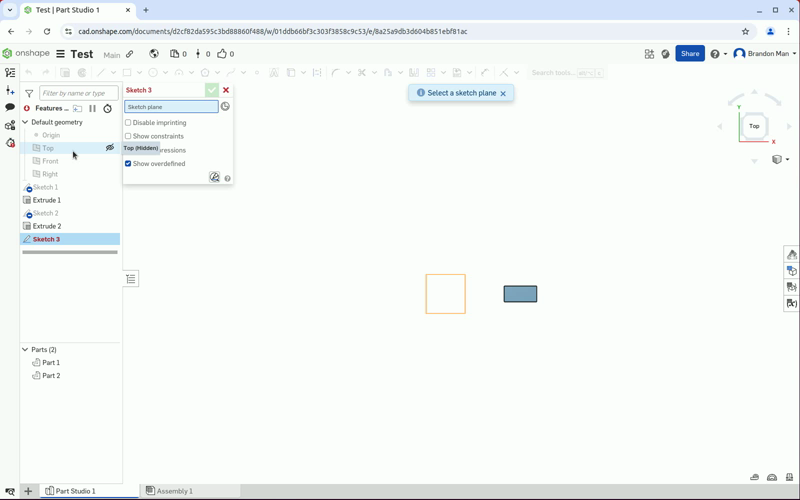
click(73, 150)
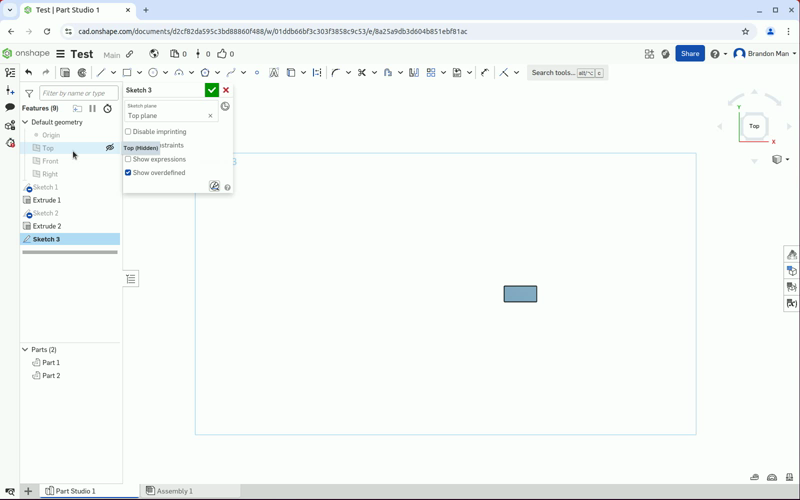
mouse_move(73, 352)
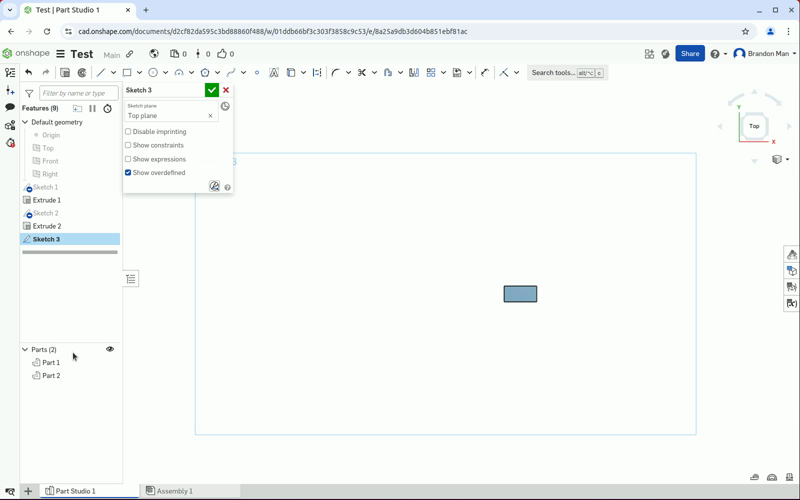
key(y)
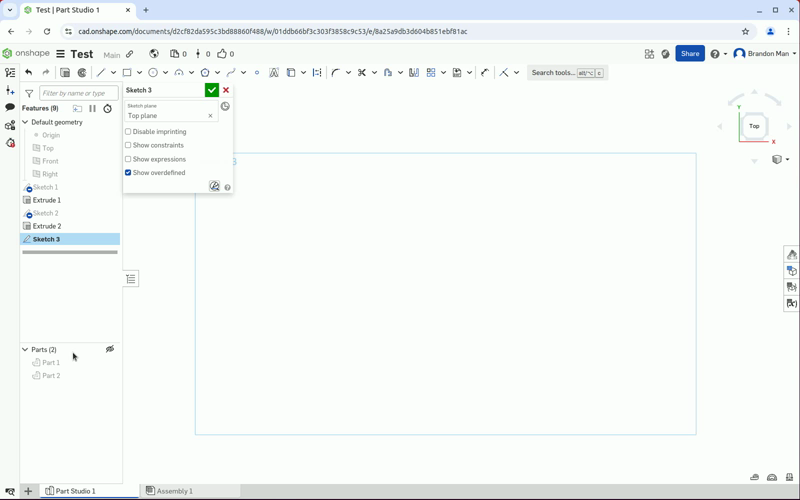
key(l)
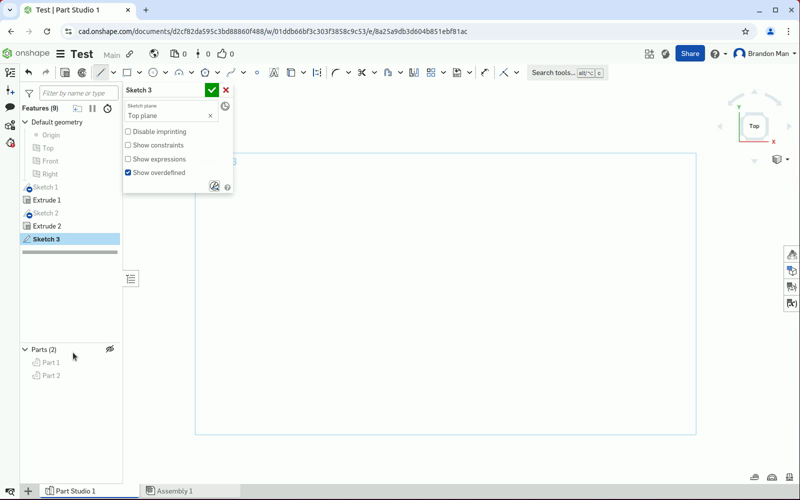
key_down(shift)
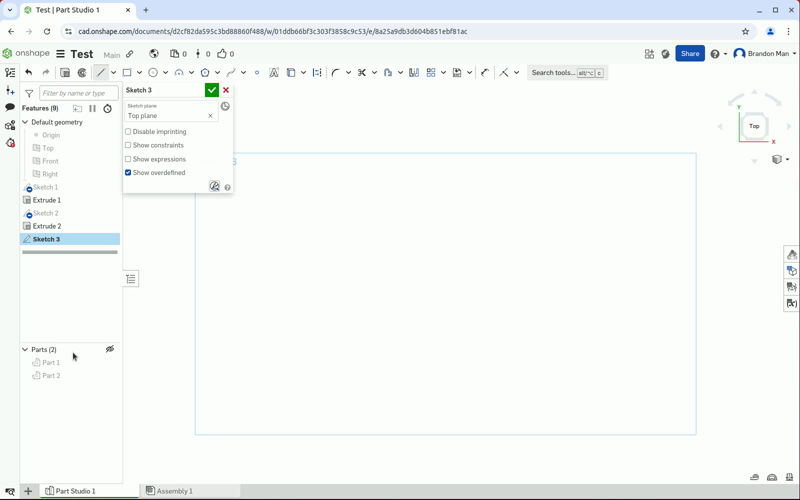
mouse_move(553, 292)
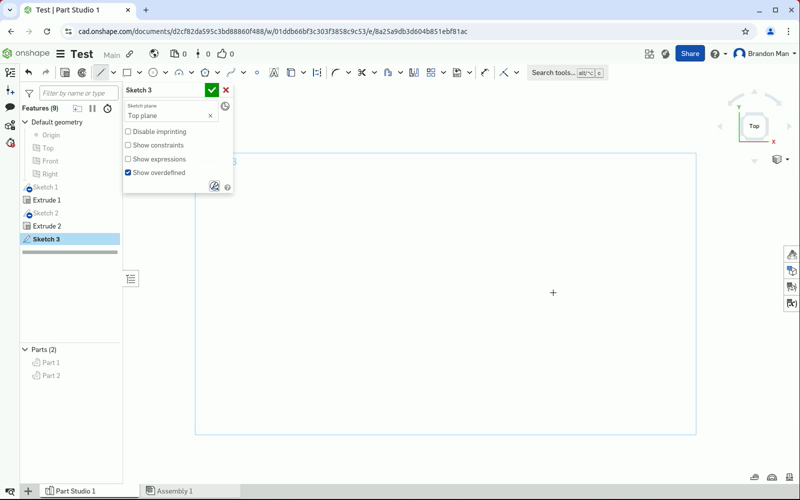
click(553, 292)
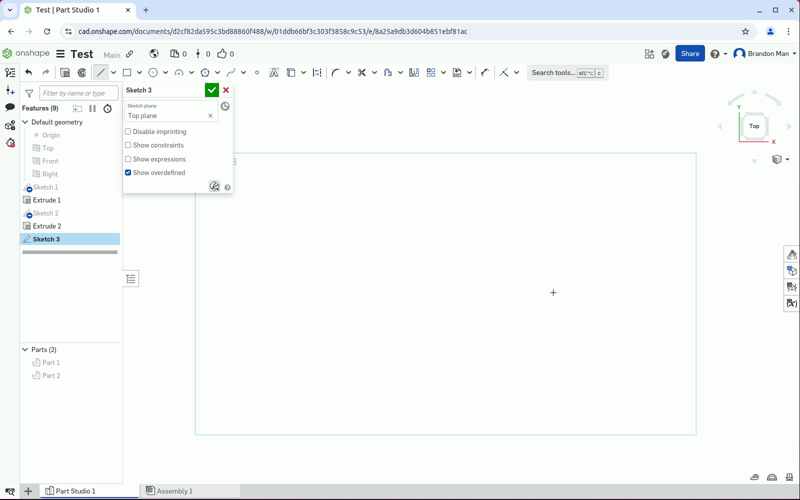
key_up(shift)
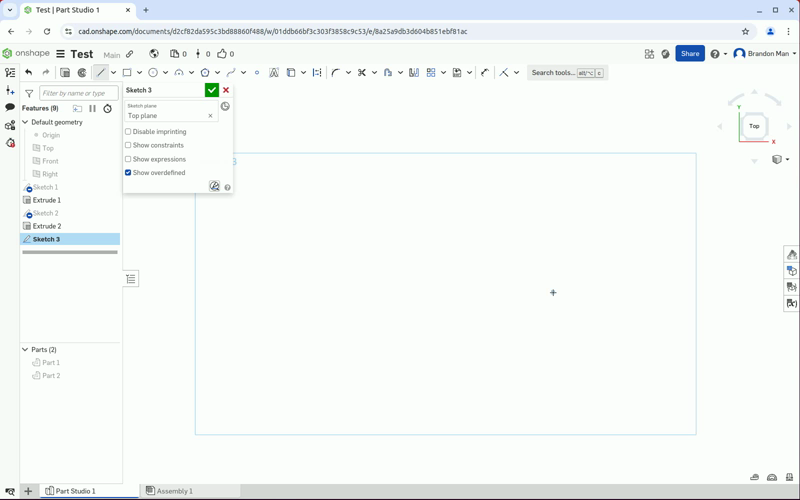
key_down(shift)
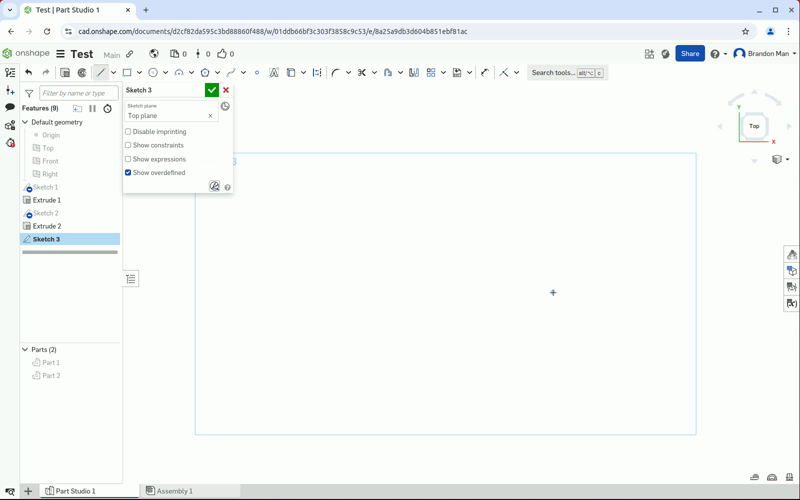
mouse_move(583, 292)
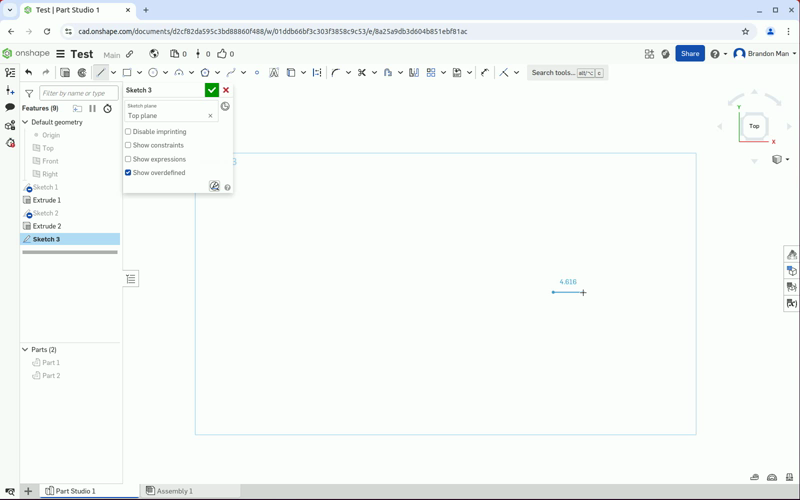
mouse_move(574, 292)
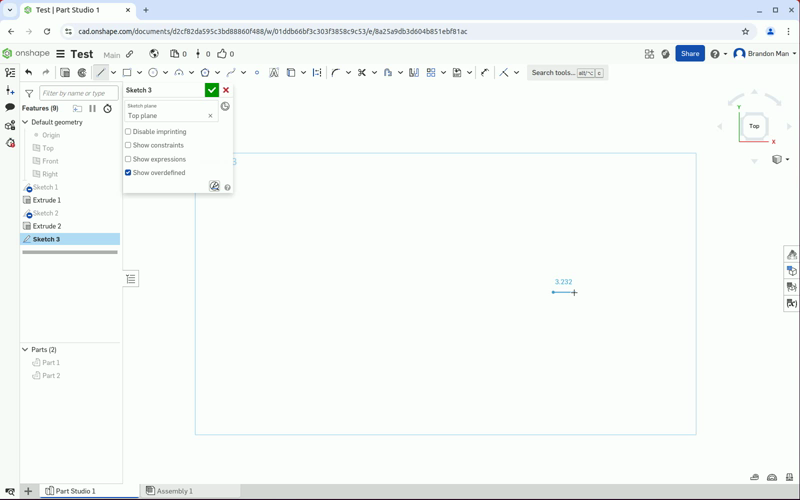
click(574, 292)
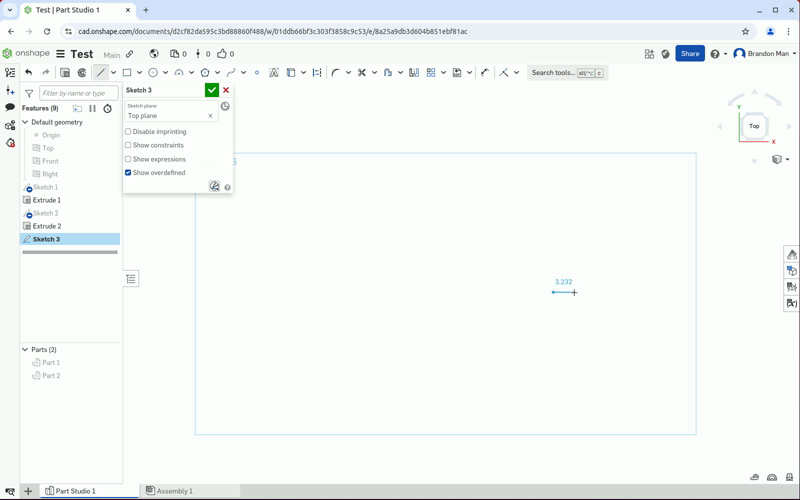
key_up(shift)
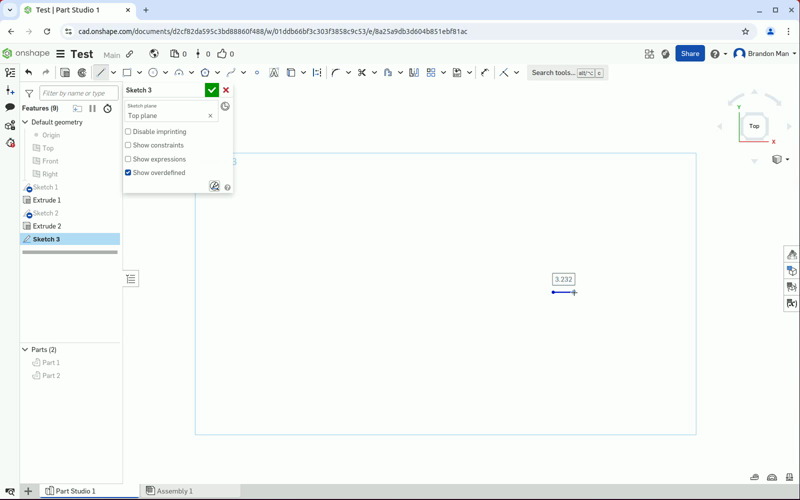
key_down(shift)
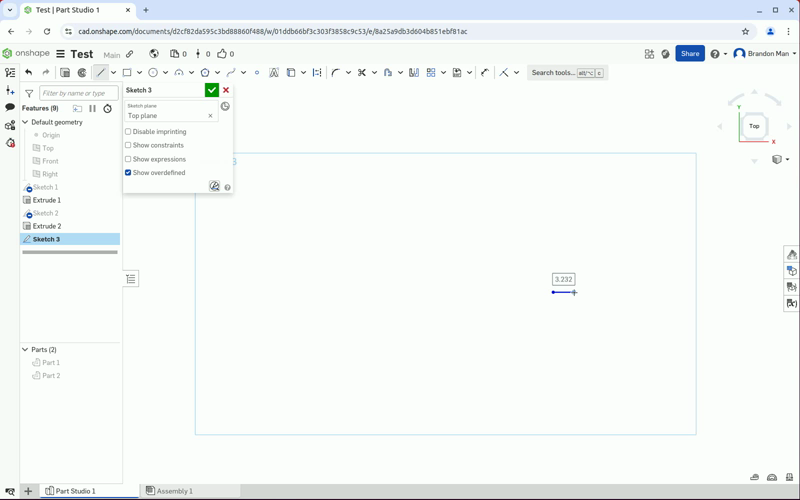
mouse_move(589, 292)
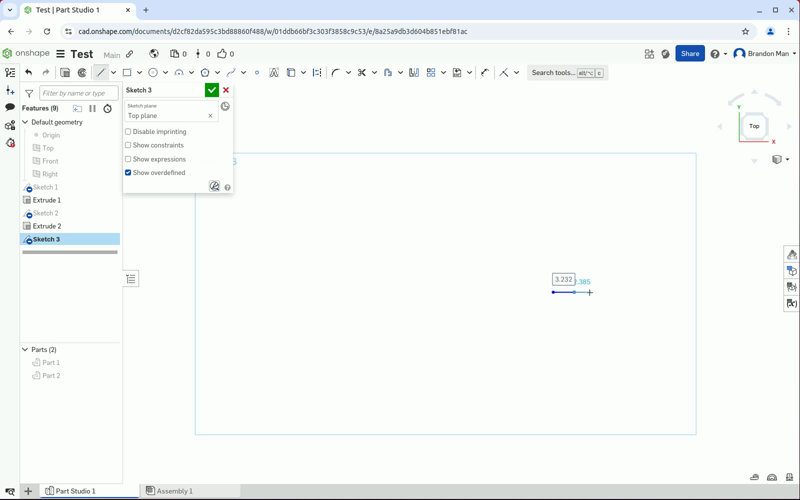
mouse_move(574, 272)
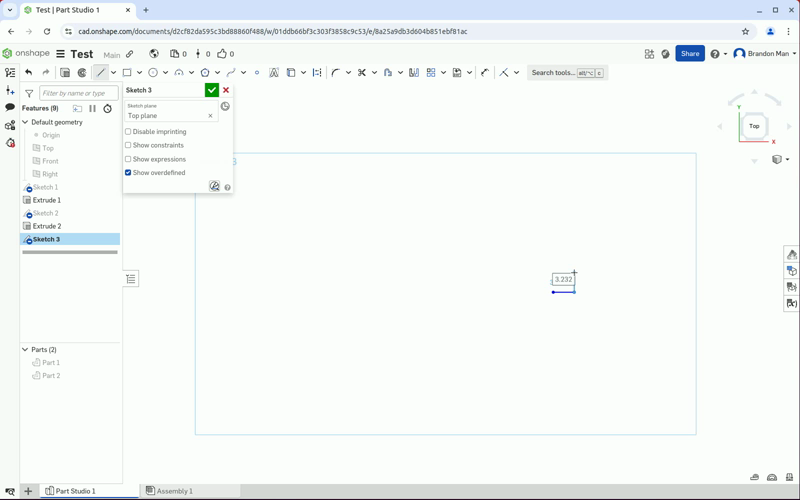
click(574, 272)
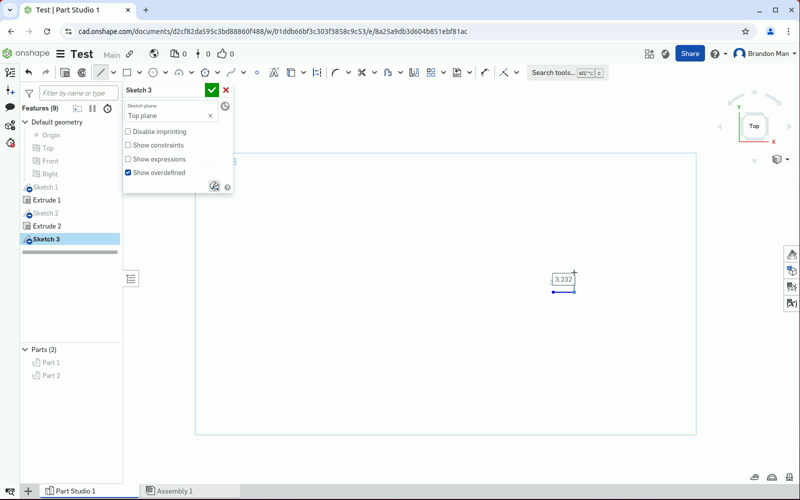
key_up(shift)
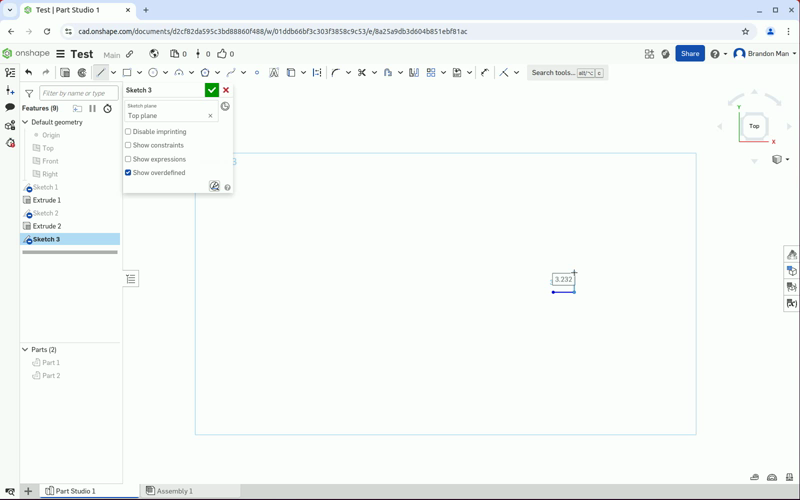
key_down(shift)
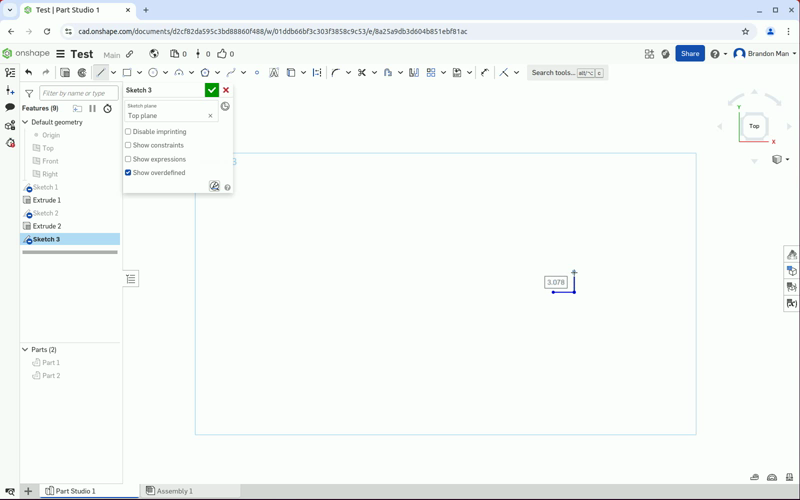
mouse_move(589, 272)
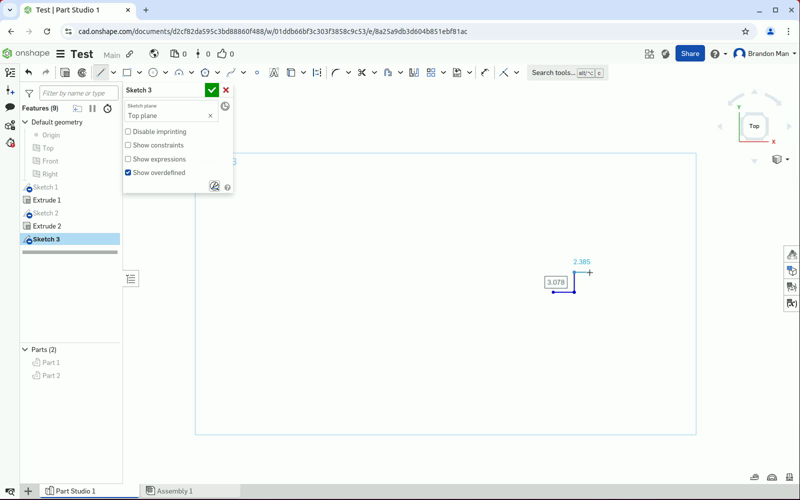
mouse_move(553, 272)
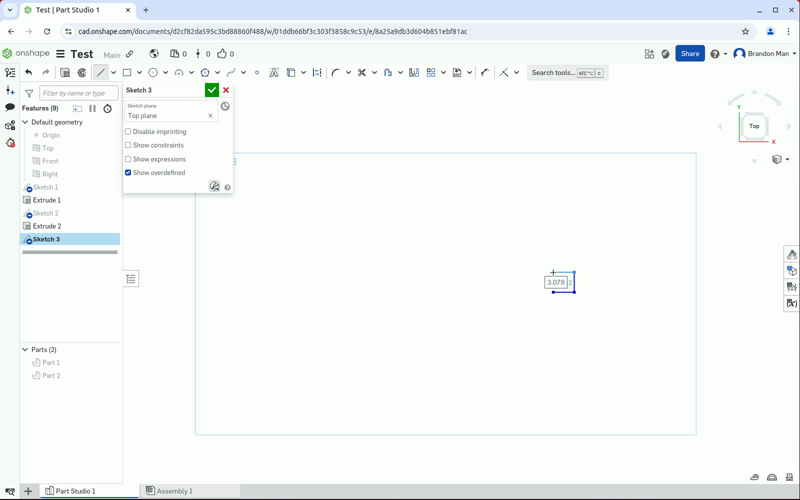
click(553, 272)
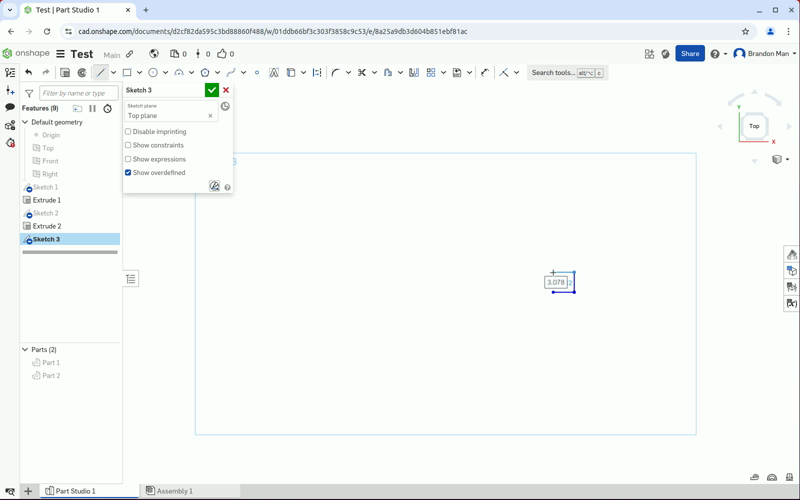
key_up(shift)
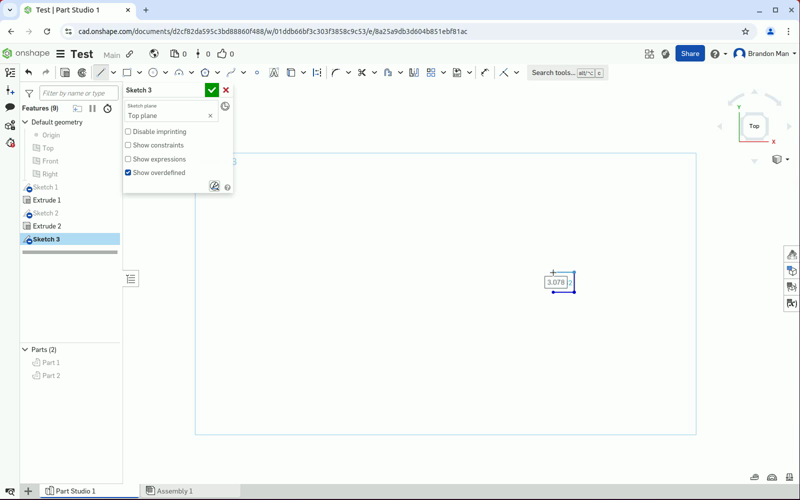
mouse_move(583, 272)
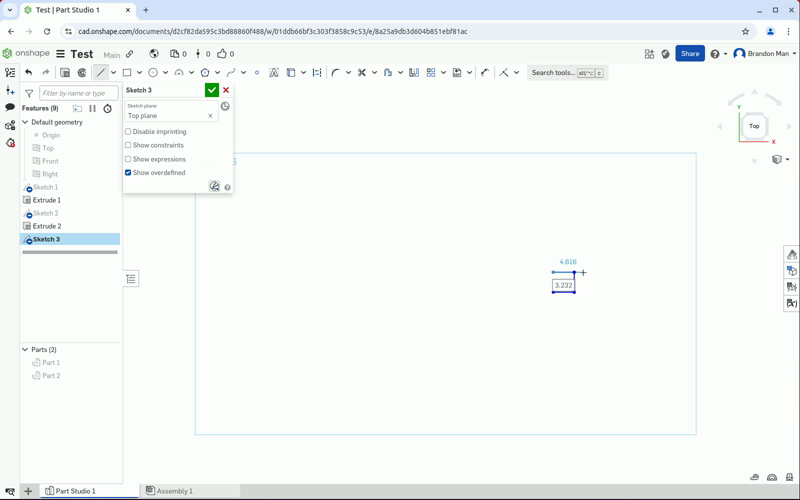
key_down(shift)
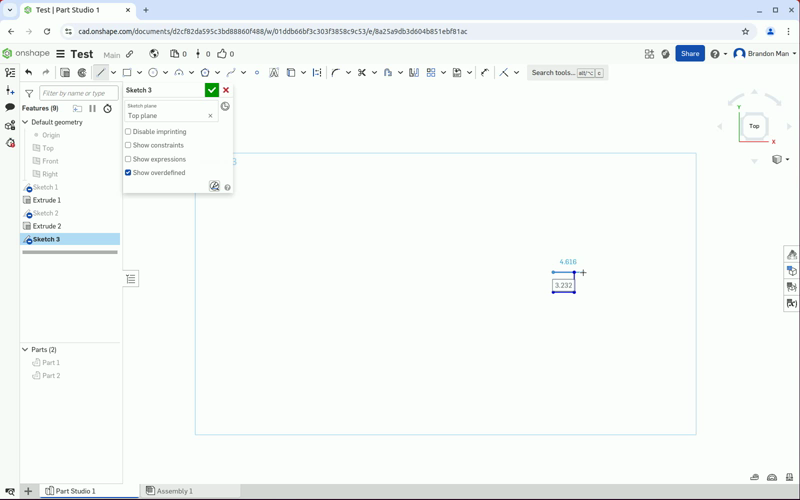
mouse_move(553, 292)
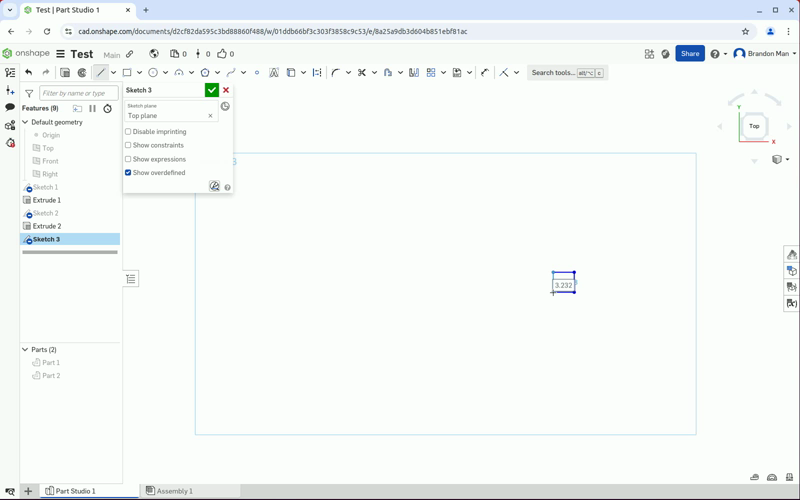
key_up(shift)
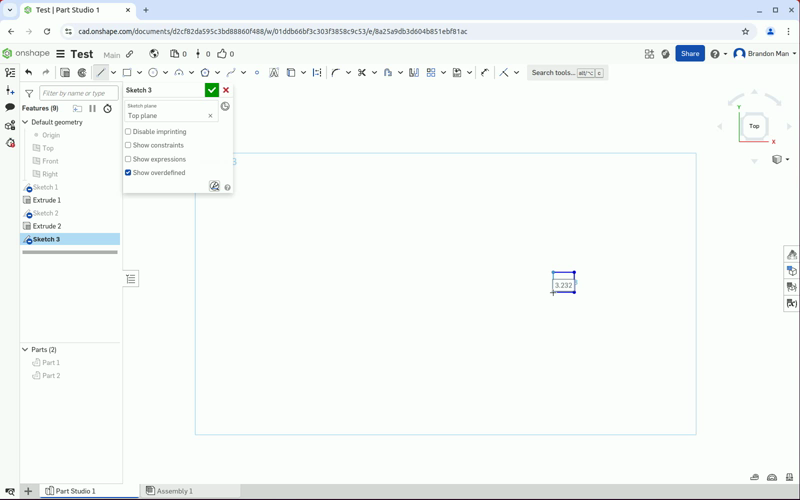
click(553, 292)
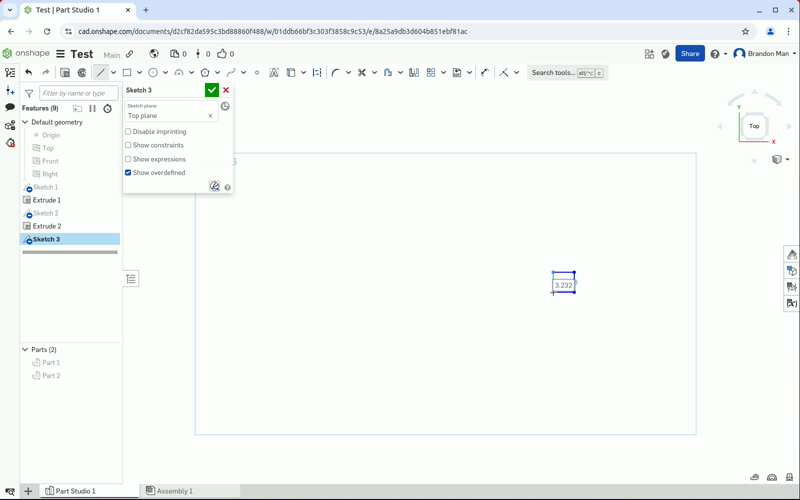
key(esc)
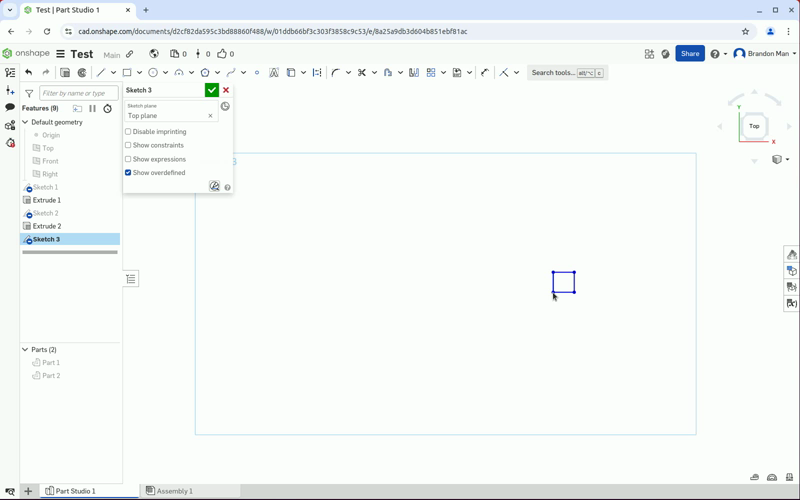
mouse_move(568, 274)
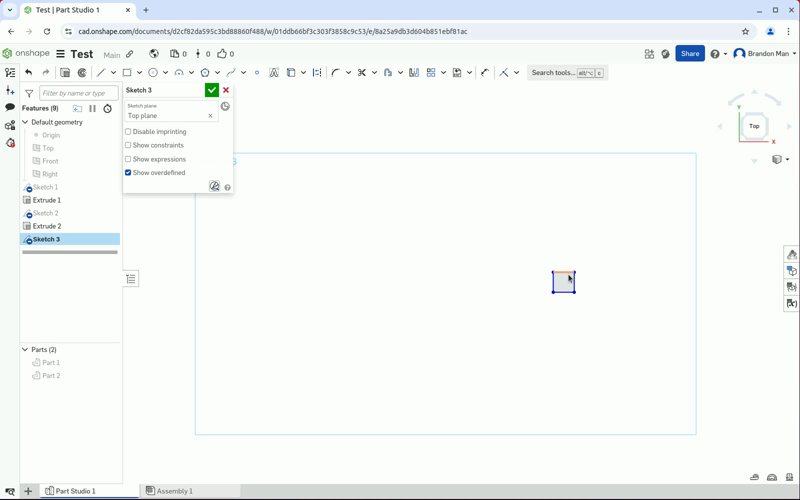
scroll(6)
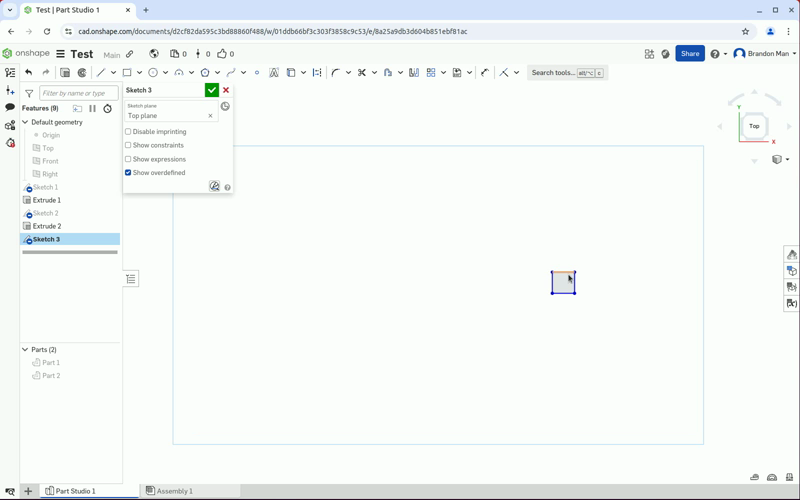
scroll(6)
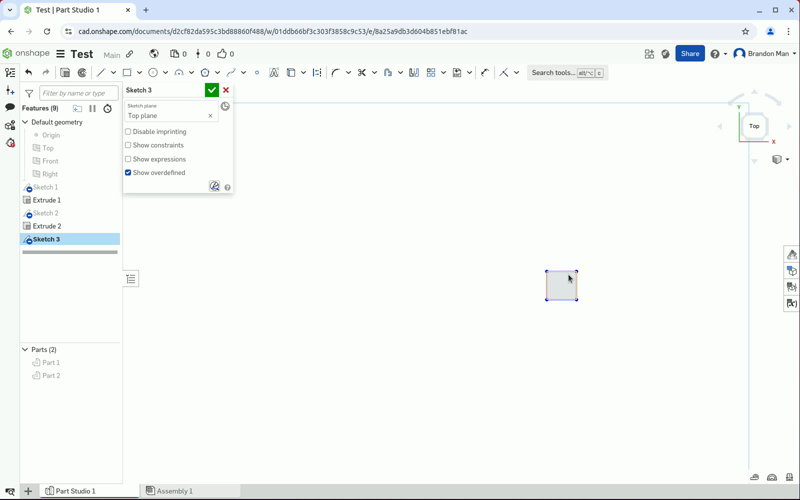
scroll(6)
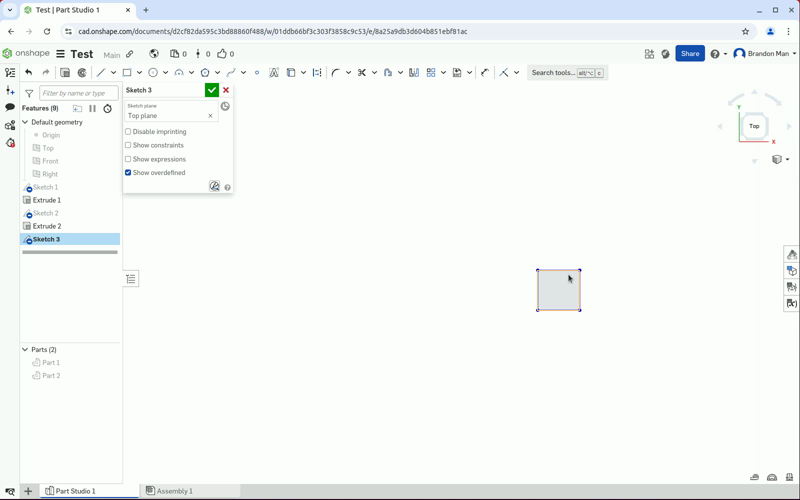
scroll(6)
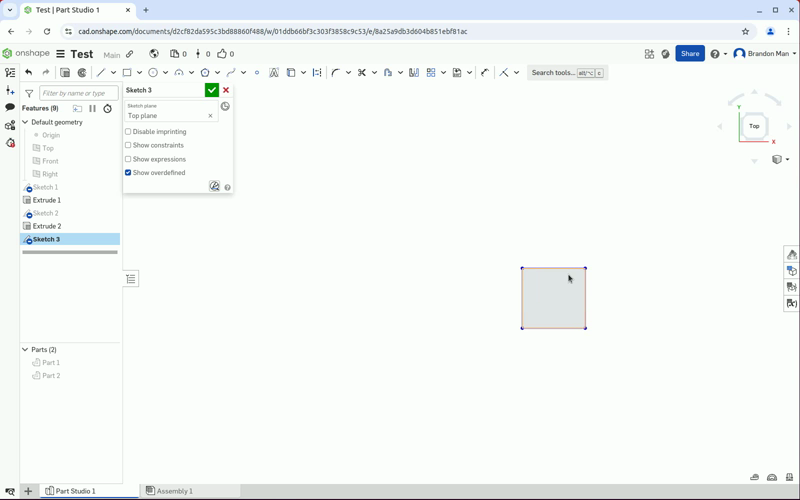
scroll(6)
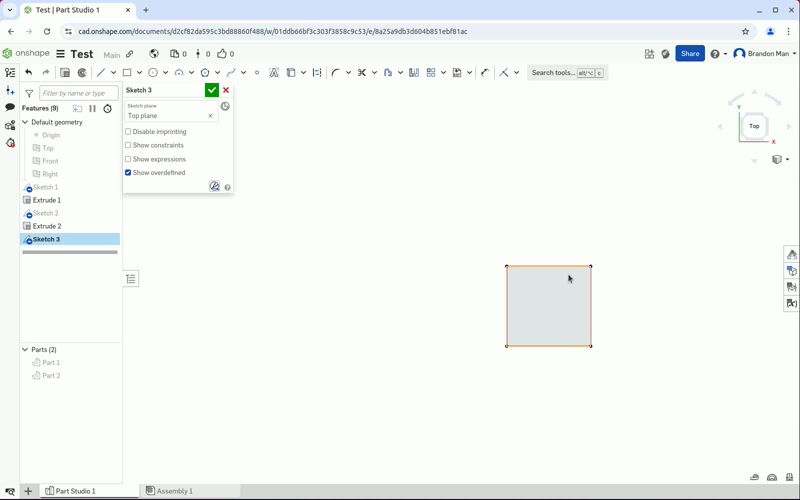
scroll(6)
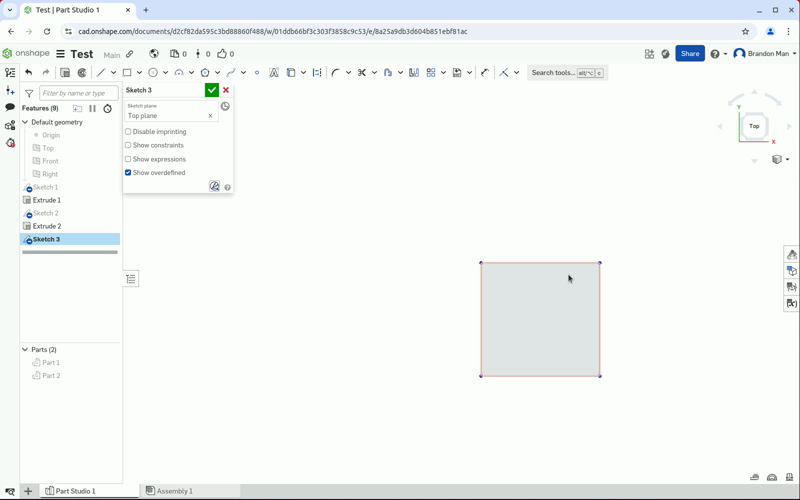
scroll(6)
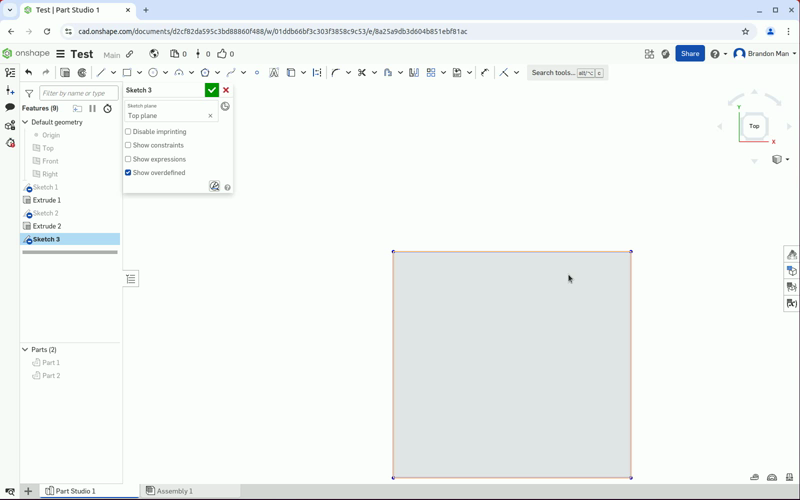
click(568, 274)
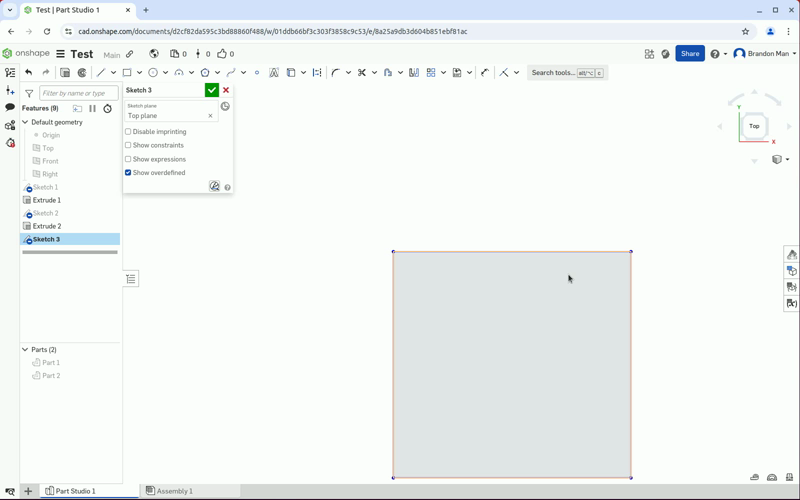
scroll(-6)
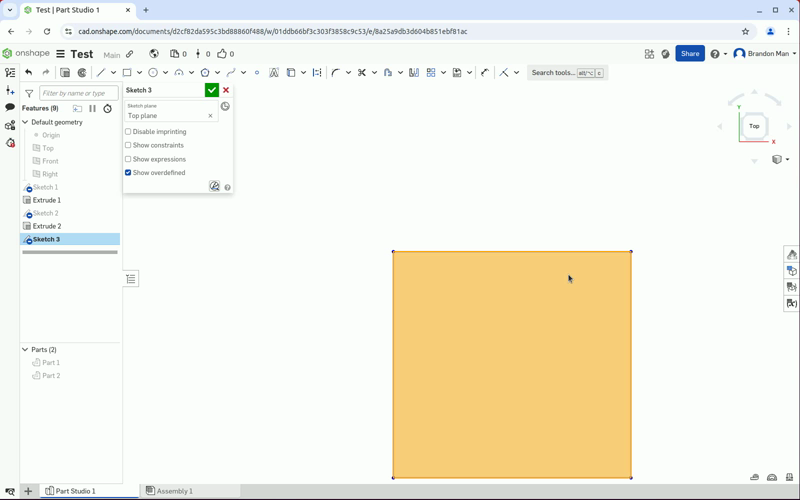
scroll(-6)
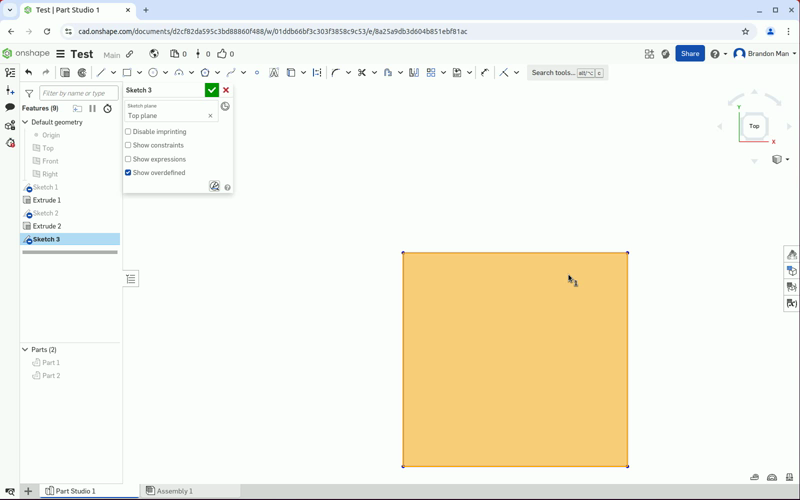
scroll(-6)
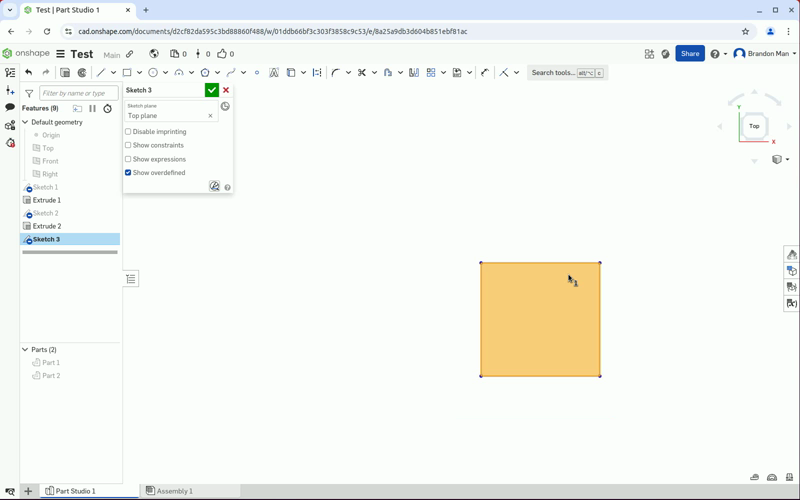
scroll(-6)
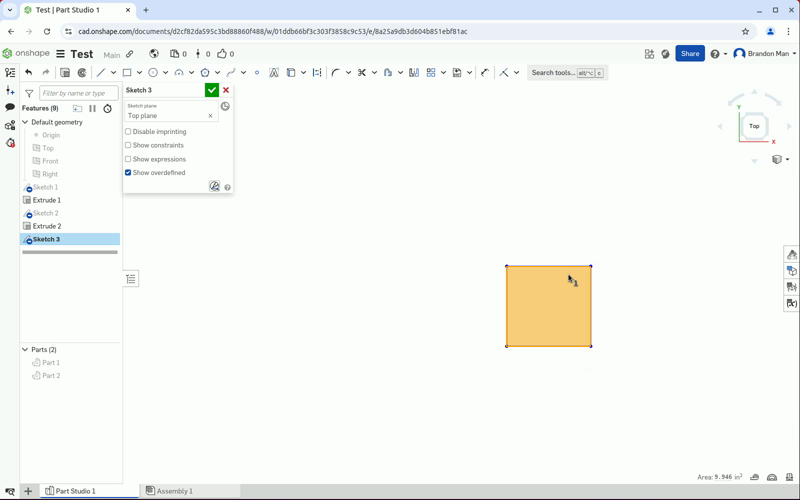
scroll(-6)
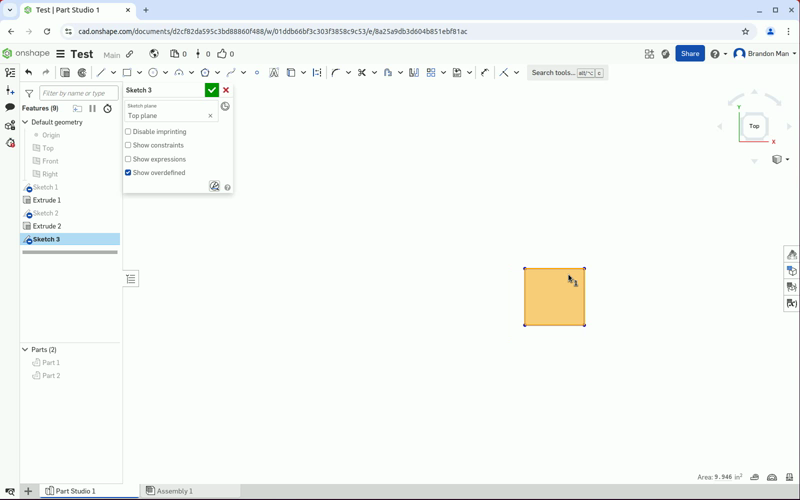
scroll(-6)
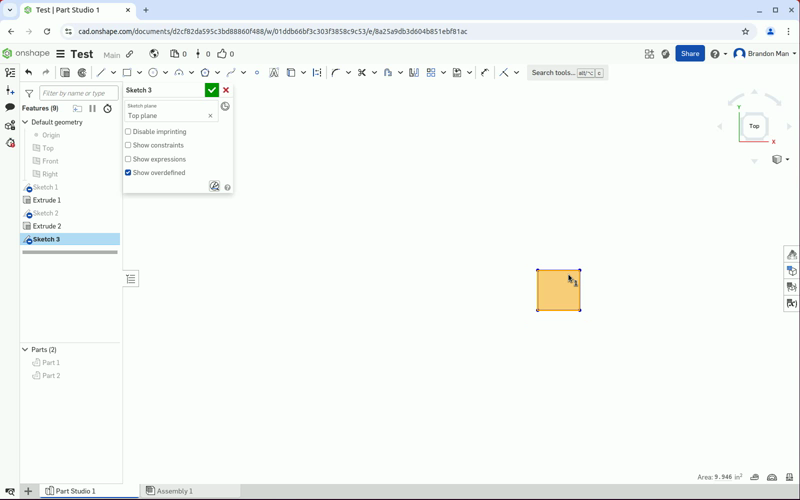
scroll(-6)
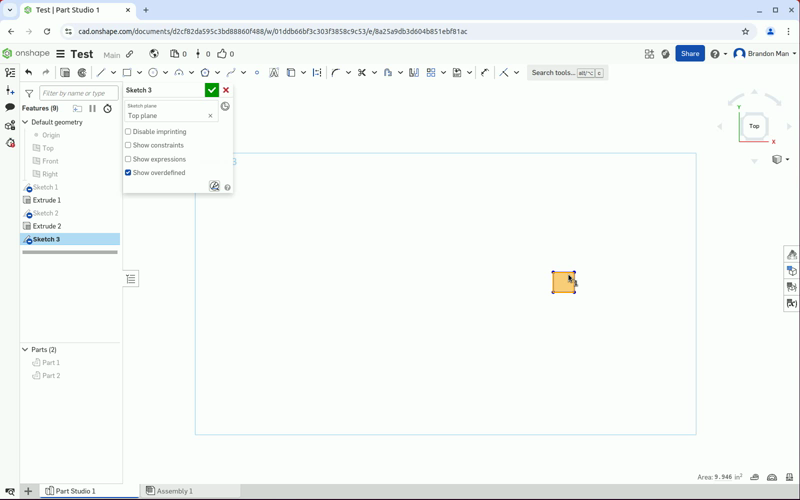
mouse_move(73, 352)
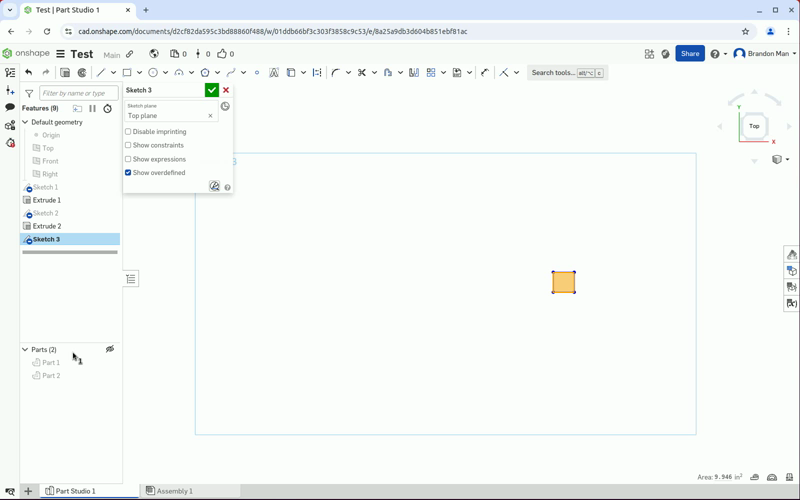
key(shift+y)
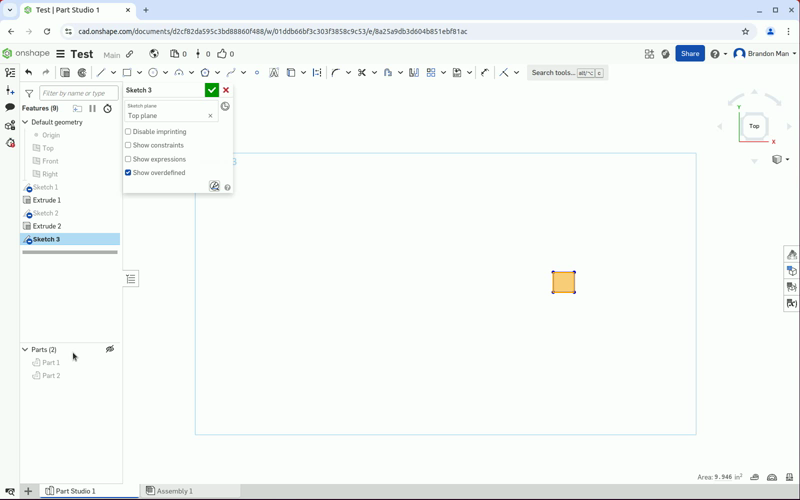
key(shift+e)
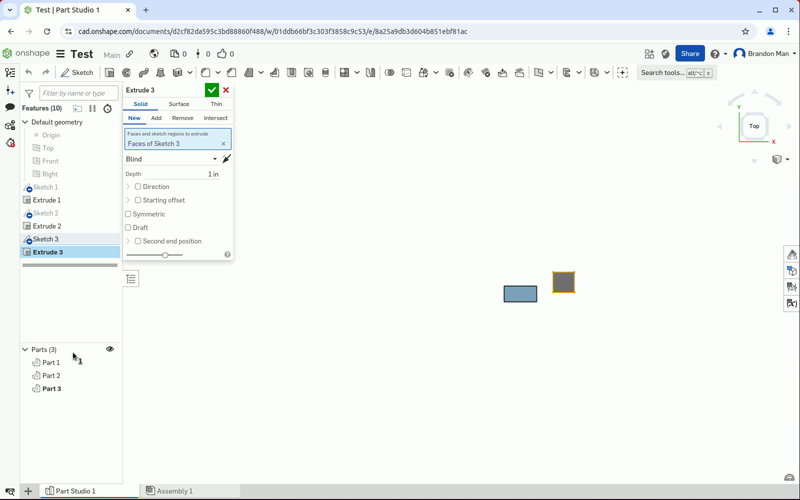
mouse_move(143, 106)
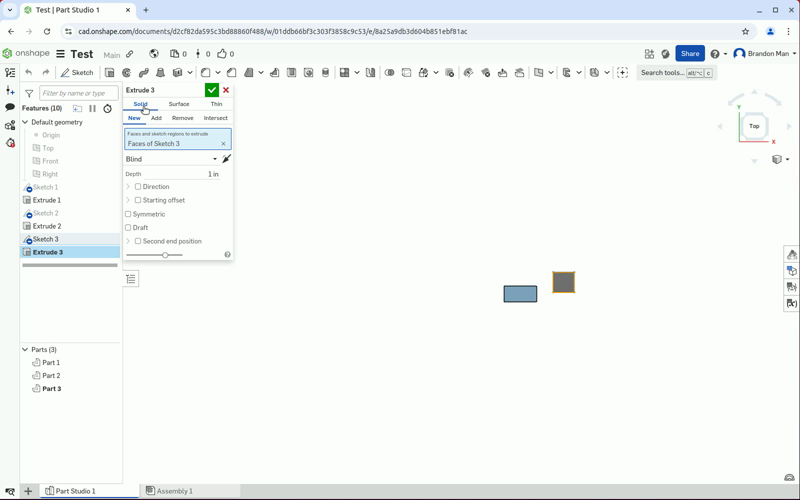
click(143, 106)
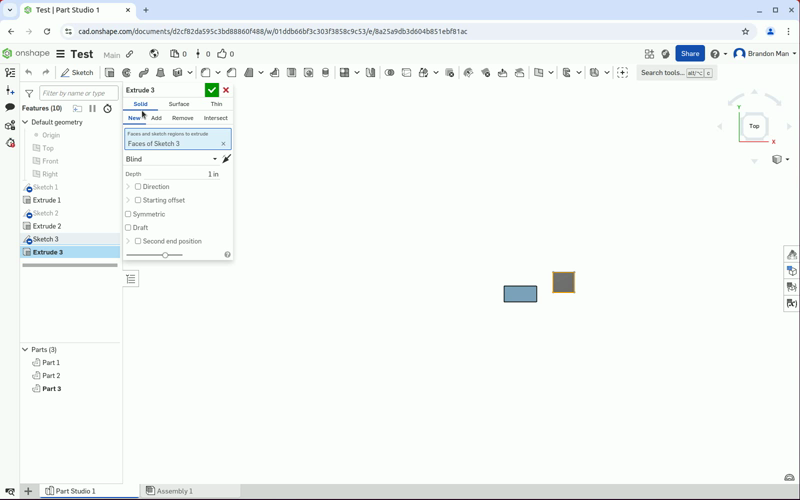
mouse_move(137, 120)
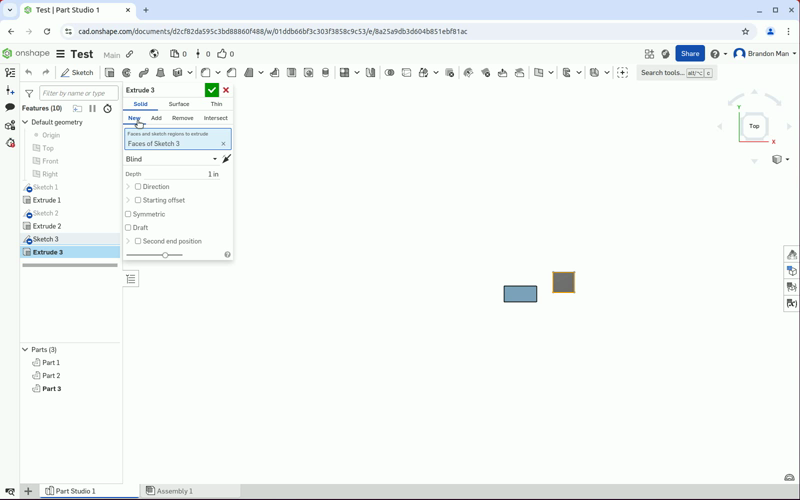
click(137, 120)
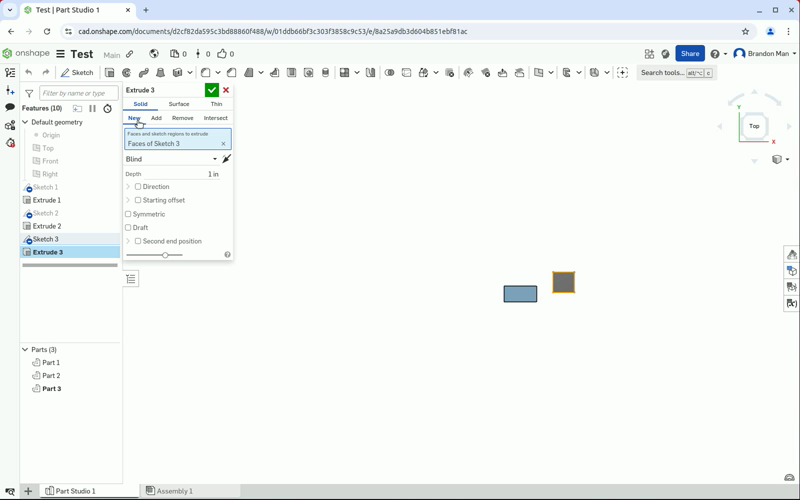
key(tab, 4)
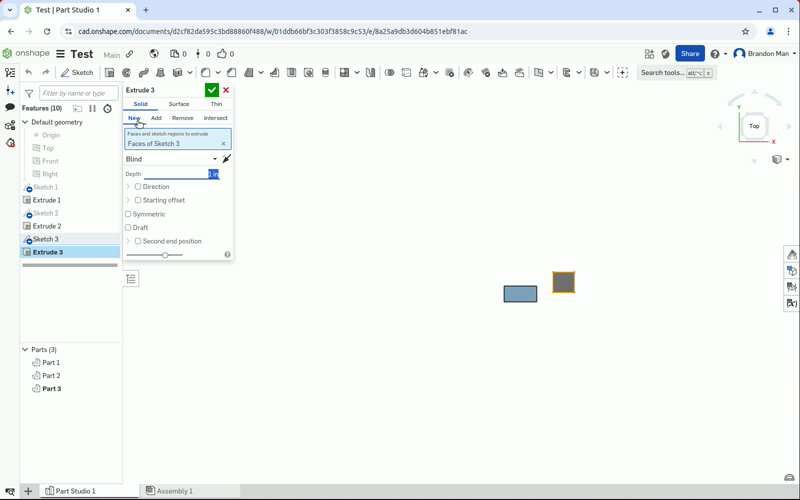
text(1.204)
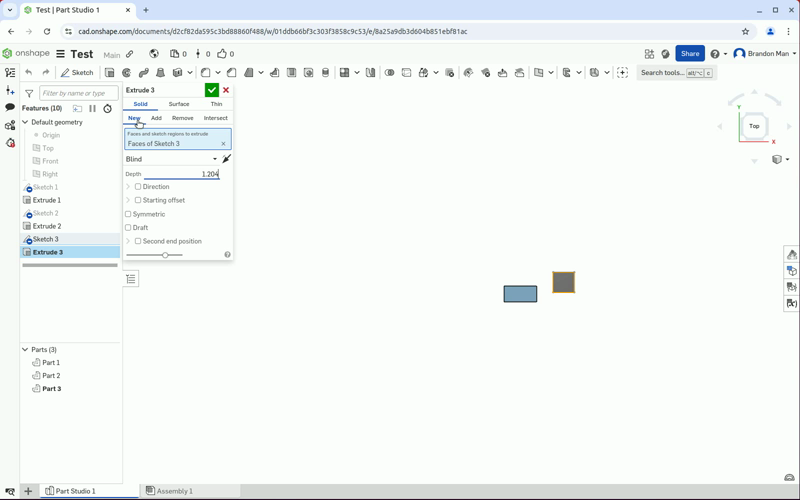
key(enter)
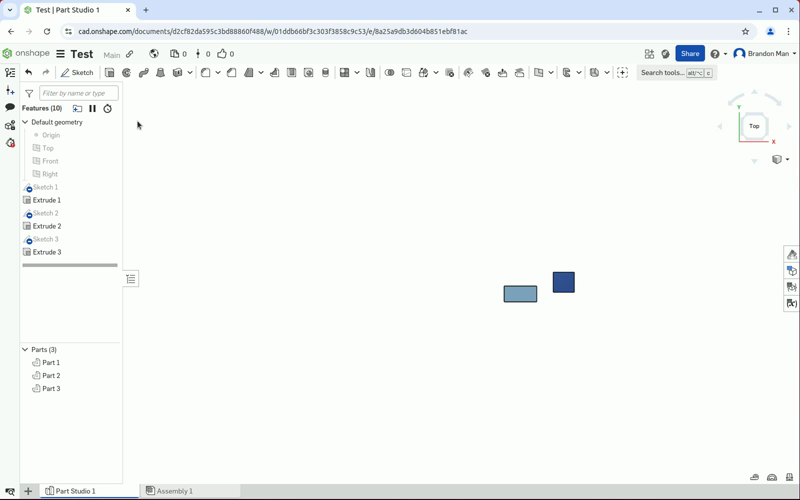
key(shift+h)
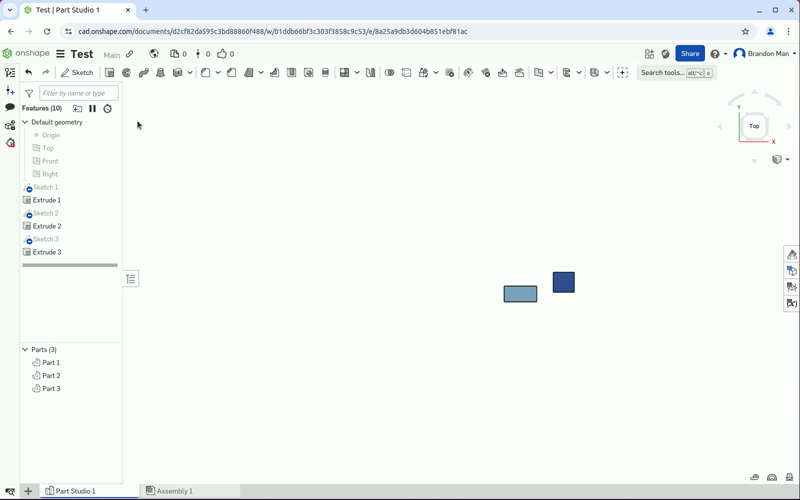
key(shift+h)
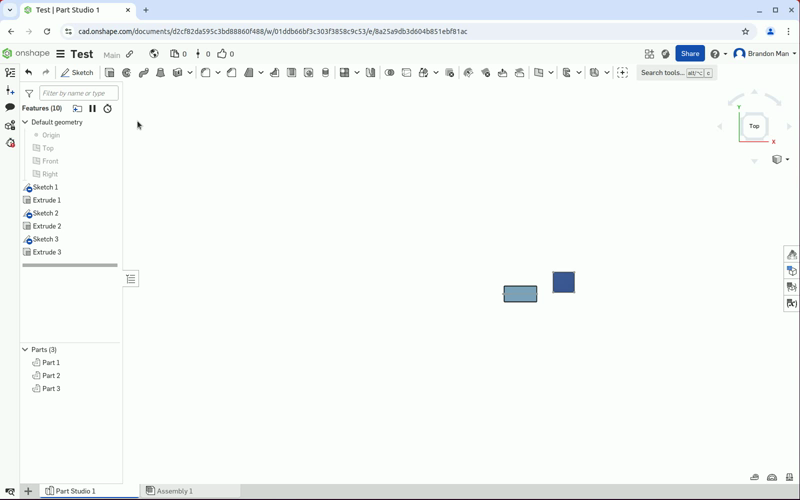
key(shift+7)
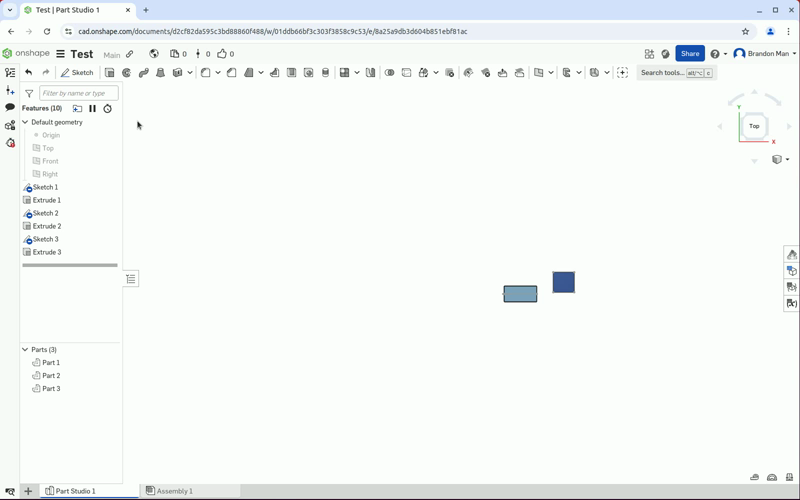
key(up, 3)
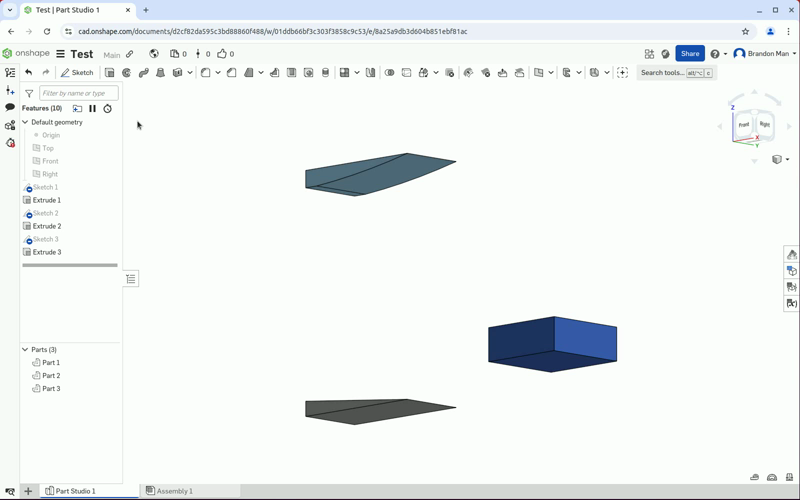
key(left, 3)
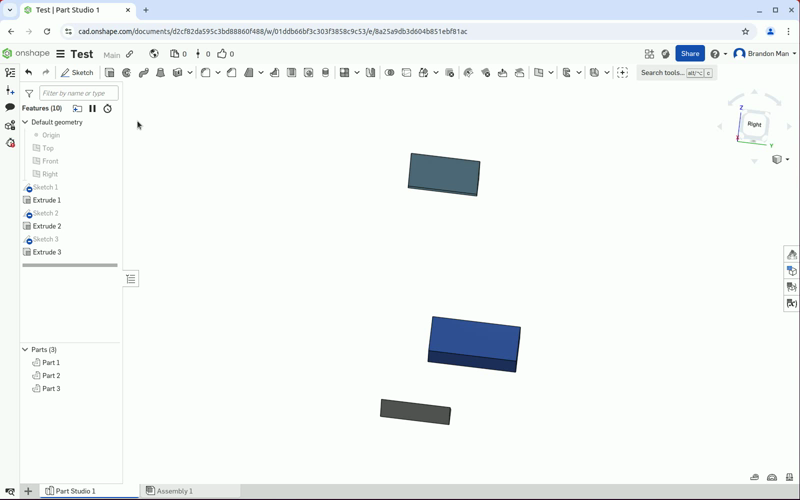
key(right, 3)
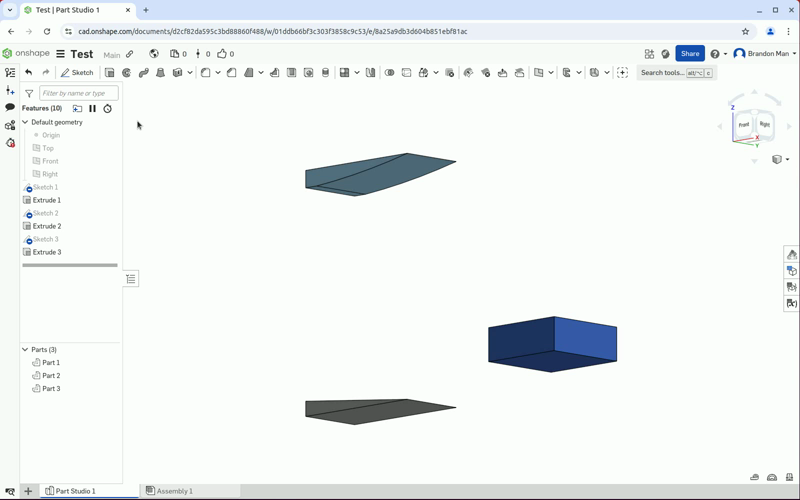
key(down, 3)
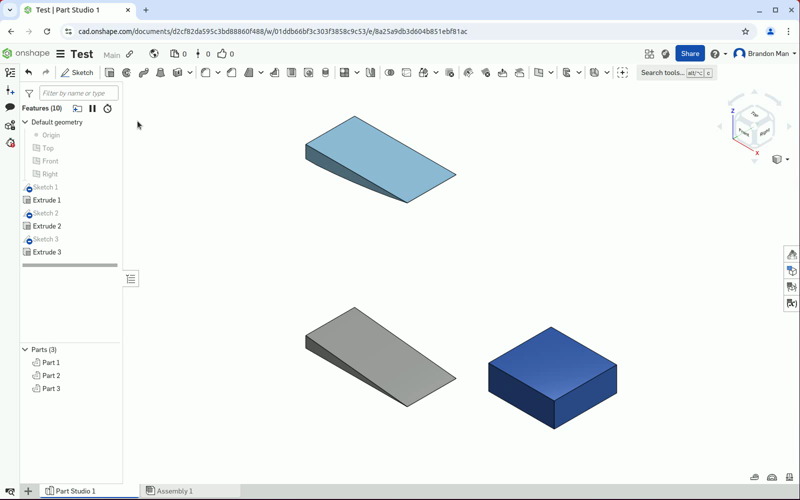
mouse_move(73, 189)
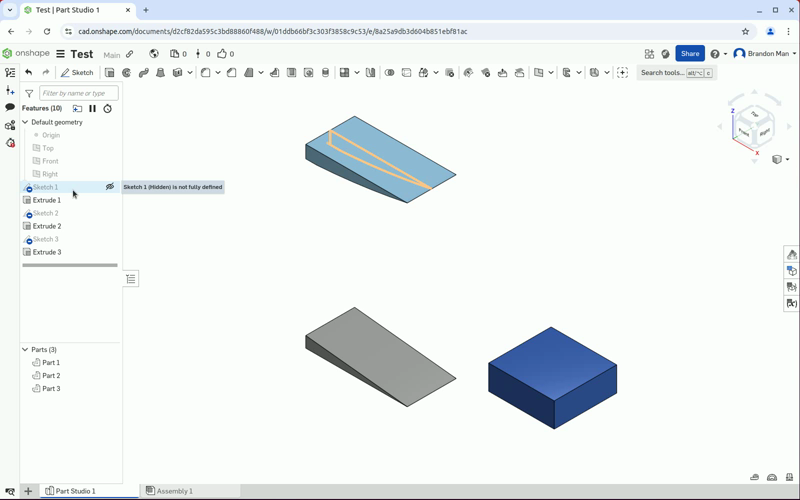
click(73, 189)